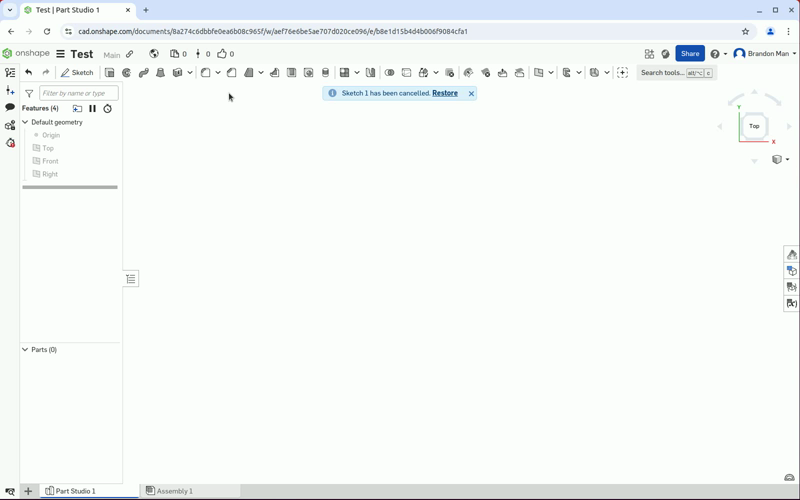
key(shift+h)
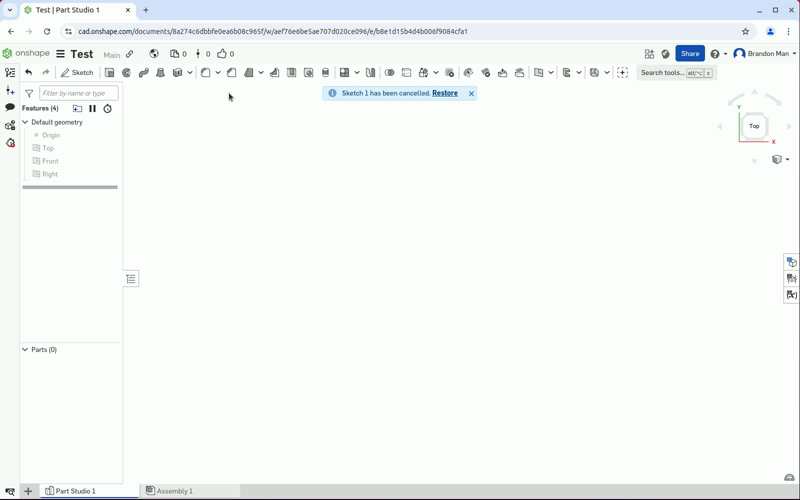
key(shift+s)
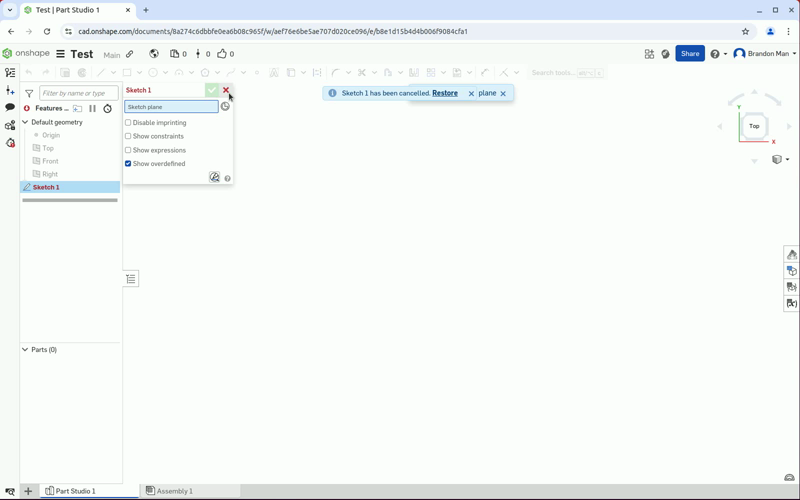
mouse_move(73, 150)
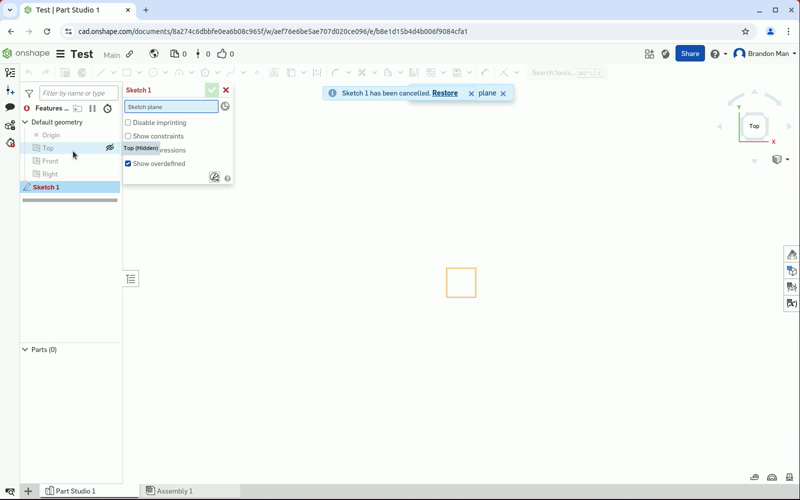
click(73, 150)
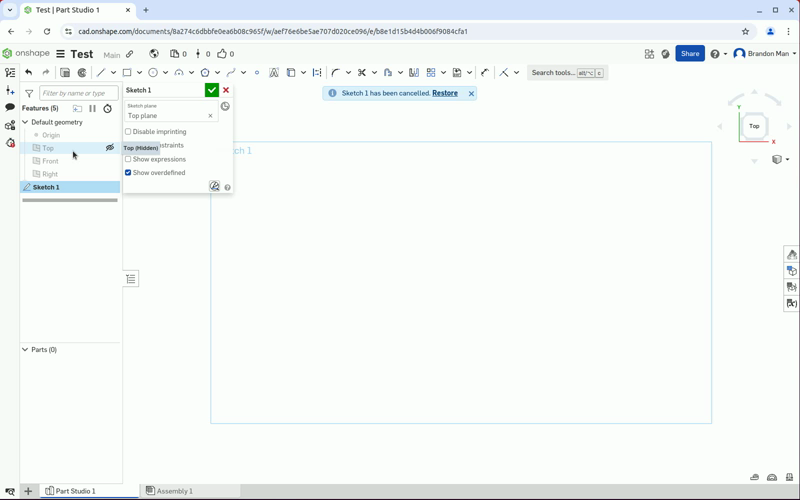
mouse_move(73, 352)
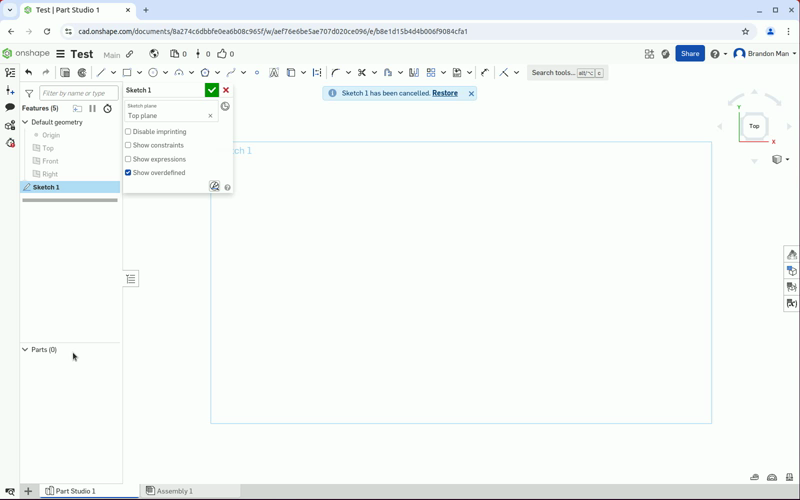
key(y)
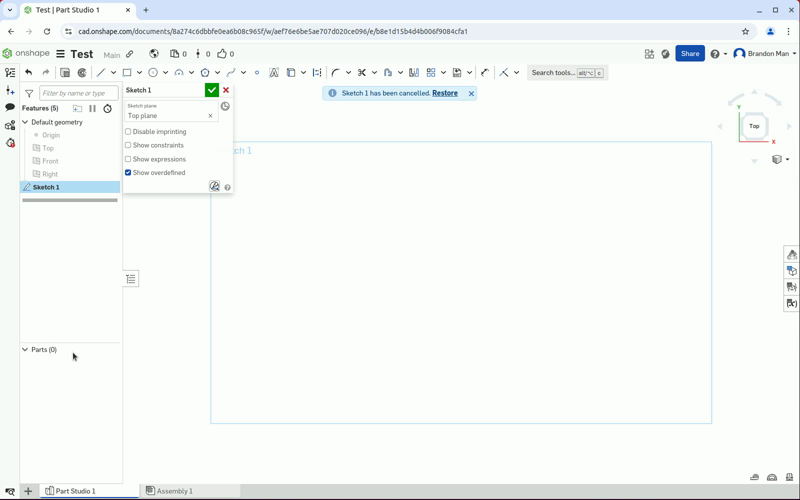
key(l)
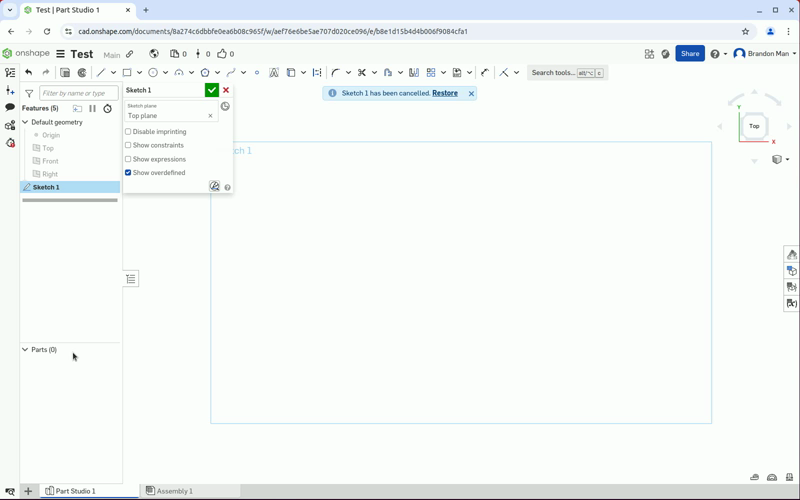
key_down(shift)
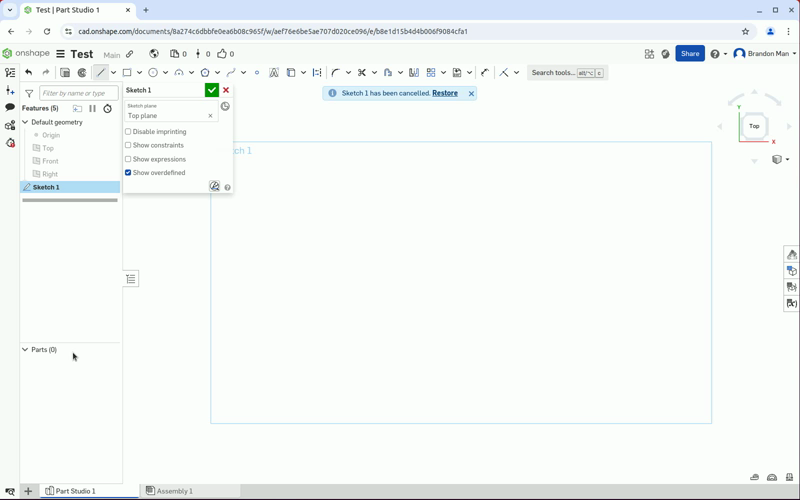
mouse_move(404, 339)
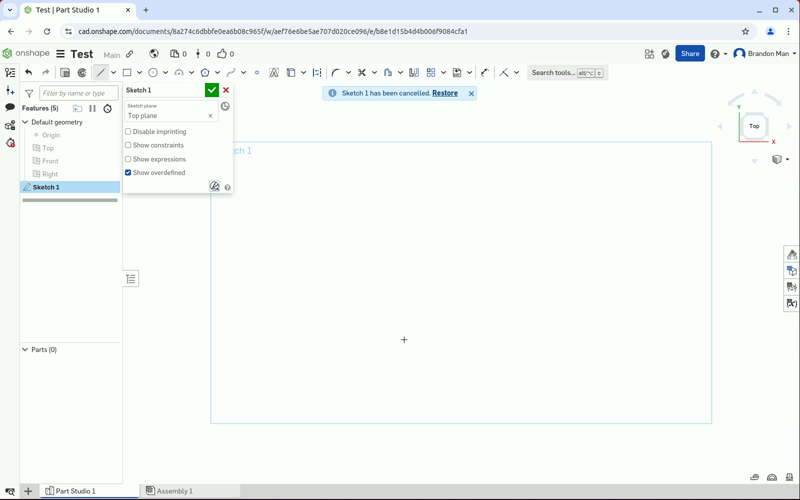
click(404, 339)
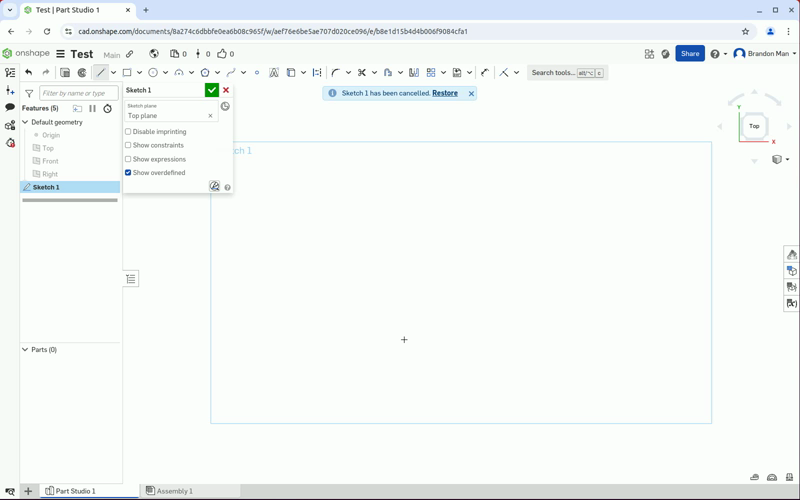
key_up(shift)
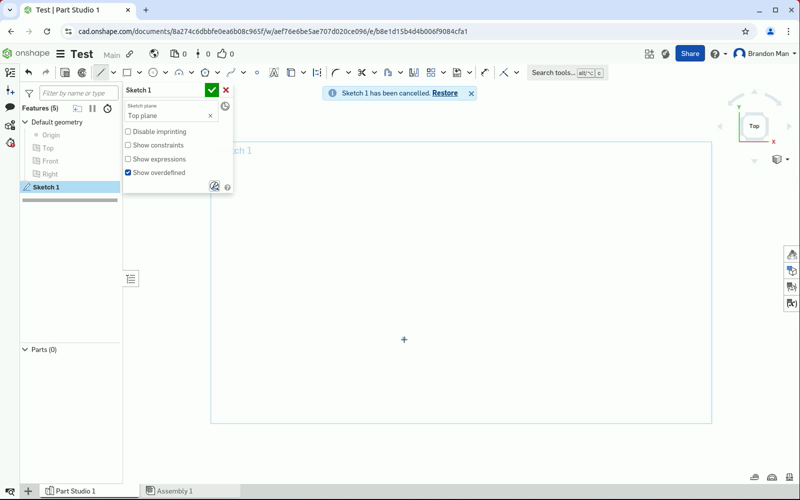
key_down(shift)
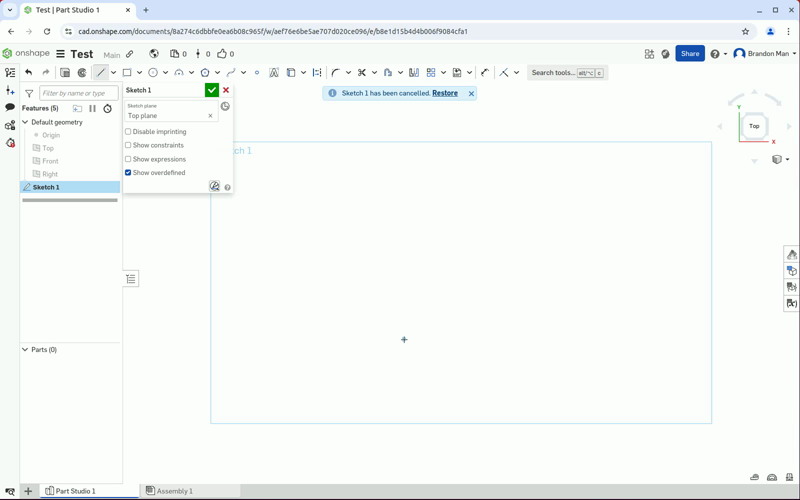
mouse_move(516, 339)
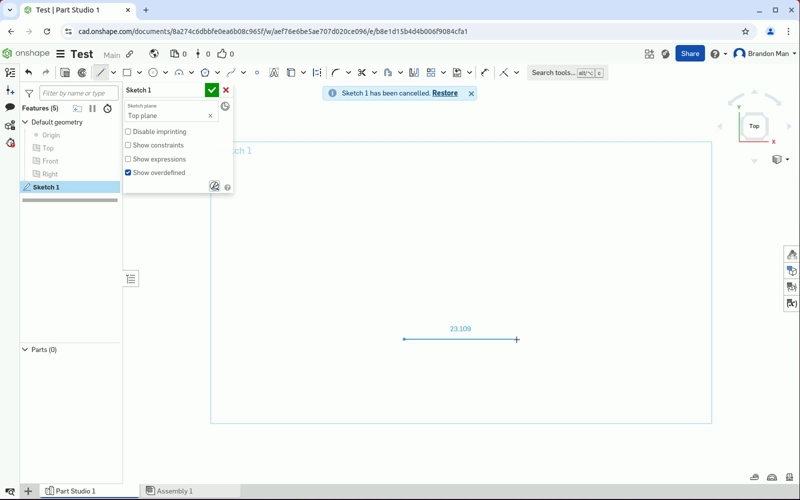
click(516, 339)
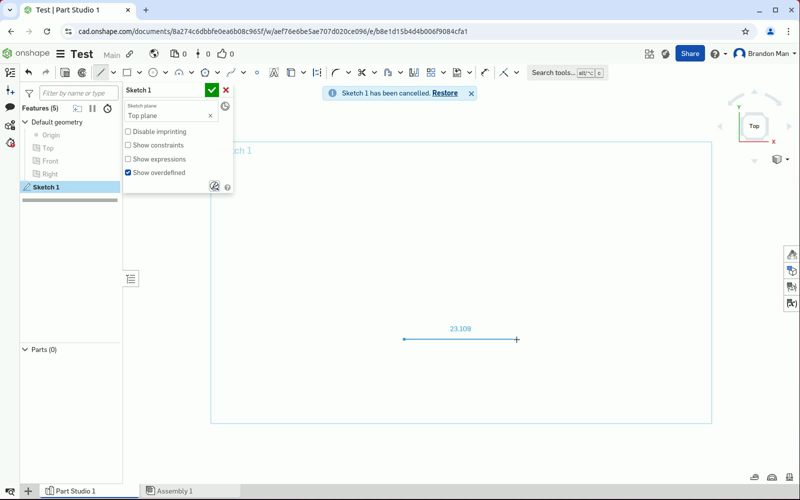
key_up(shift)
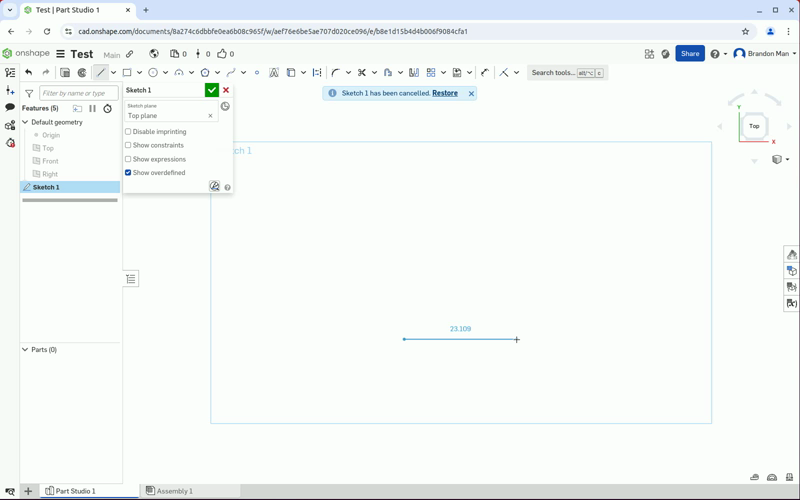
key_down(shift)
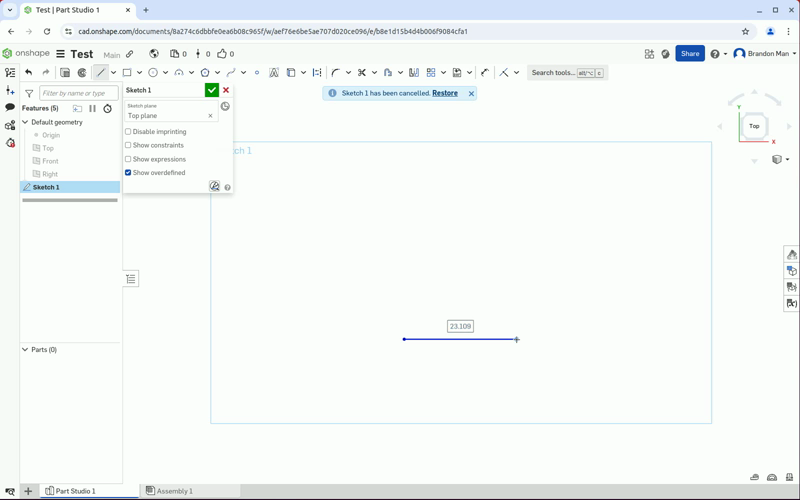
mouse_move(516, 226)
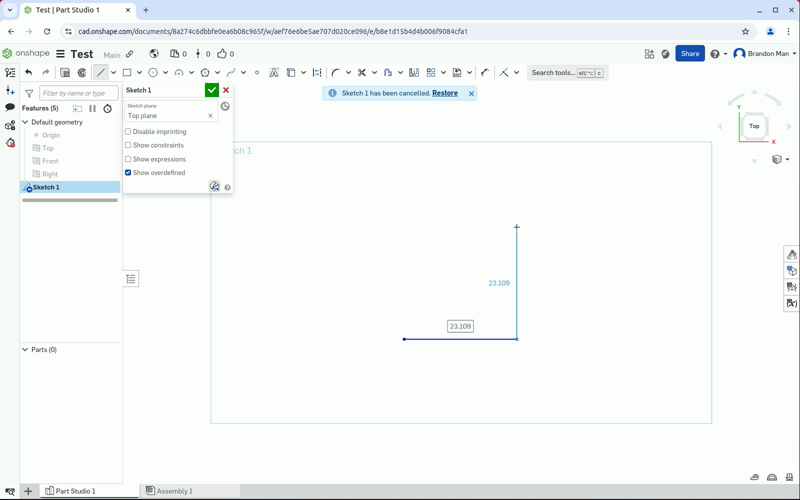
click(516, 226)
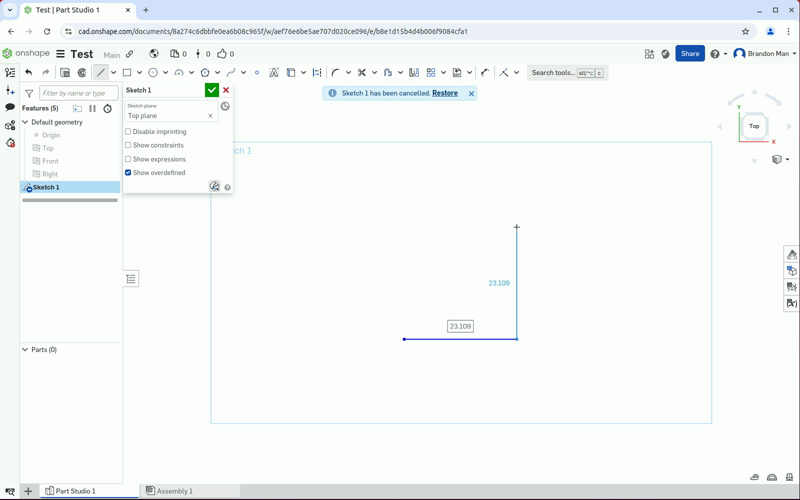
key_up(shift)
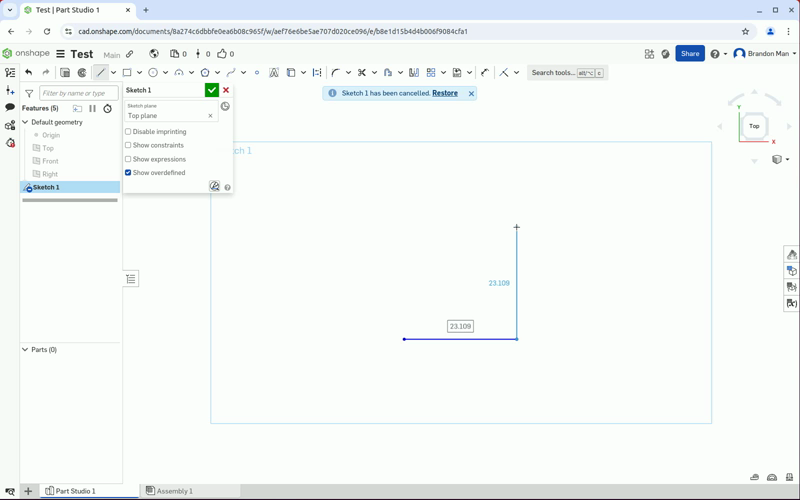
key_down(shift)
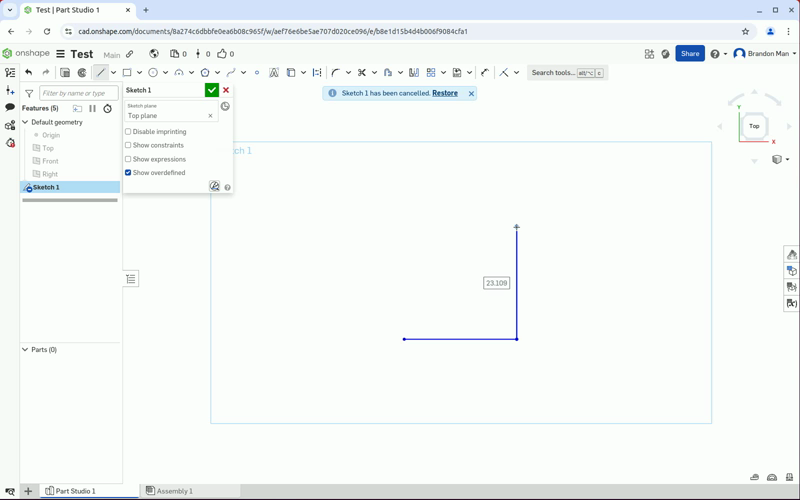
mouse_move(404, 226)
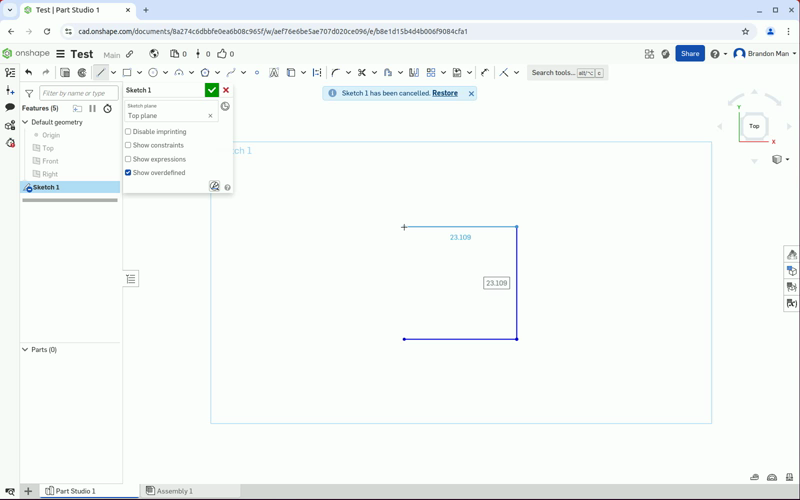
click(404, 226)
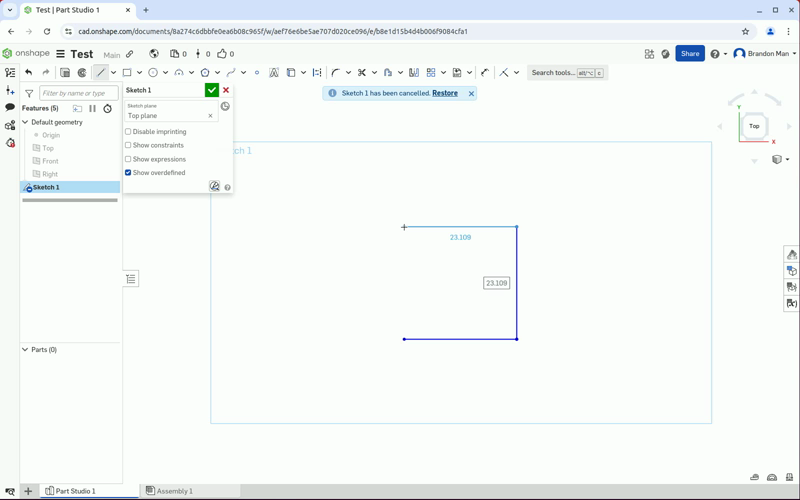
key_up(shift)
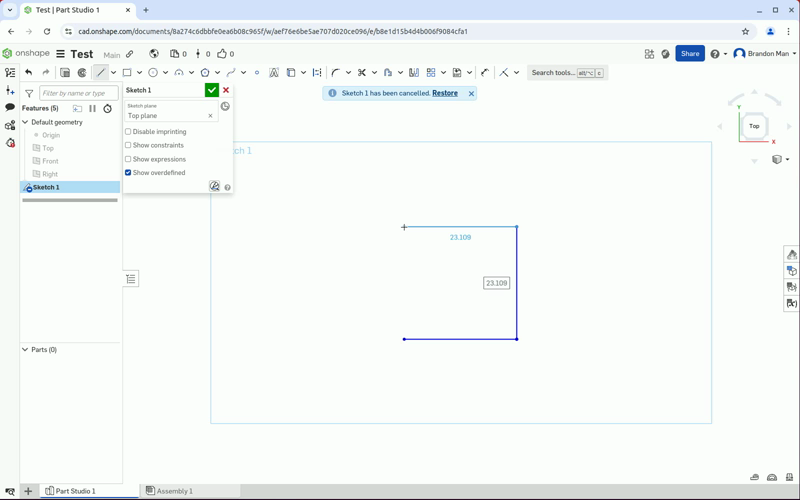
key_down(shift)
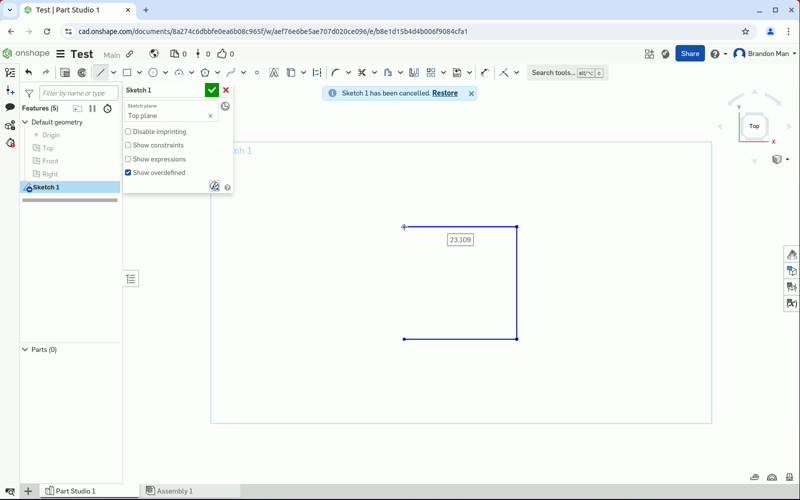
mouse_move(404, 339)
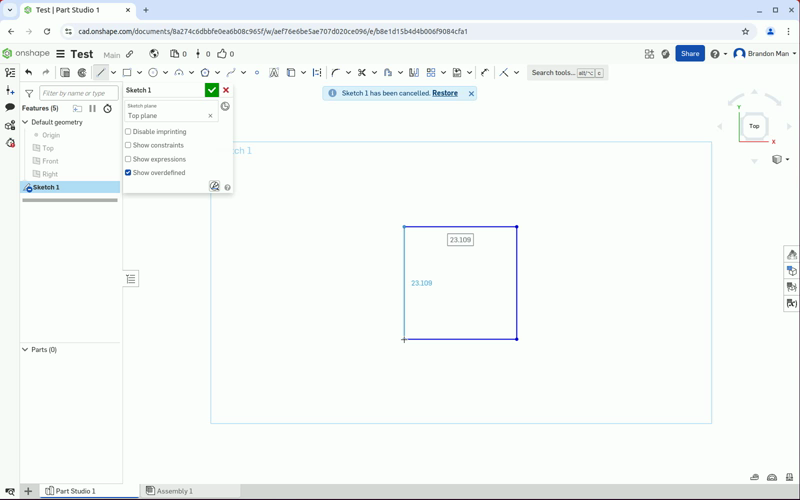
key_up(shift)
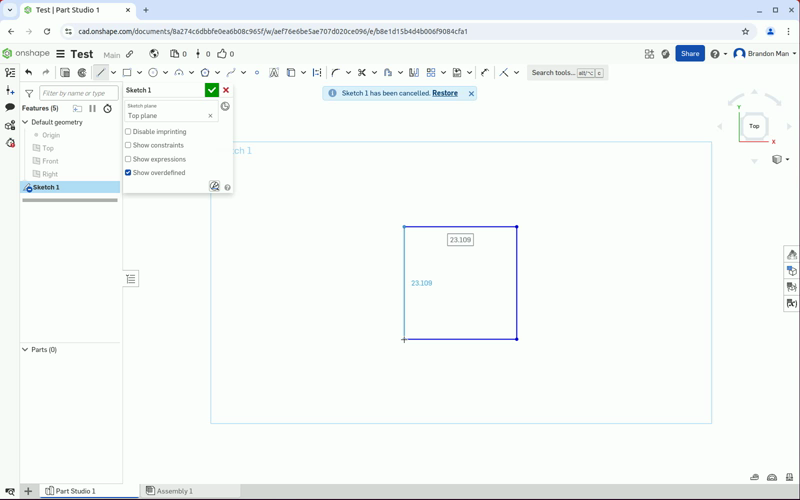
click(404, 339)
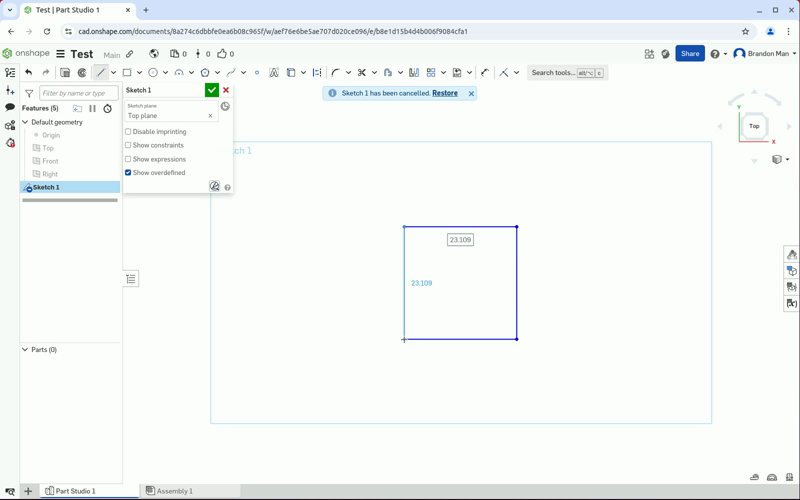
key(esc)
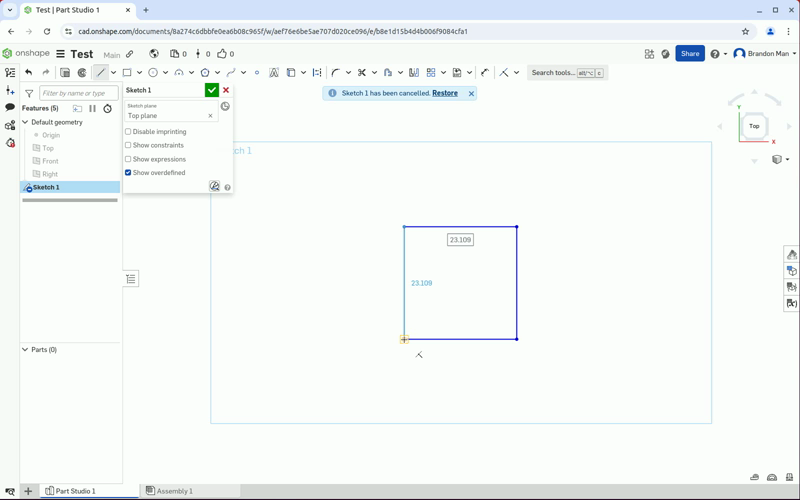
mouse_move(436, 249)
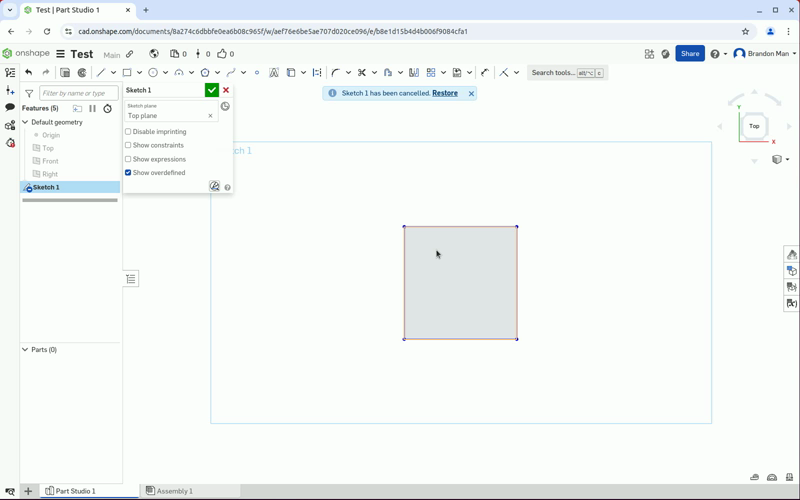
click(436, 249)
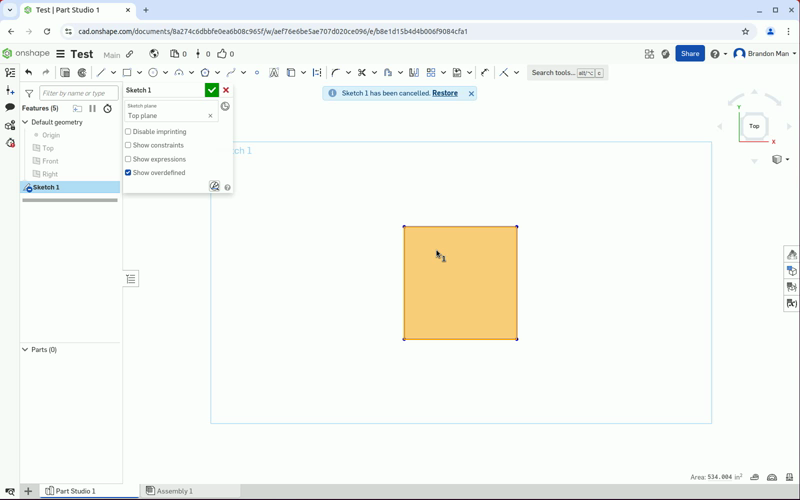
mouse_move(73, 352)
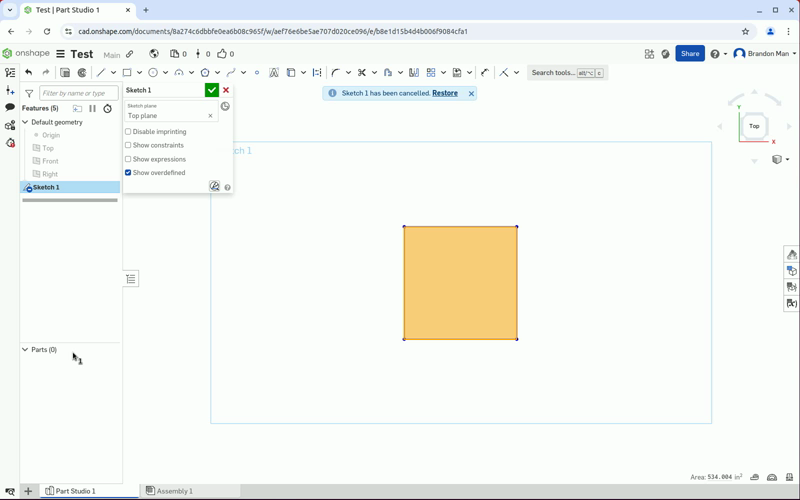
key(shift+y)
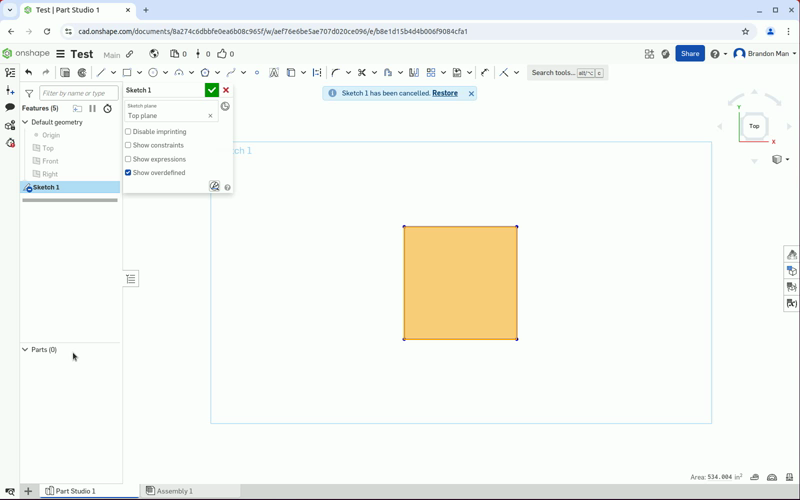
key(shift+e)
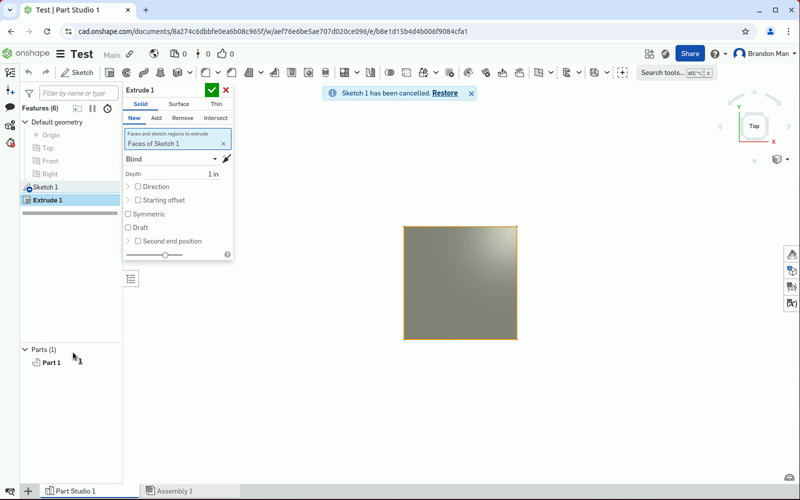
mouse_move(143, 106)
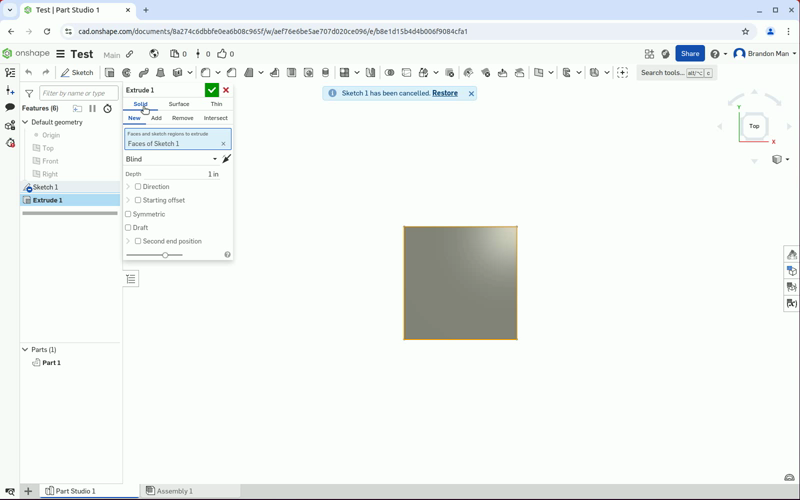
click(143, 106)
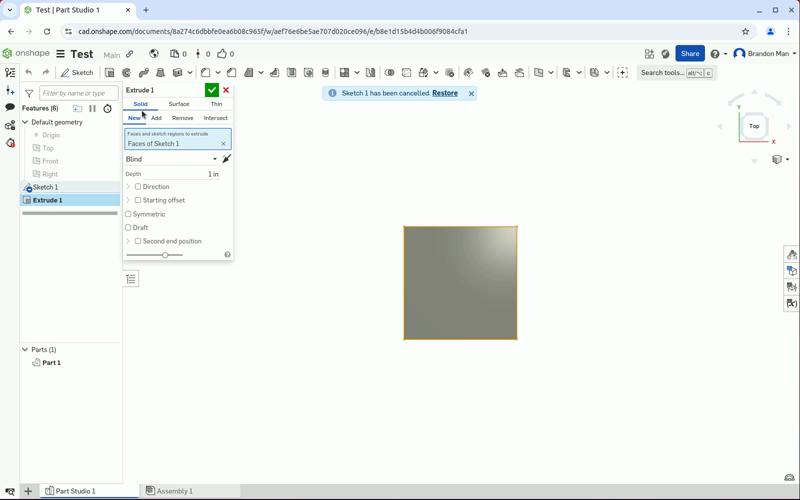
mouse_move(137, 120)
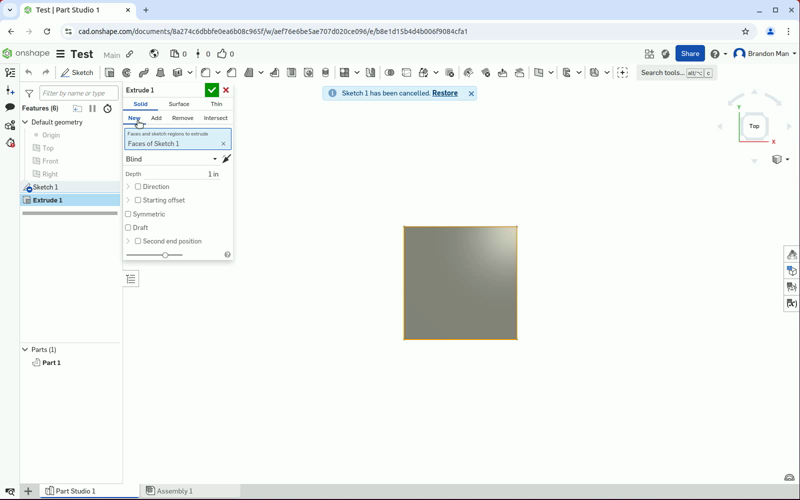
click(137, 120)
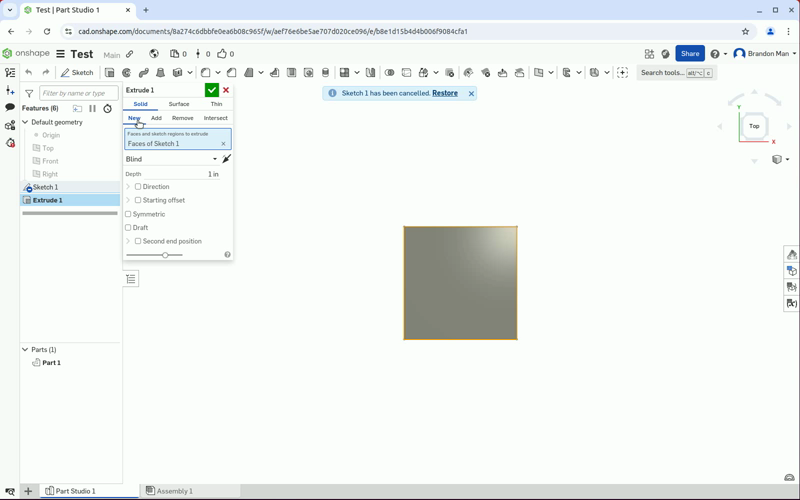
key(tab, 4)
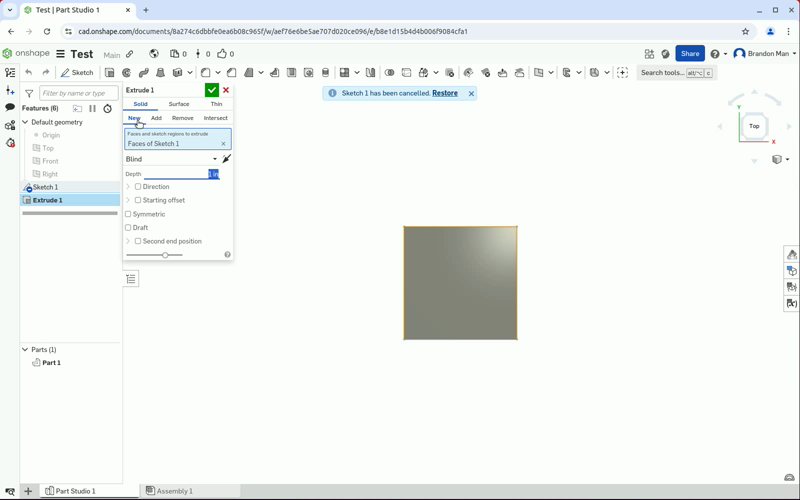
text(23.108)
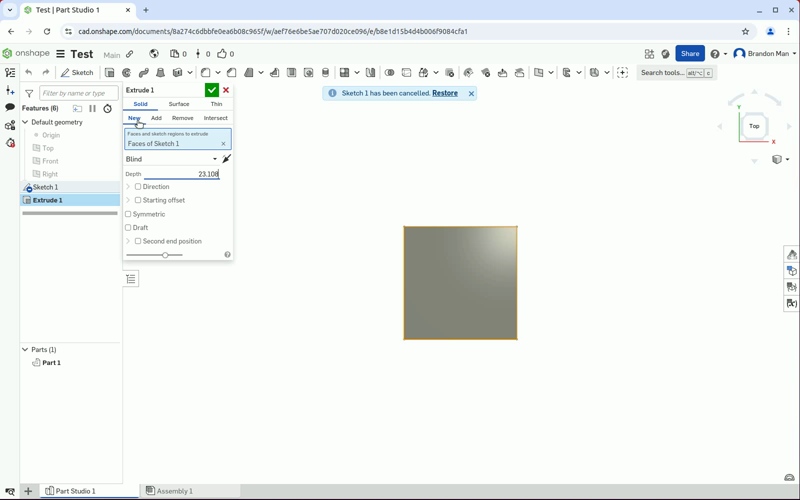
key(enter)
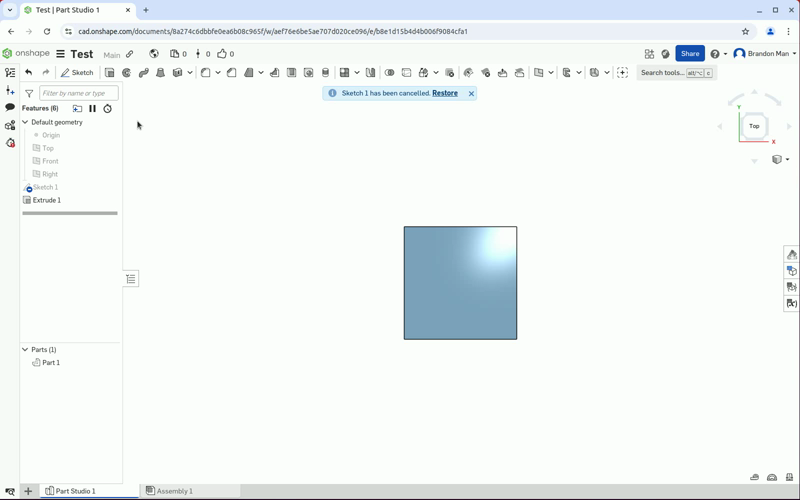
key(shift+h)
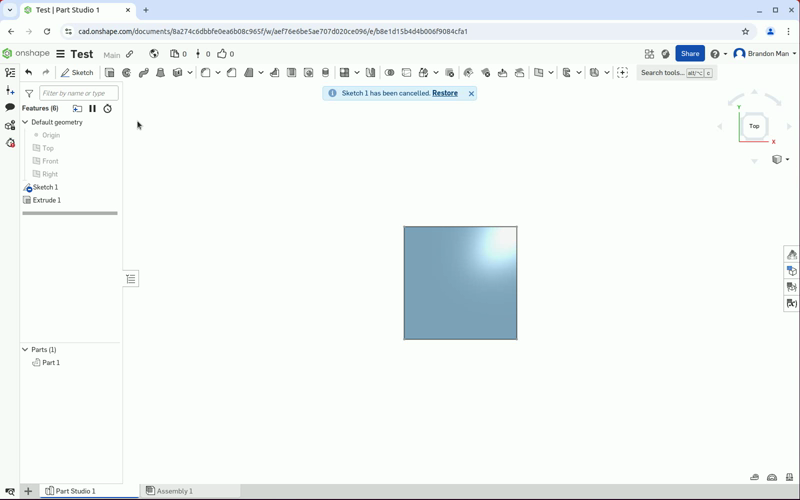
key(shift+h)
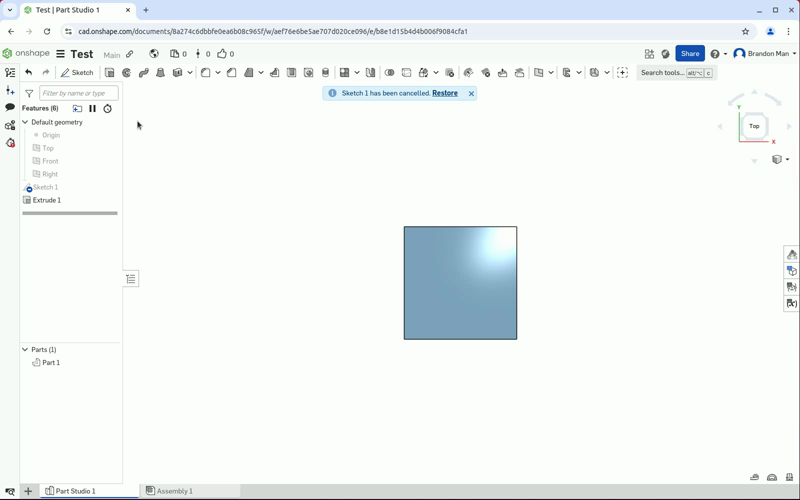
mouse_move(73, 189)
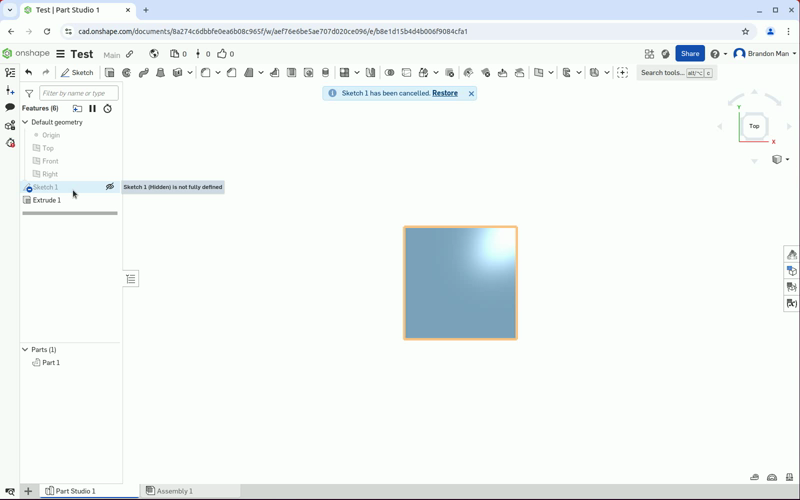
click(73, 189)
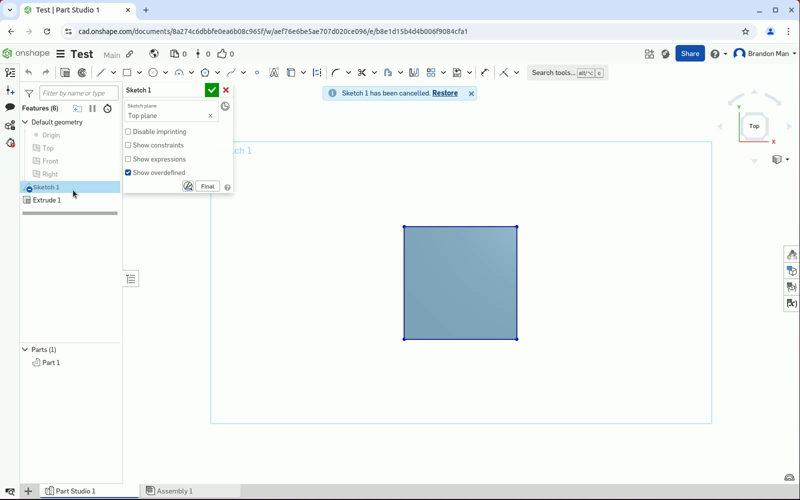
mouse_move(229, 92)
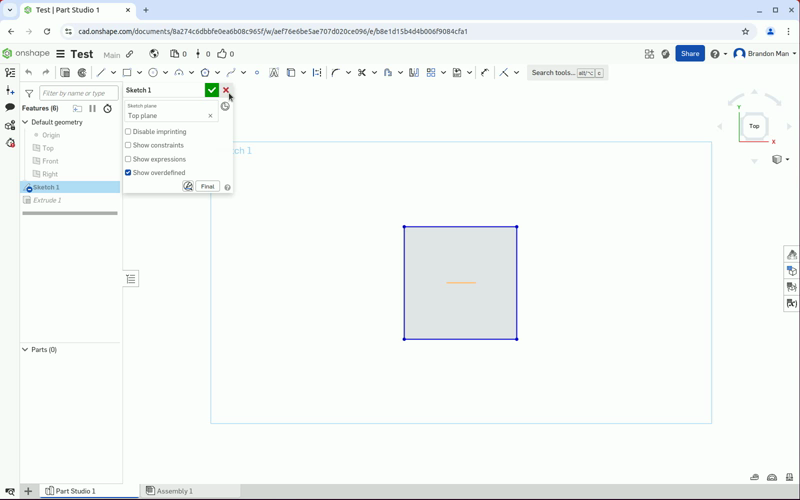
click(229, 92)
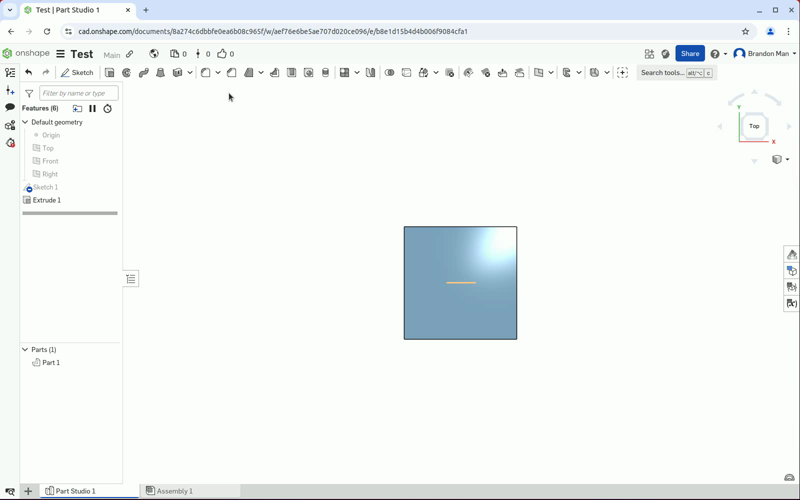
mouse_move(541, 75)
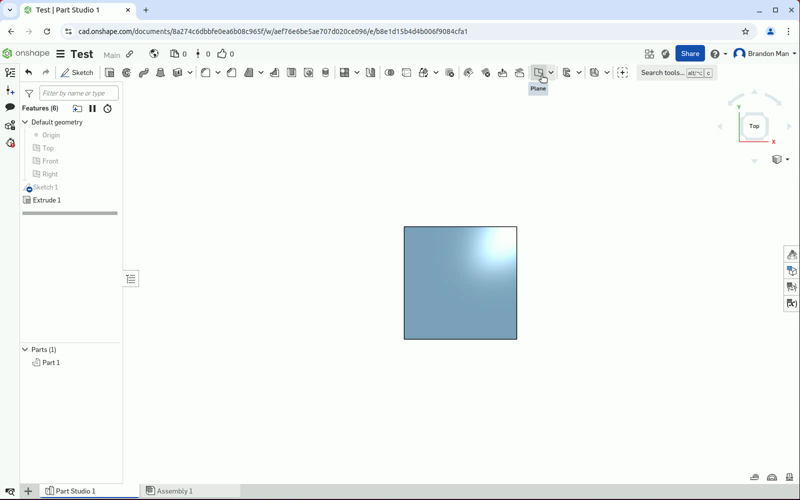
click(541, 75)
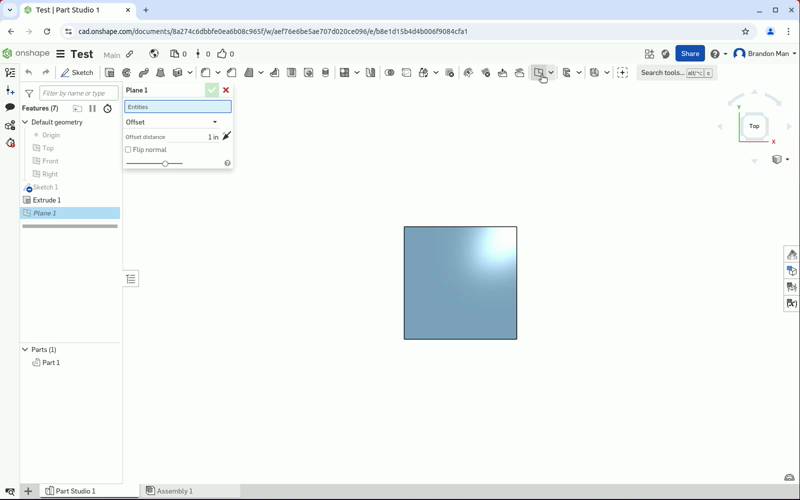
mouse_move(73, 150)
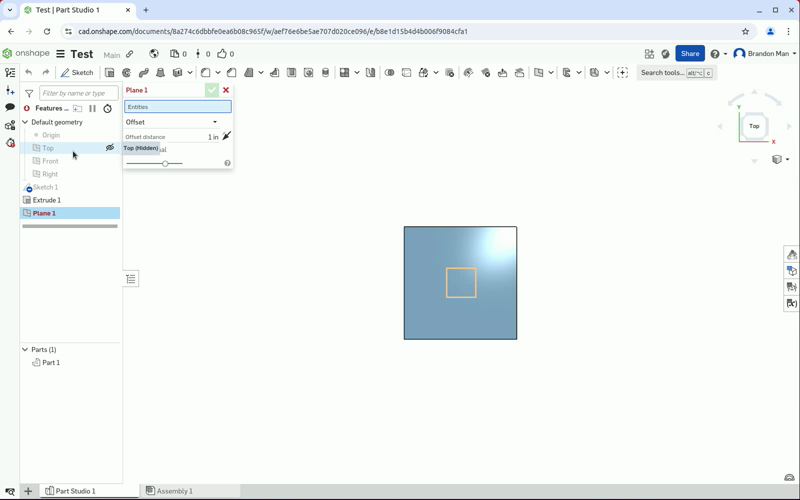
click(73, 150)
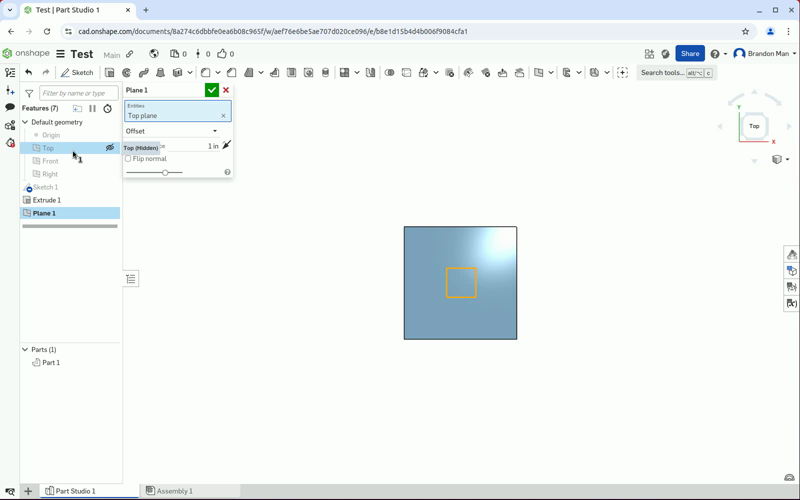
key(tab, 2)
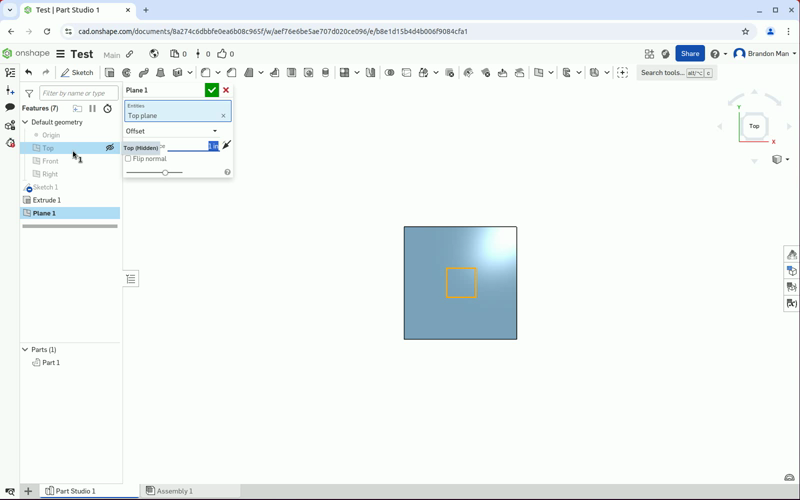
text(23.108)
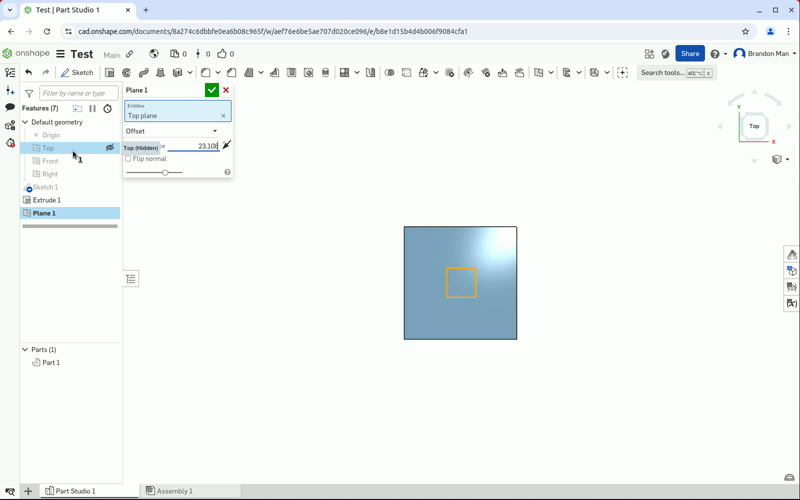
key(enter, 2)
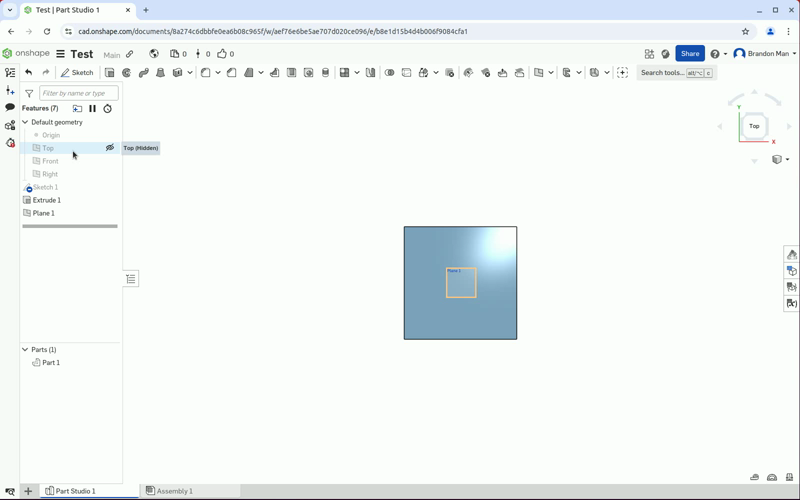
key(shift+s)
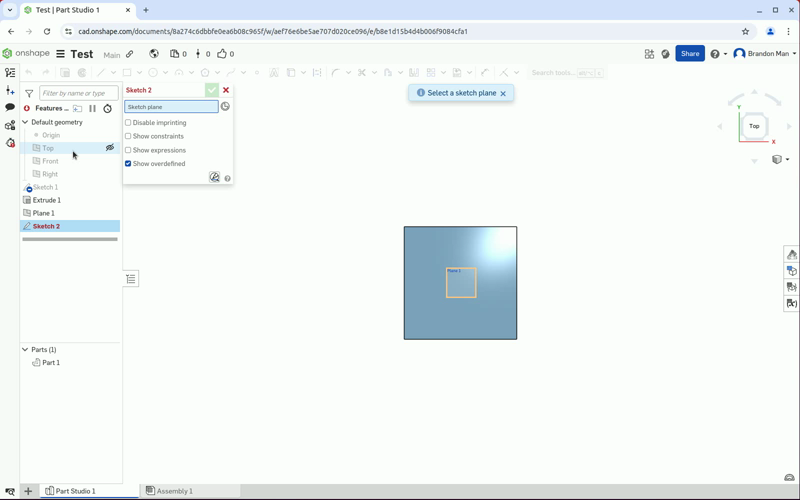
mouse_move(73, 215)
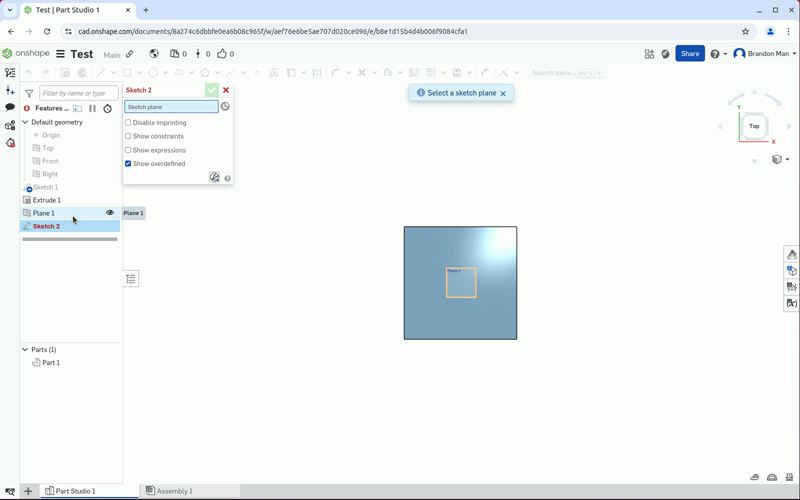
click(73, 215)
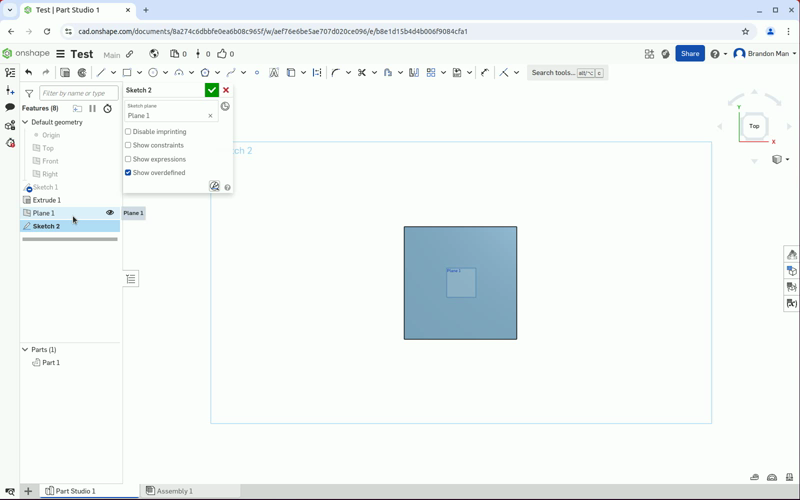
mouse_move(73, 352)
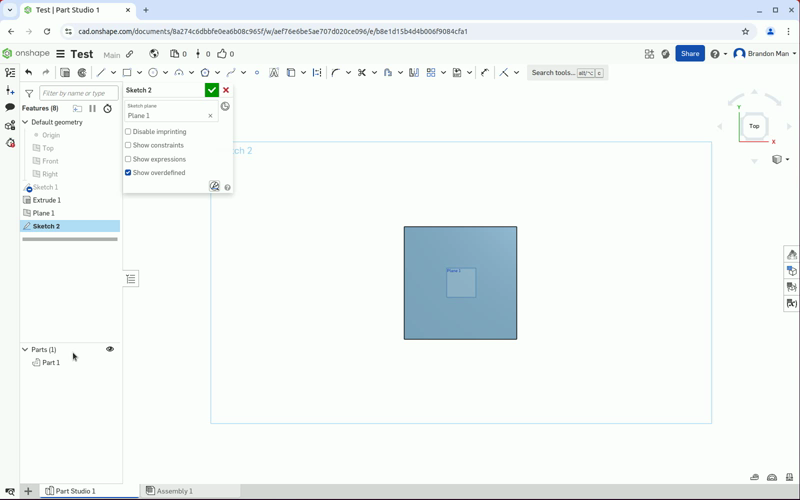
key(y)
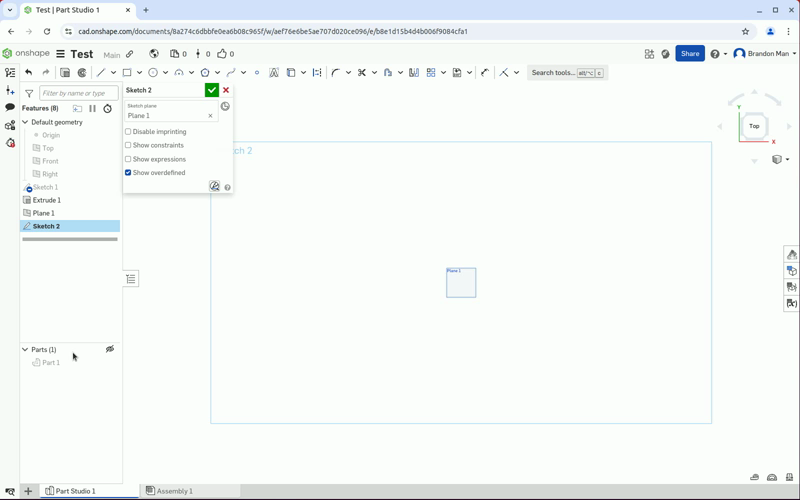
key(c)
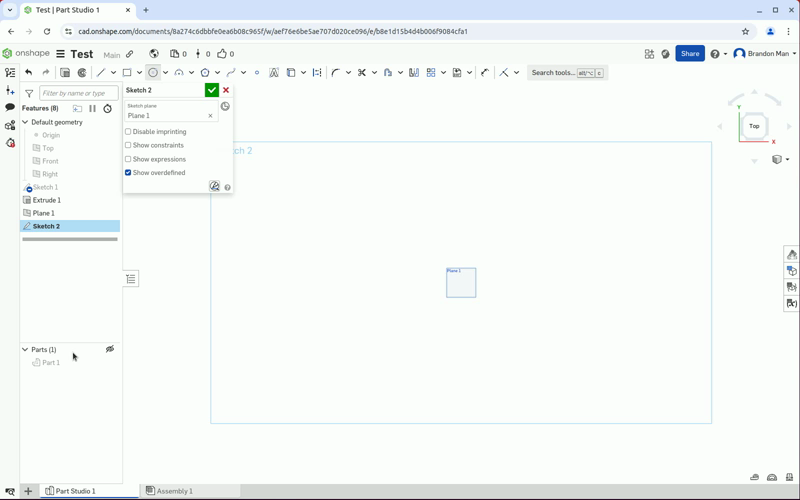
key_down(shift)
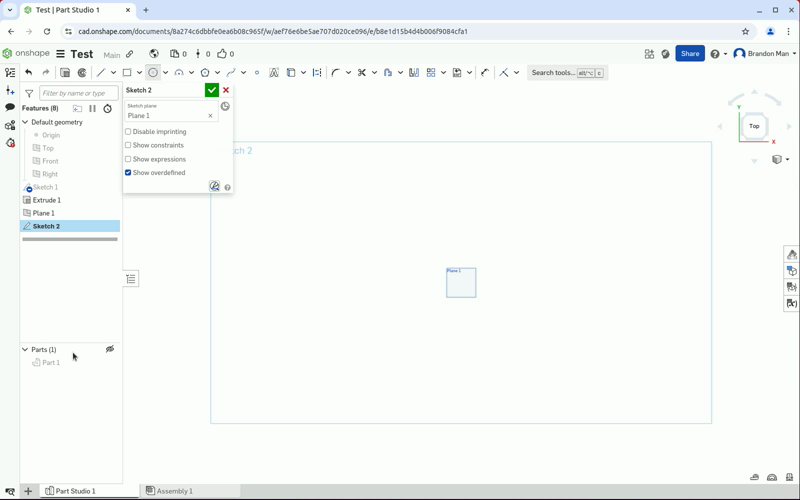
mouse_move(461, 282)
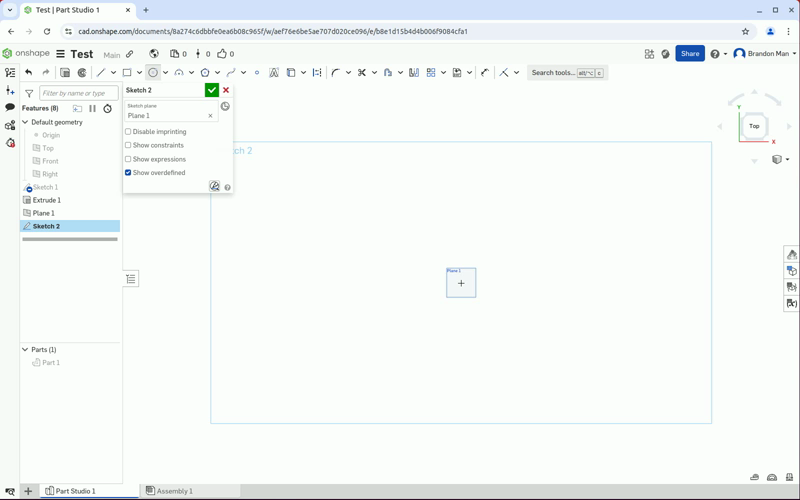
click(461, 282)
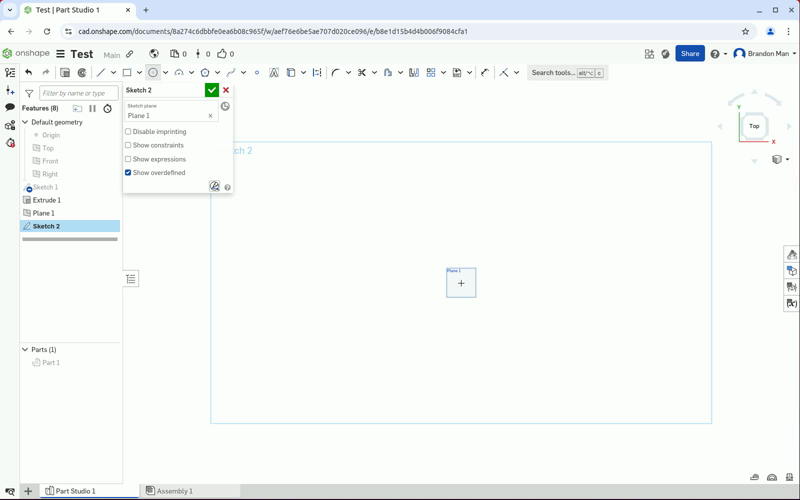
key_up(shift)
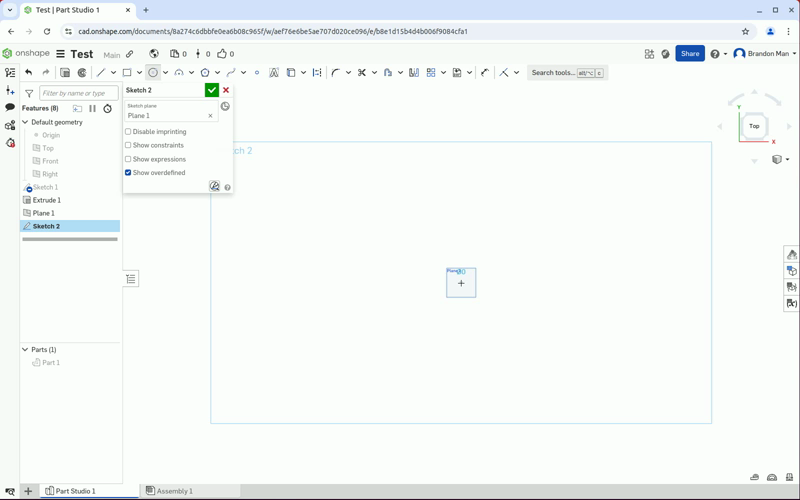
mouse_move(484, 282)
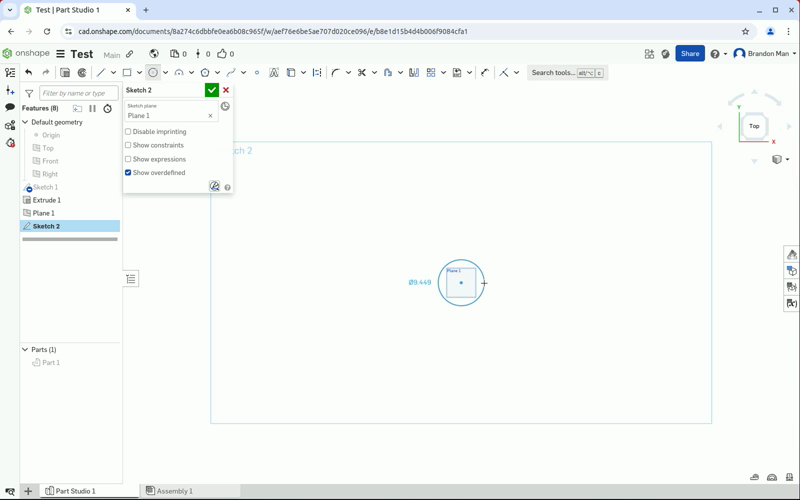
click(484, 282)
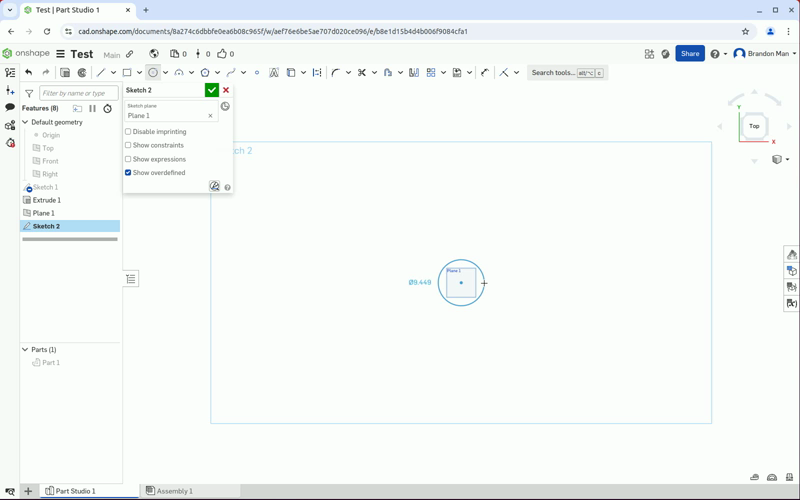
key(esc)
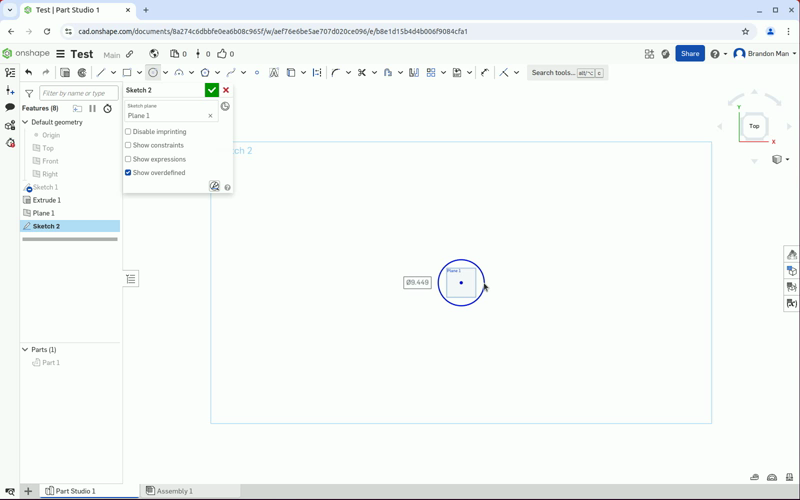
mouse_move(459, 277)
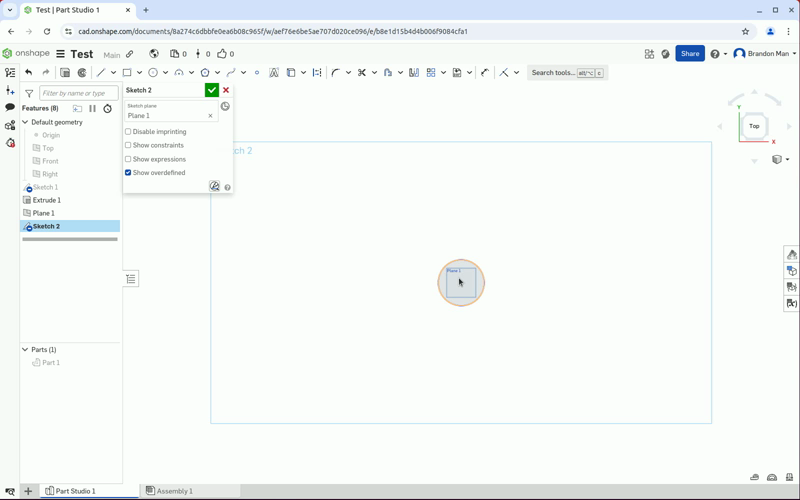
scroll(6)
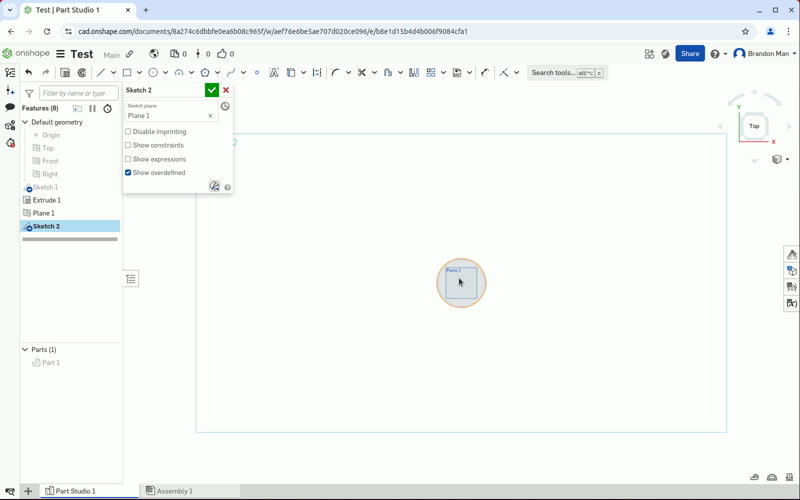
scroll(6)
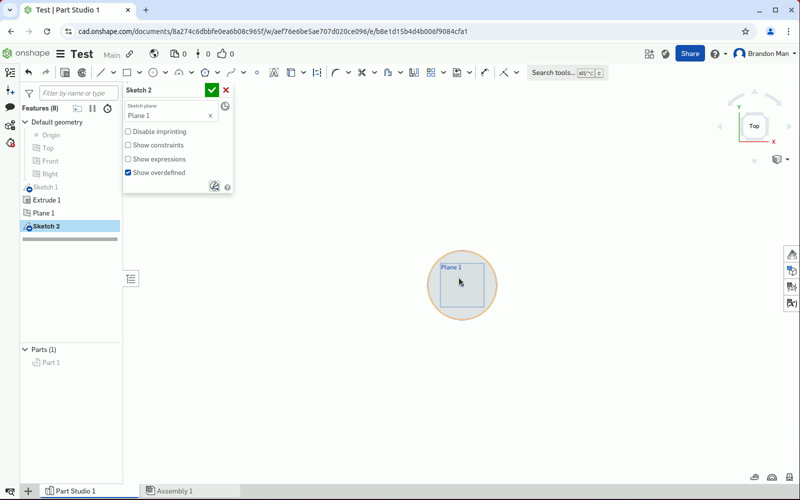
scroll(6)
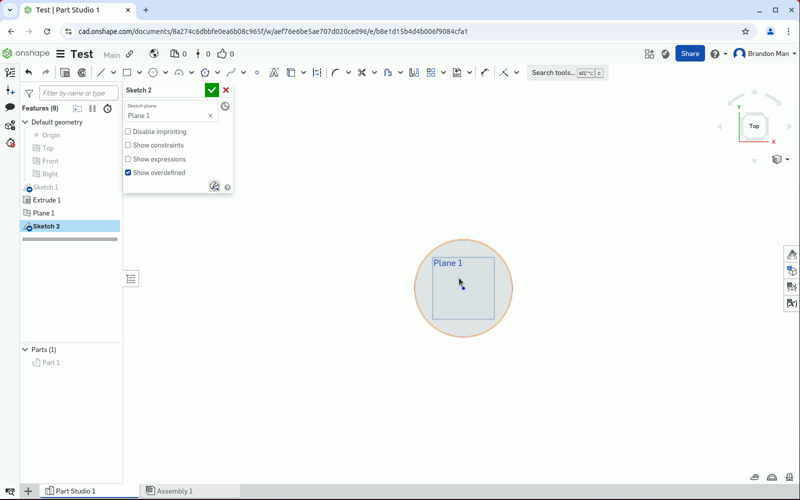
scroll(6)
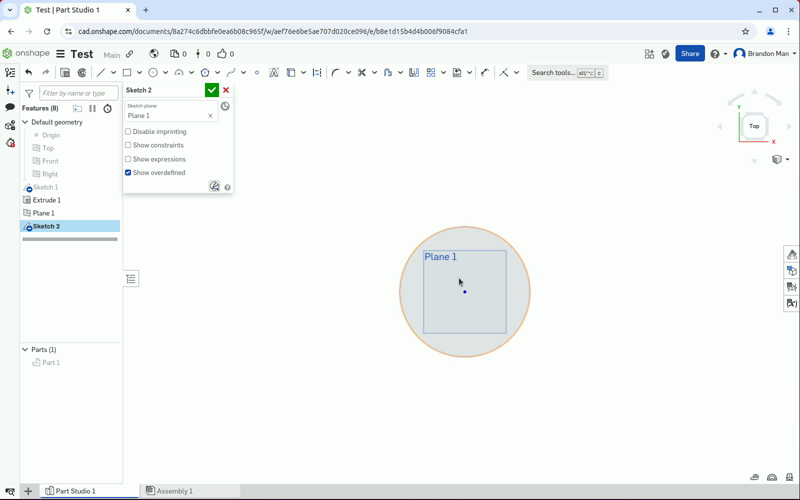
scroll(6)
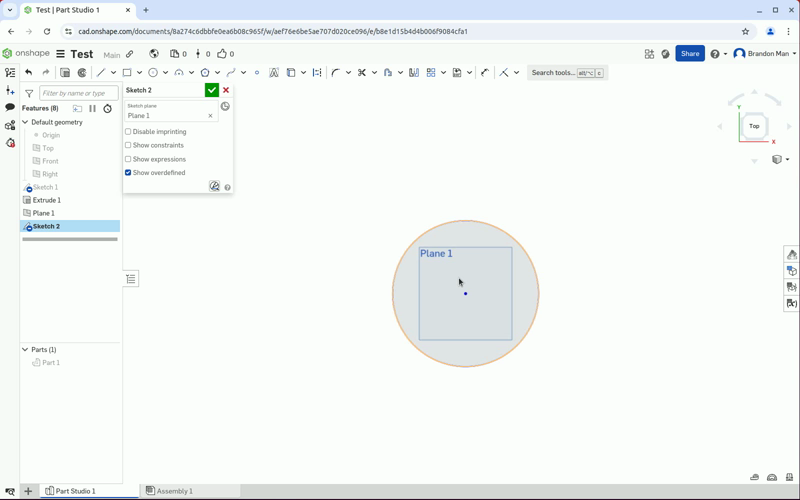
scroll(6)
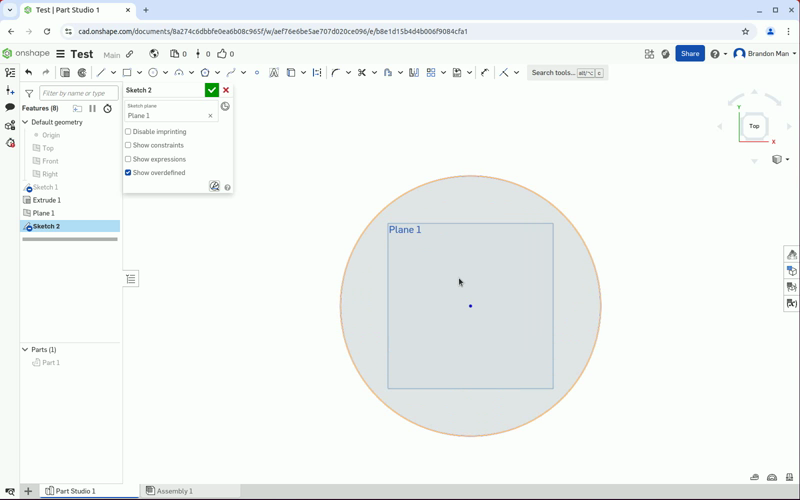
scroll(6)
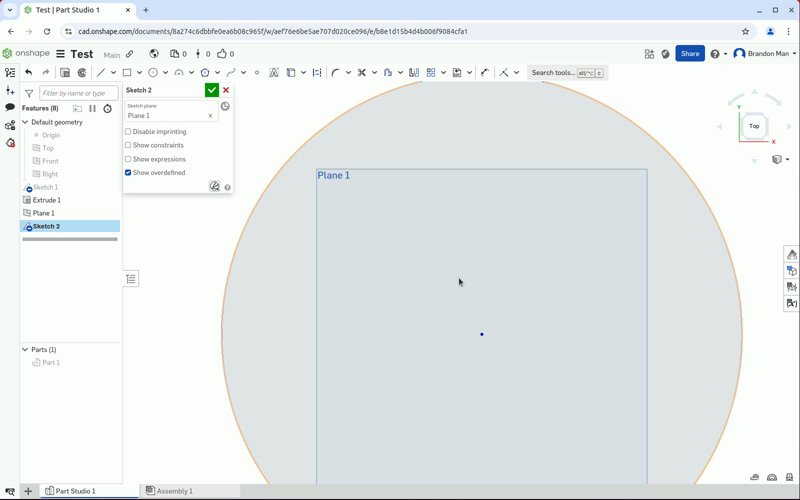
click(459, 277)
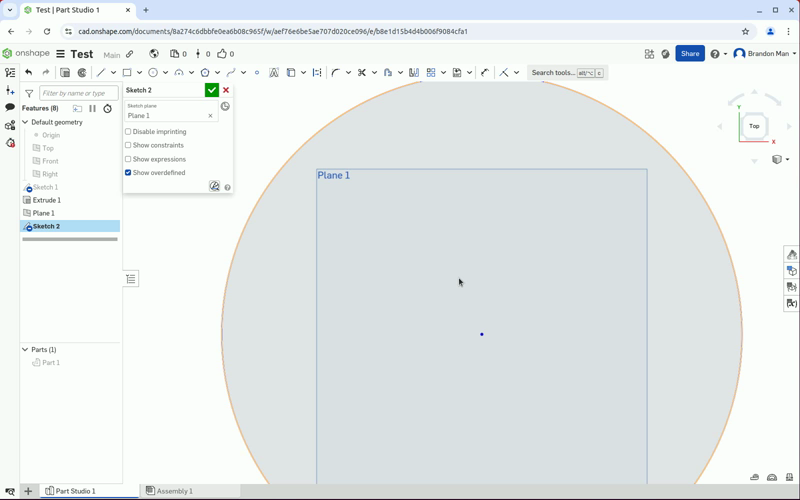
scroll(-6)
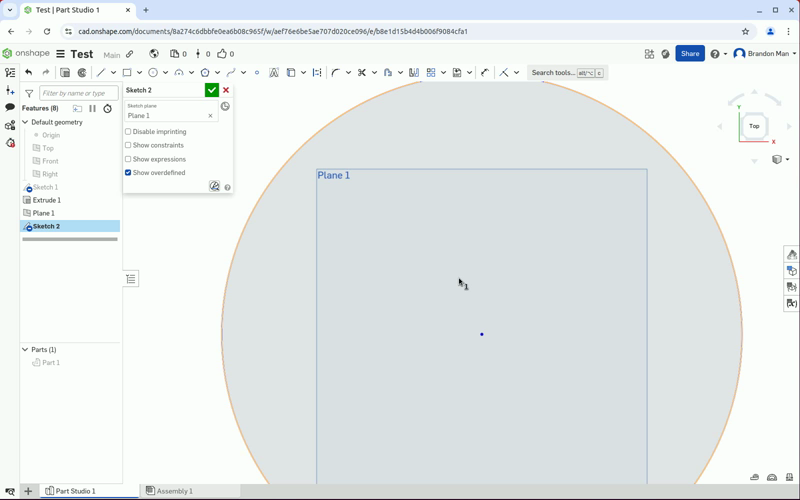
scroll(-6)
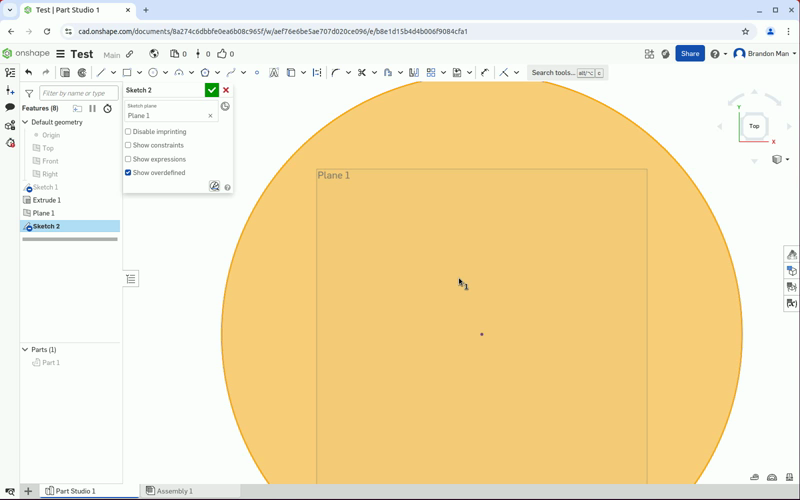
scroll(-6)
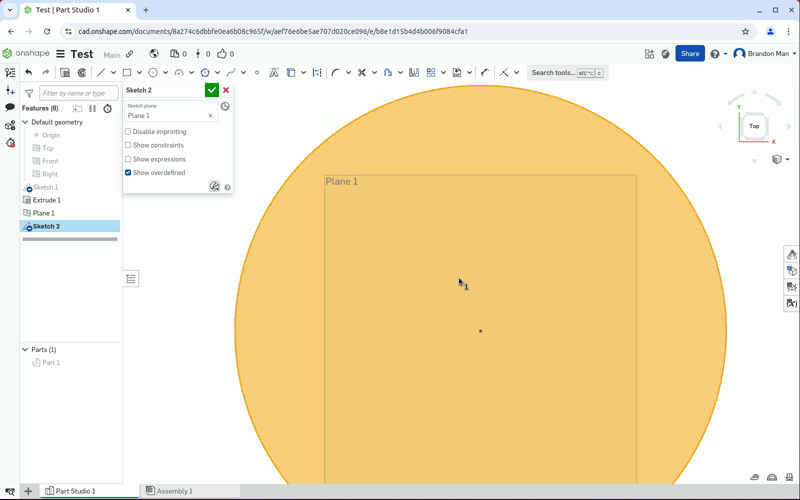
scroll(-6)
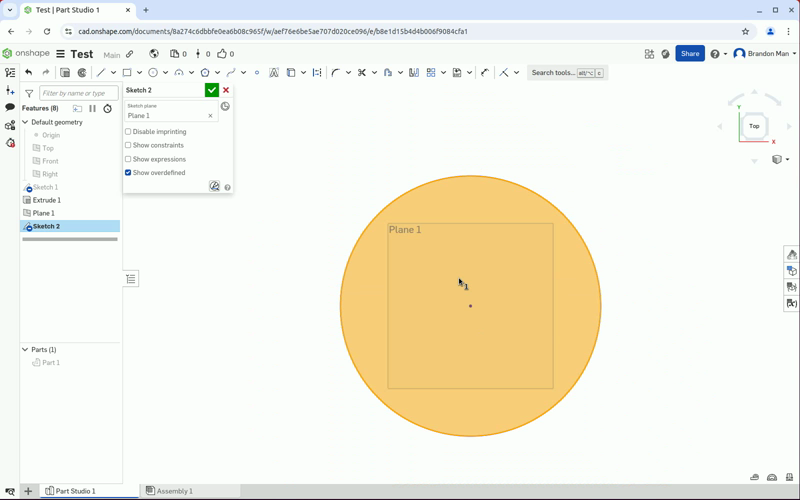
scroll(-6)
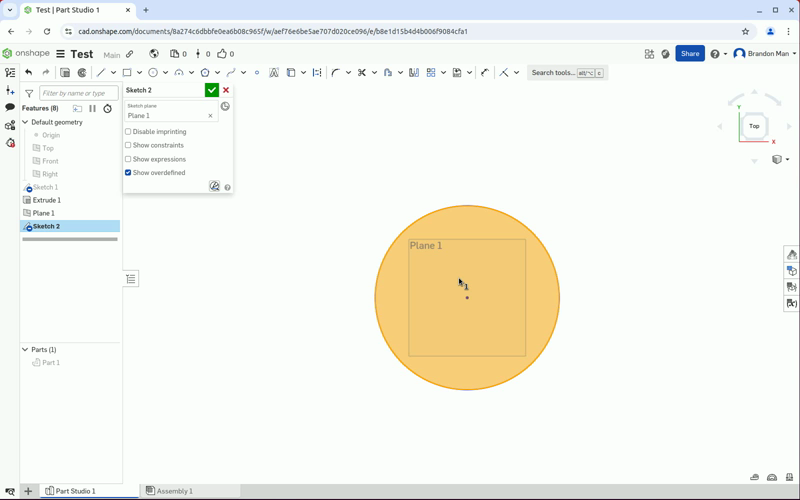
scroll(-6)
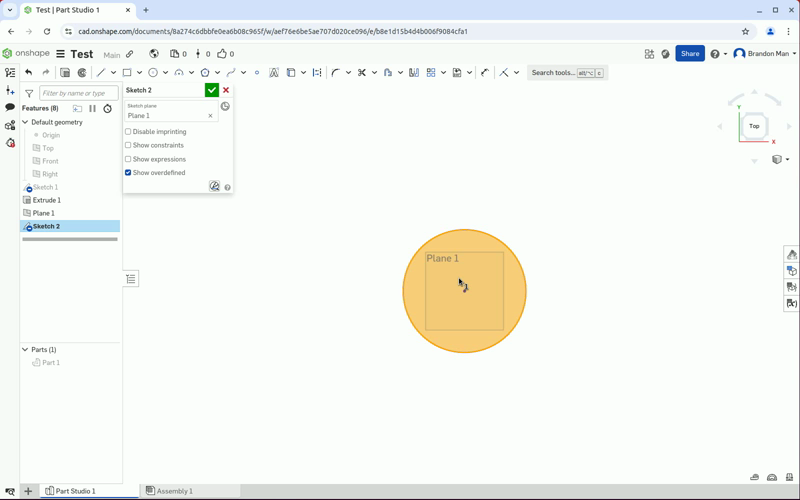
scroll(-6)
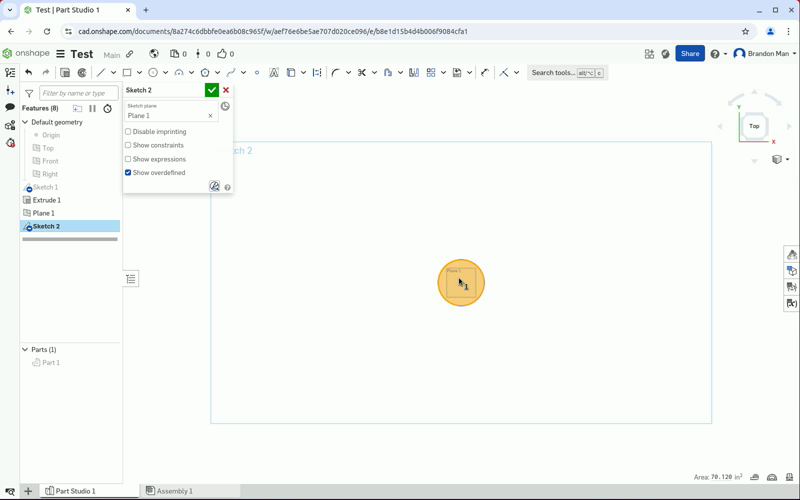
mouse_move(73, 352)
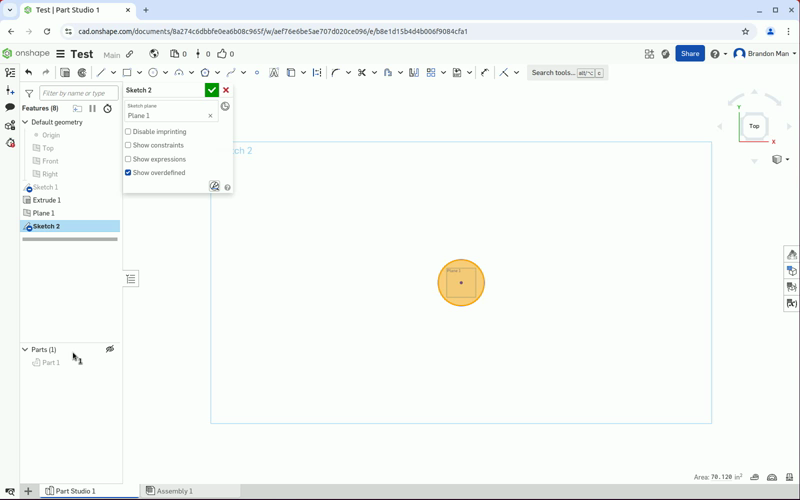
key(shift+y)
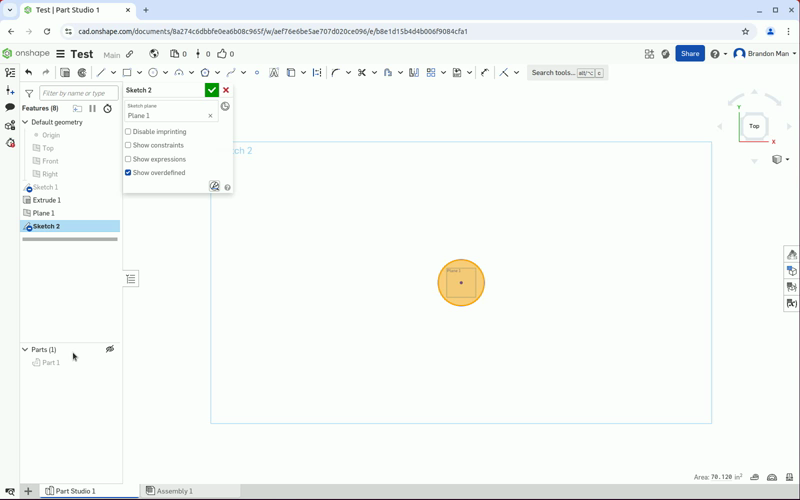
key(shift+e)
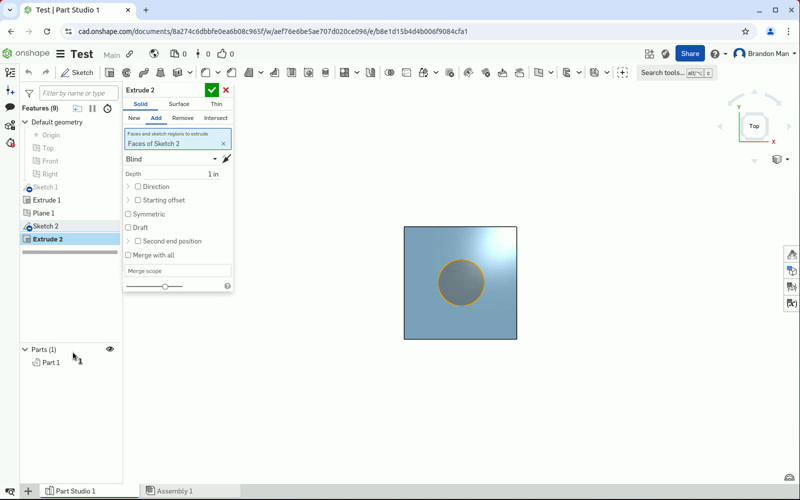
mouse_move(143, 106)
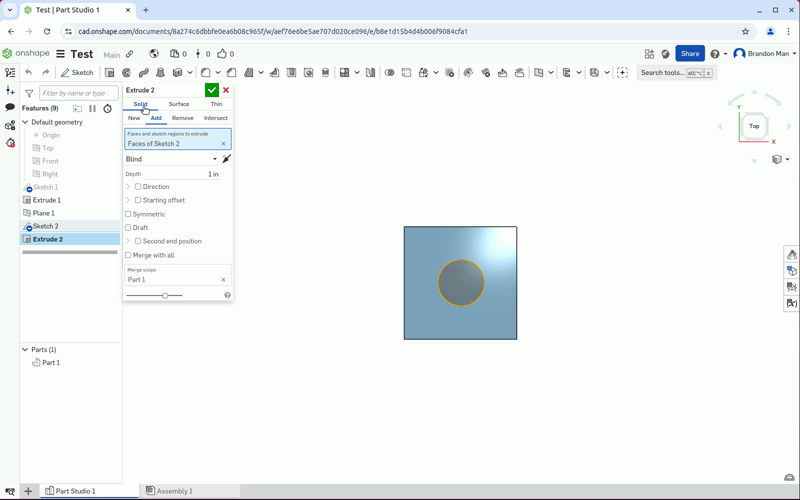
click(143, 106)
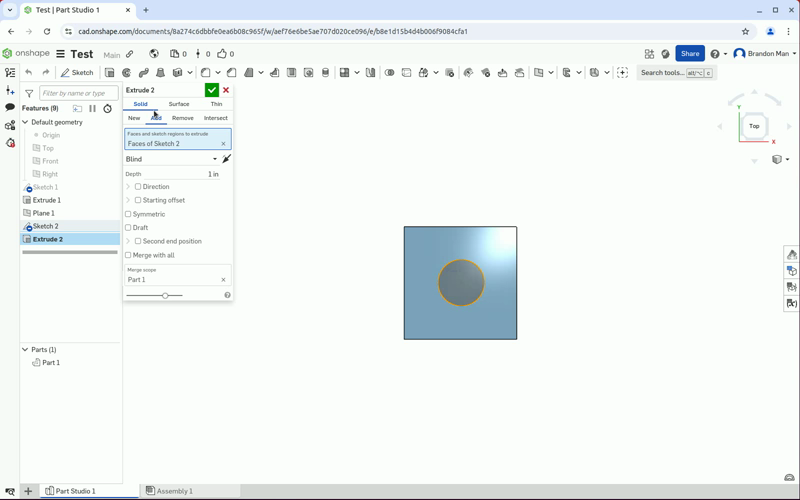
mouse_move(186, 120)
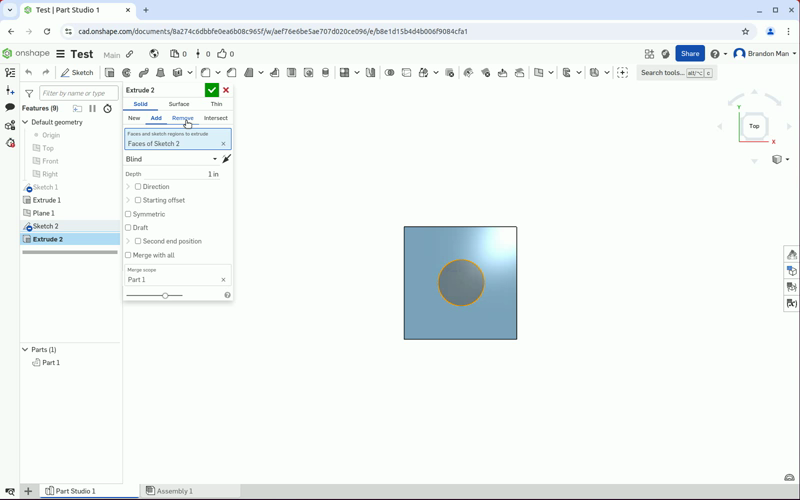
click(186, 120)
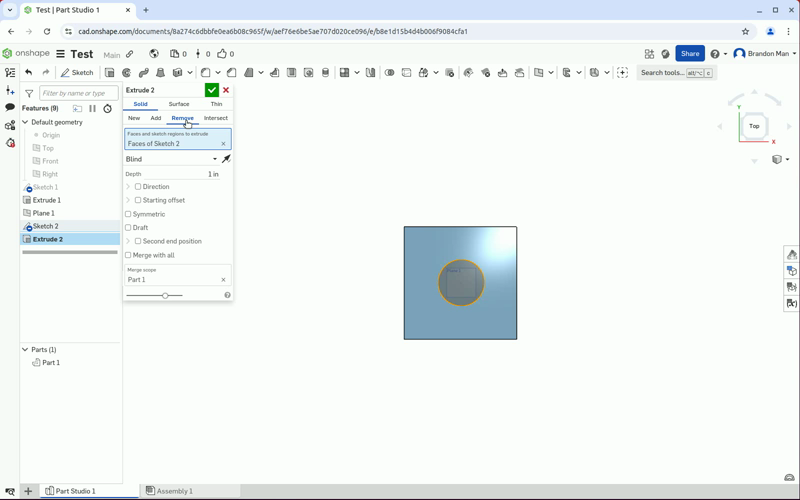
key(tab, 4)
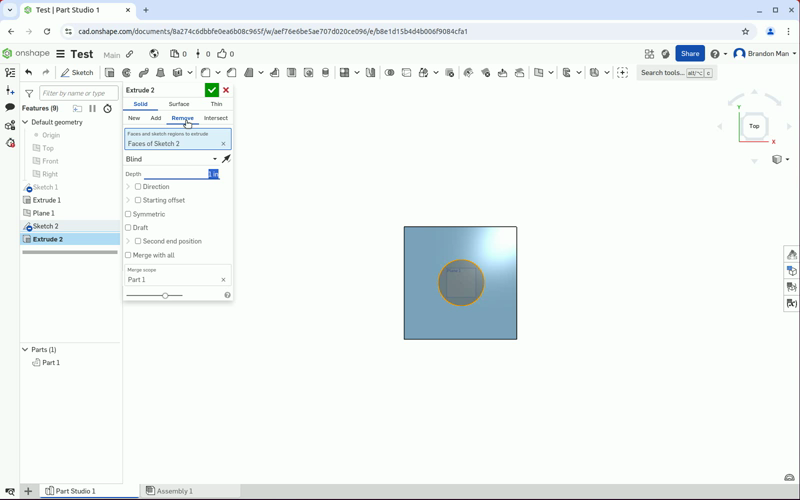
text(11.554)
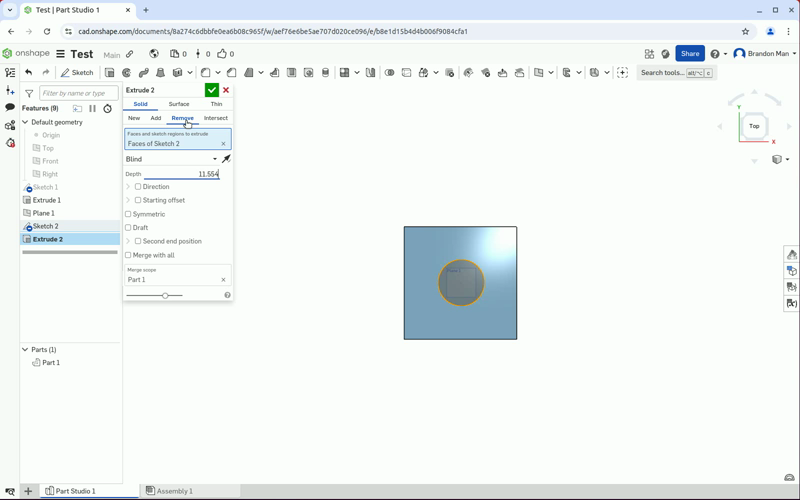
key(tab, 6)
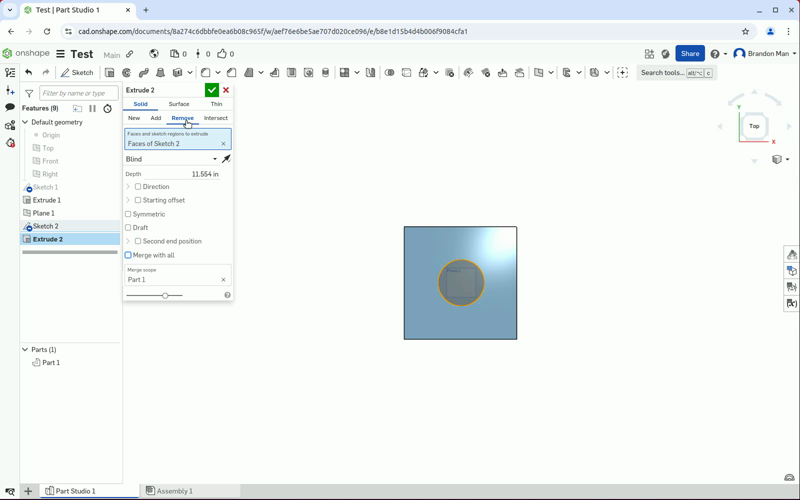
key(space)
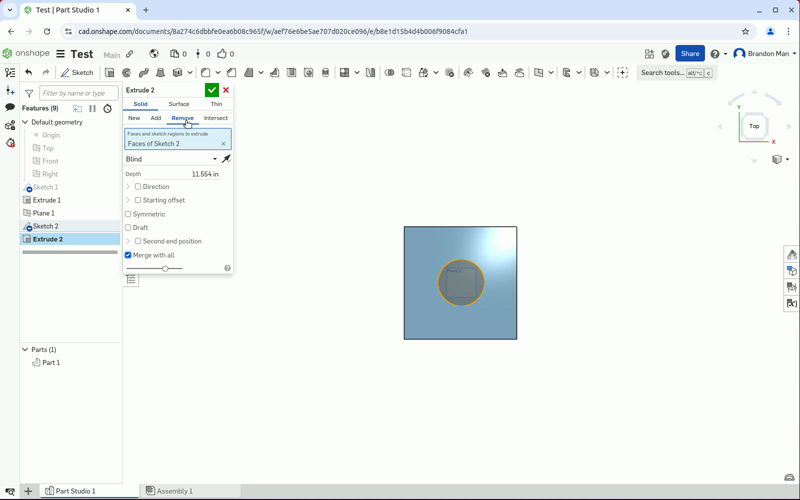
key(enter)
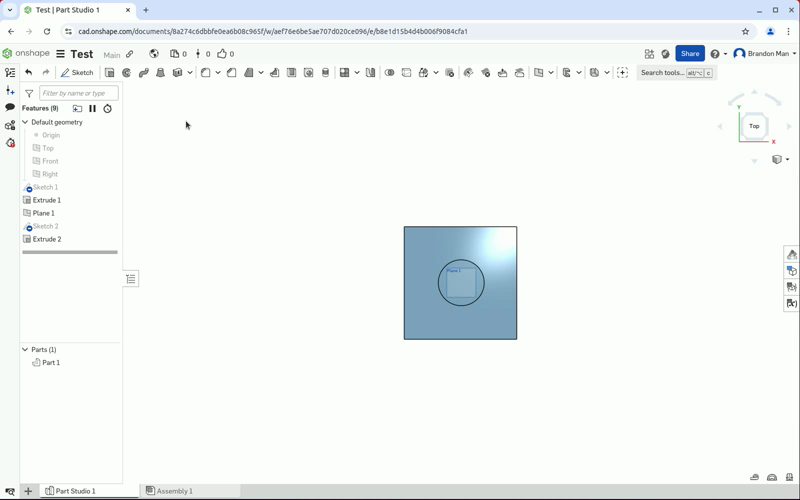
key(shift+h)
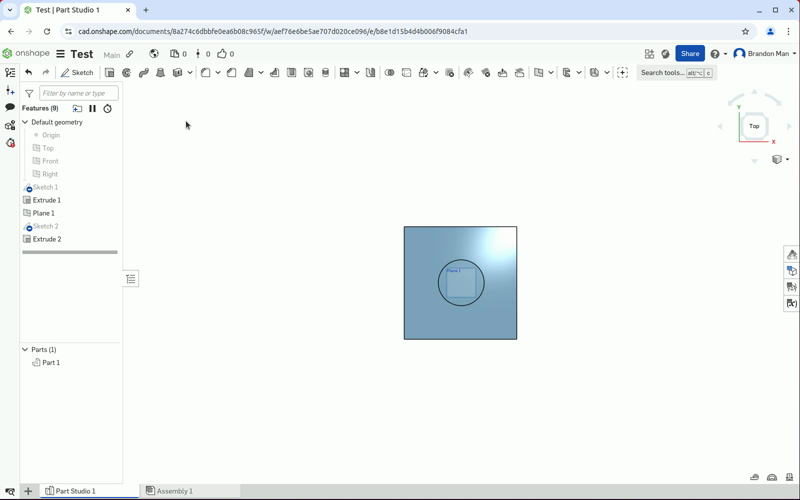
key(shift+h)
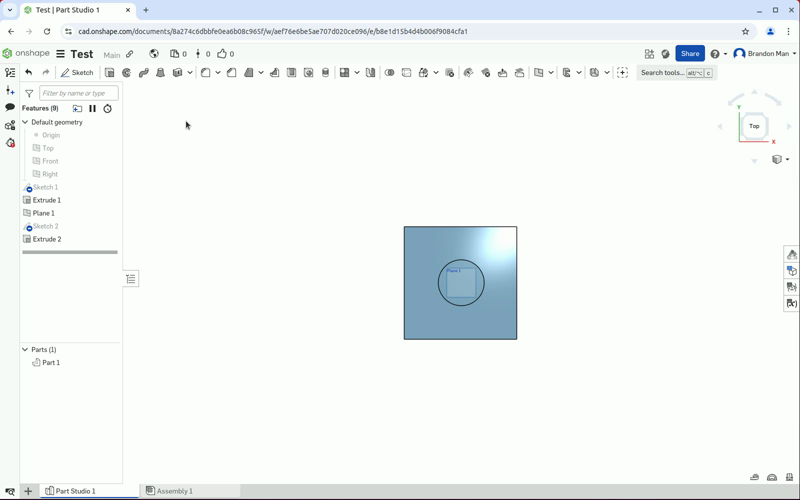
mouse_move(73, 189)
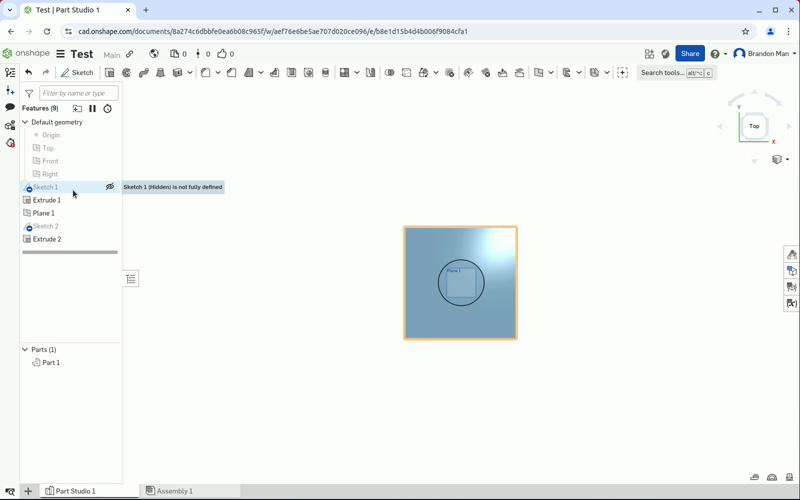
click(73, 189)
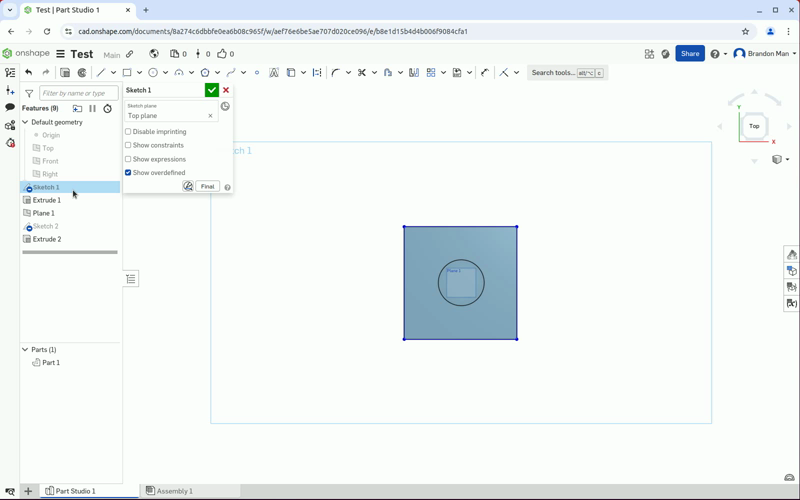
mouse_move(229, 92)
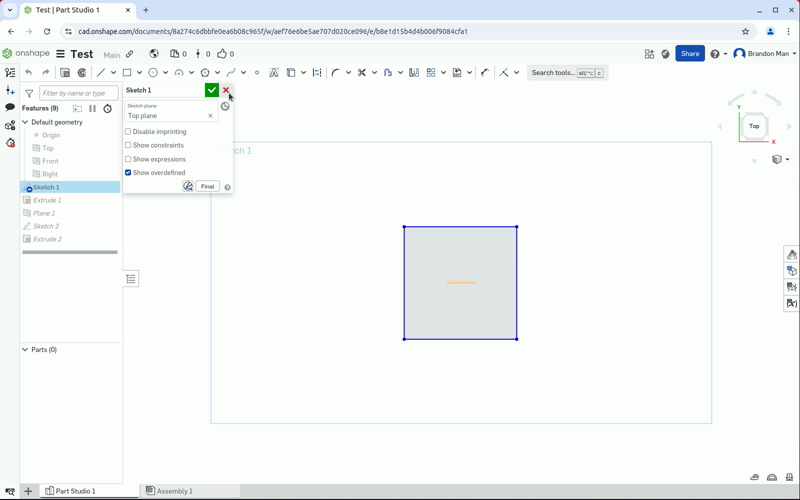
click(229, 92)
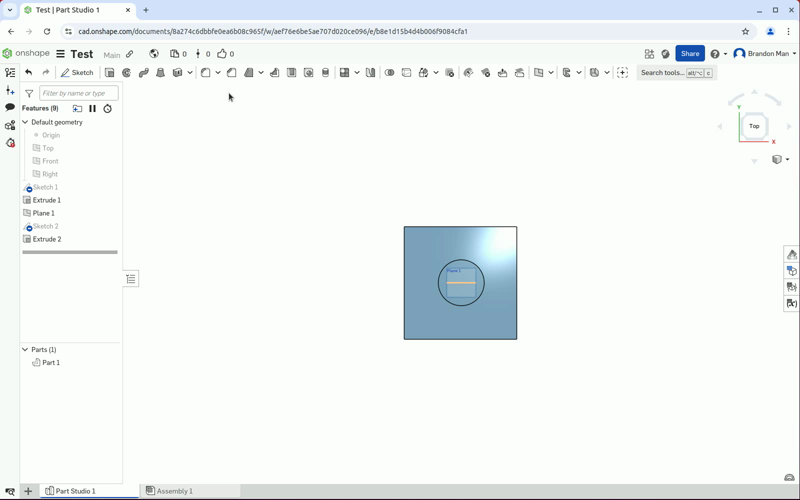
mouse_move(73, 352)
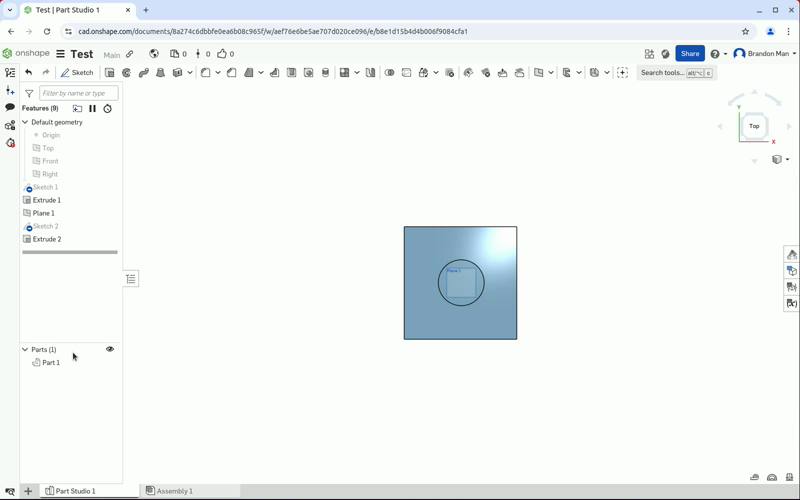
key(y)
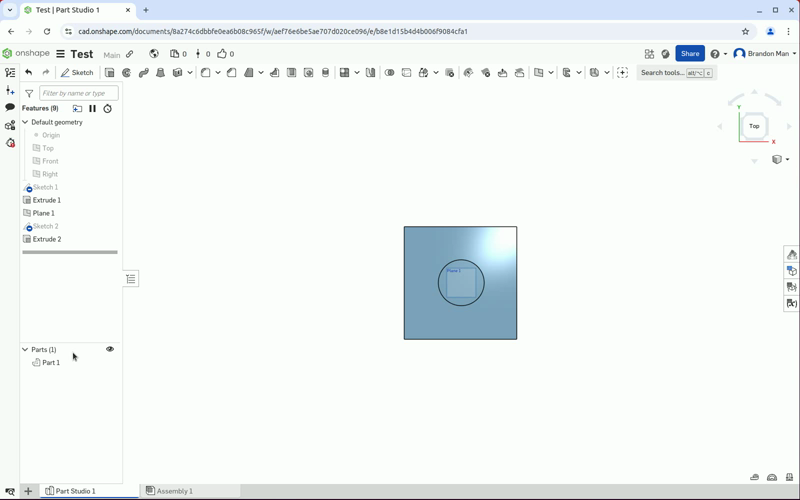
key(shift+p)
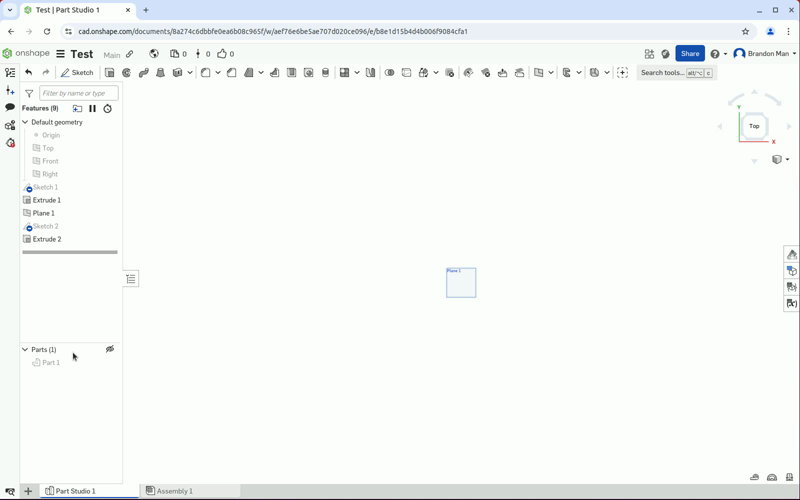
key(space)
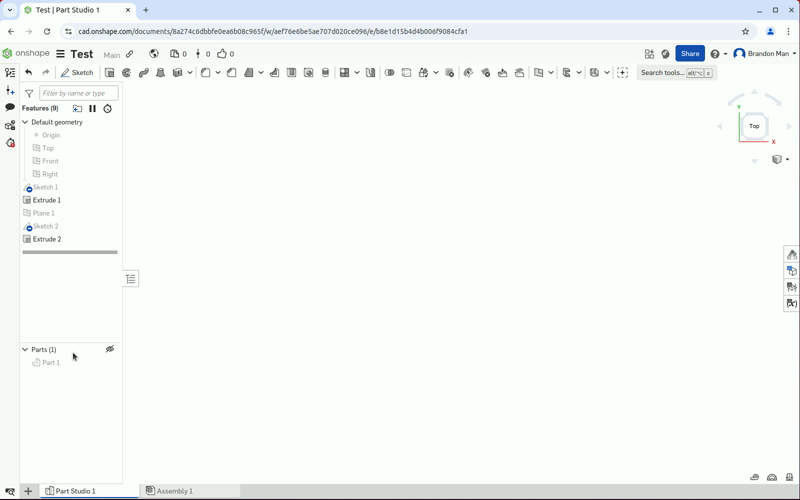
key_down(shift)
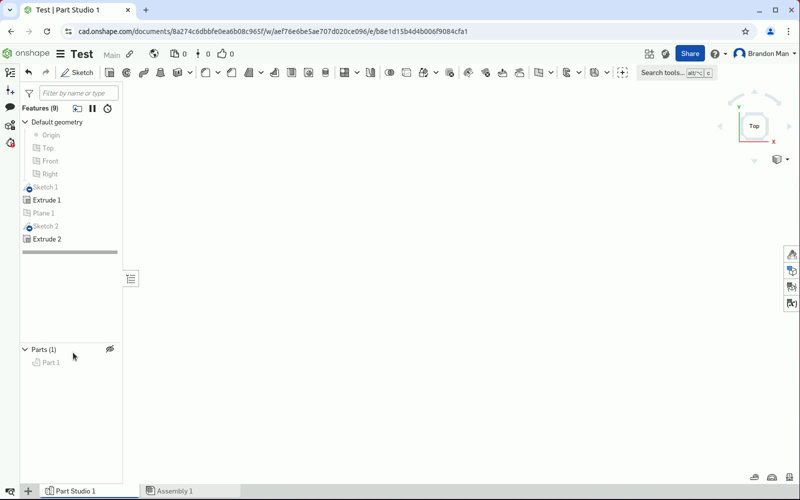
key(up)
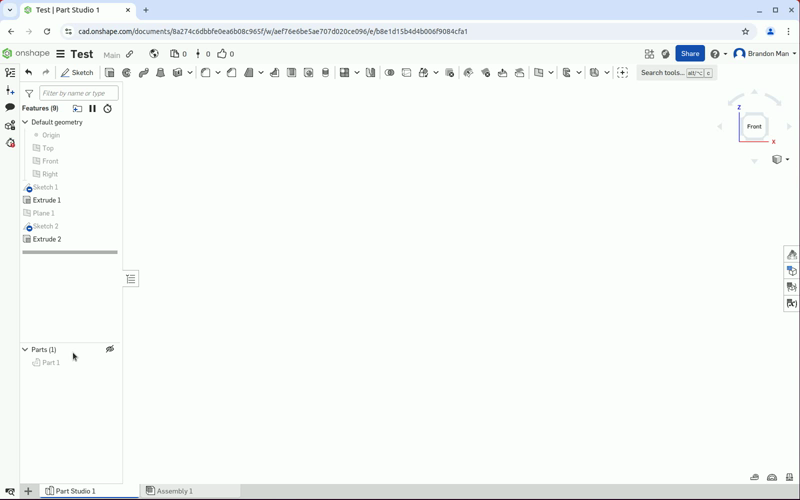
key_up(shift)
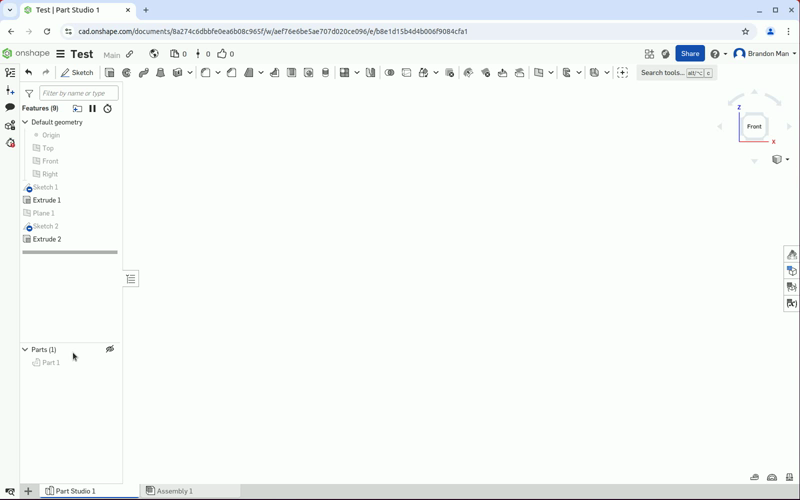
mouse_move(73, 352)
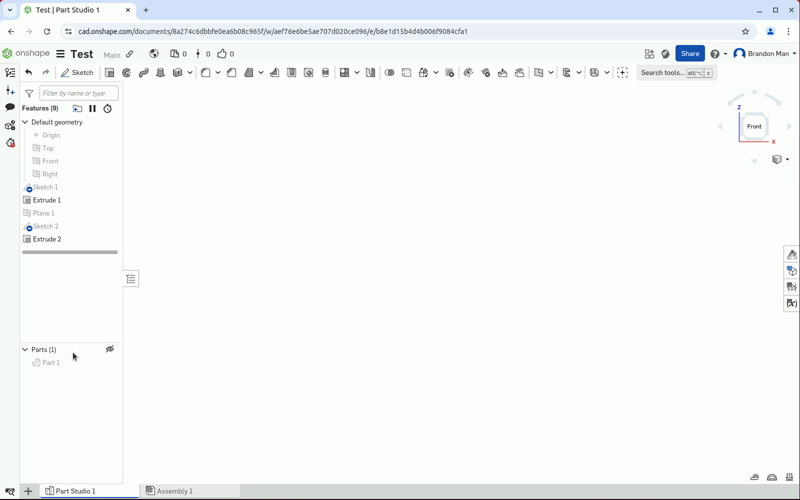
key(shift+y)
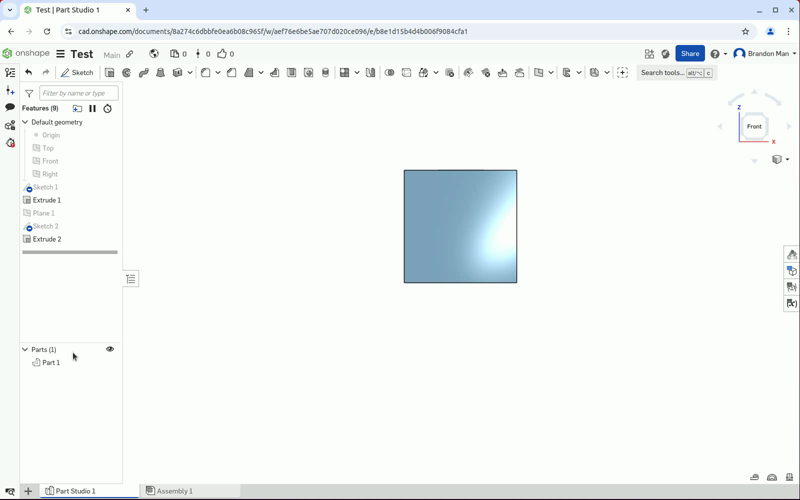
mouse_move(541, 75)
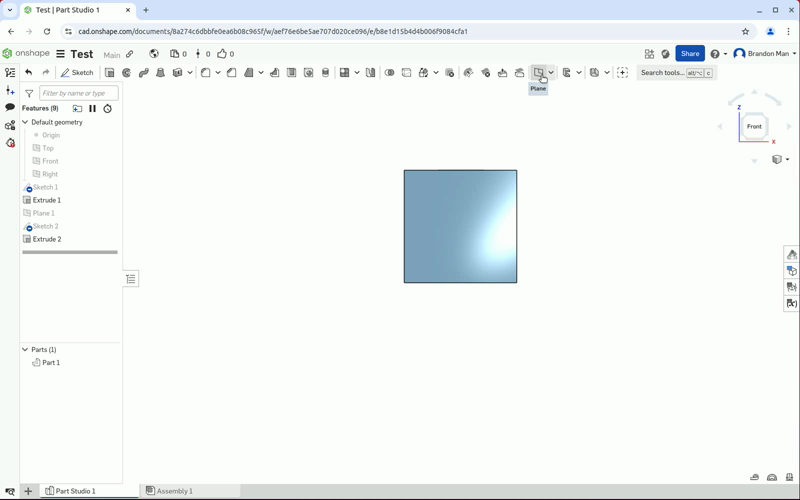
click(541, 75)
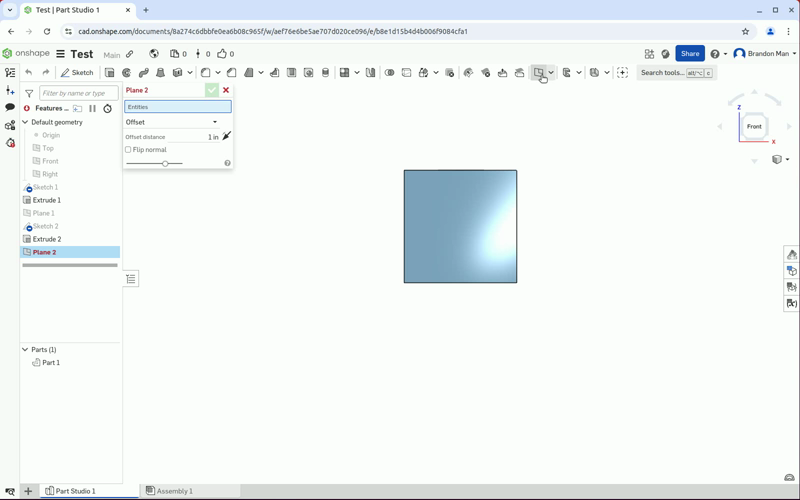
mouse_move(73, 163)
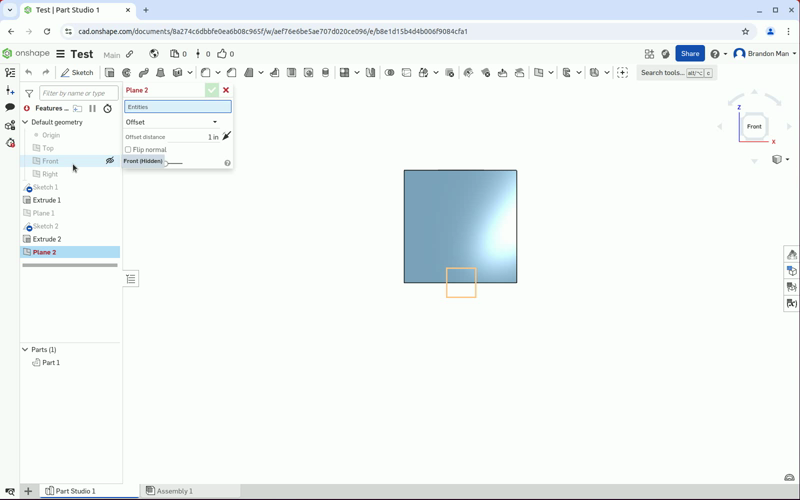
click(73, 163)
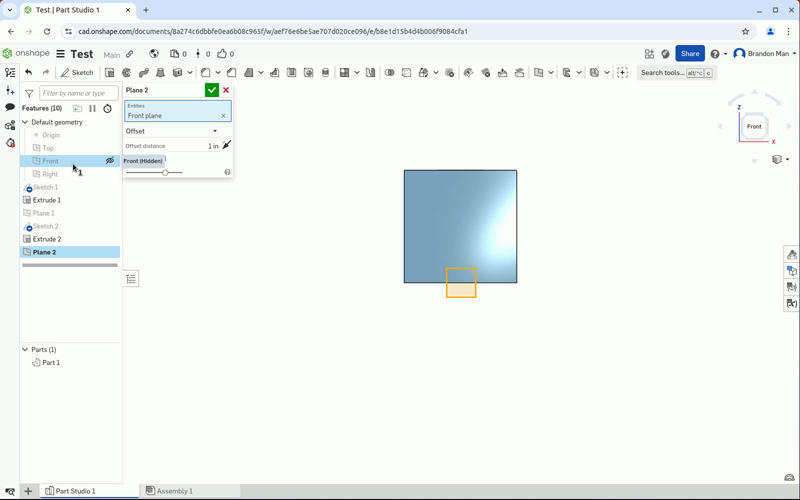
key(tab, 2)
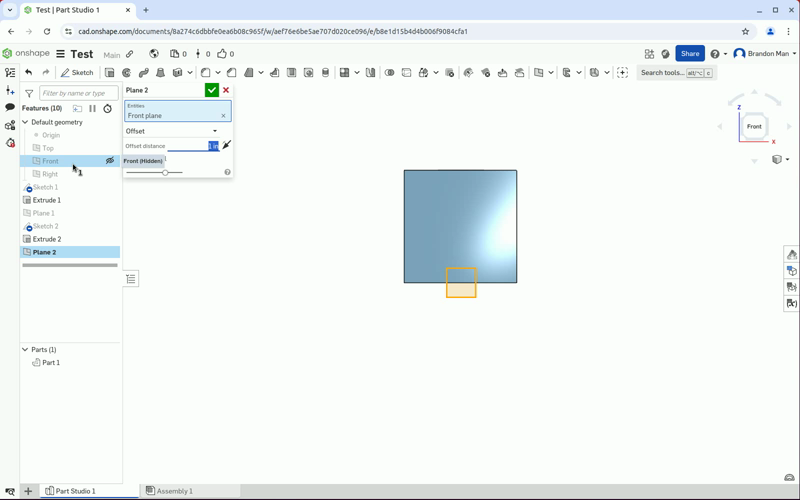
text(11.554)
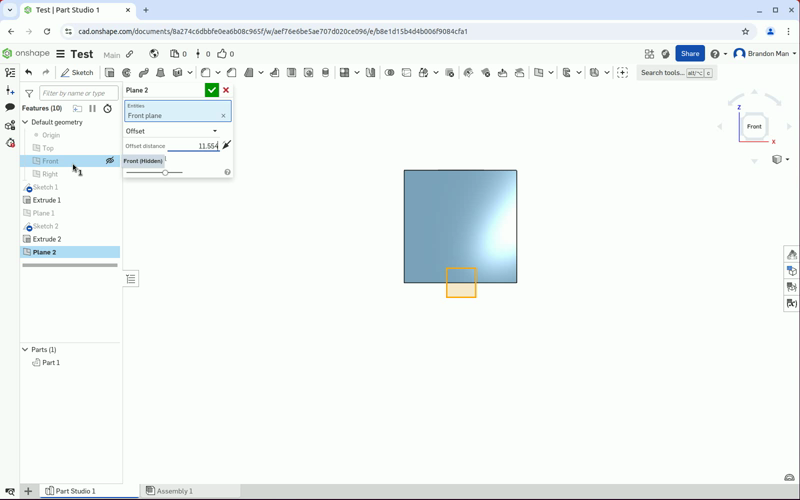
key(enter, 2)
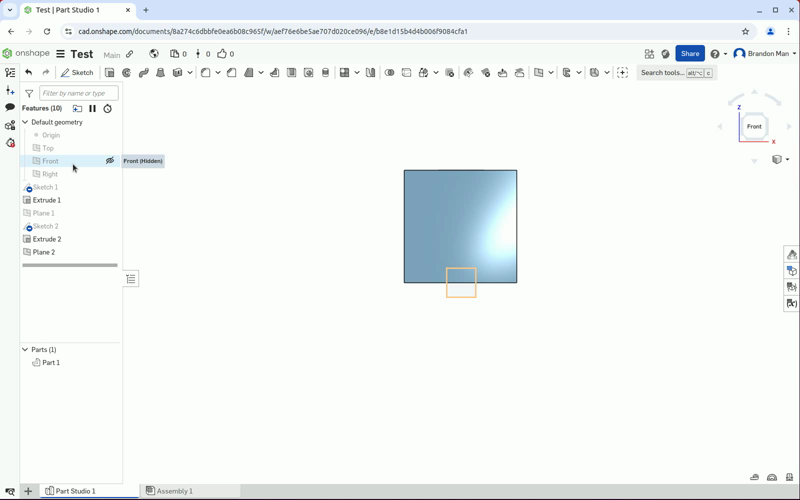
key(shift+s)
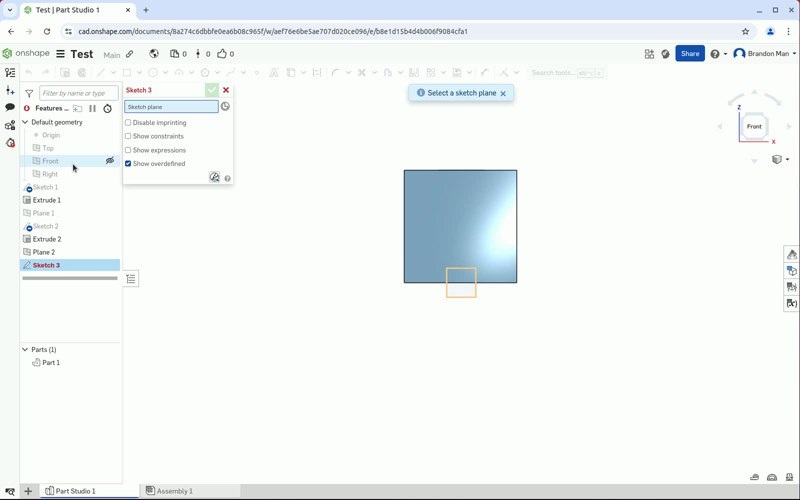
mouse_move(73, 254)
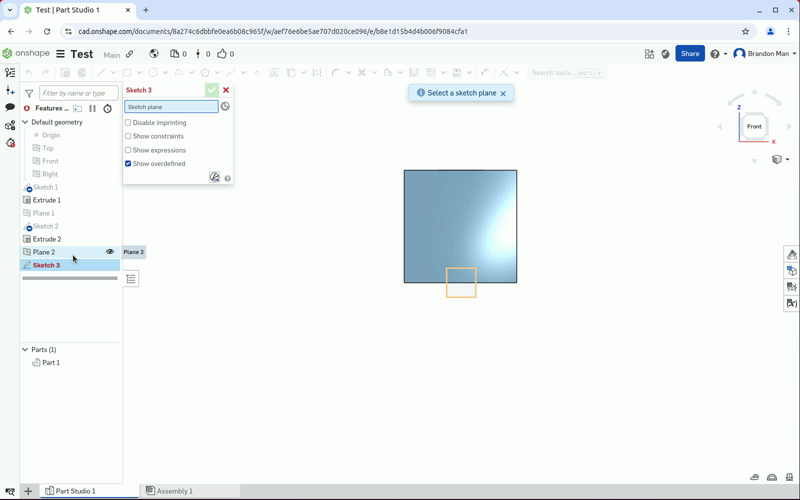
click(73, 254)
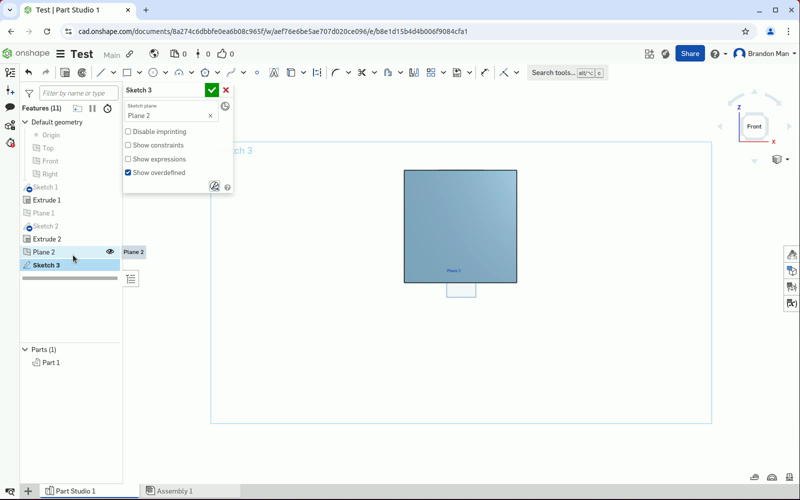
mouse_move(73, 352)
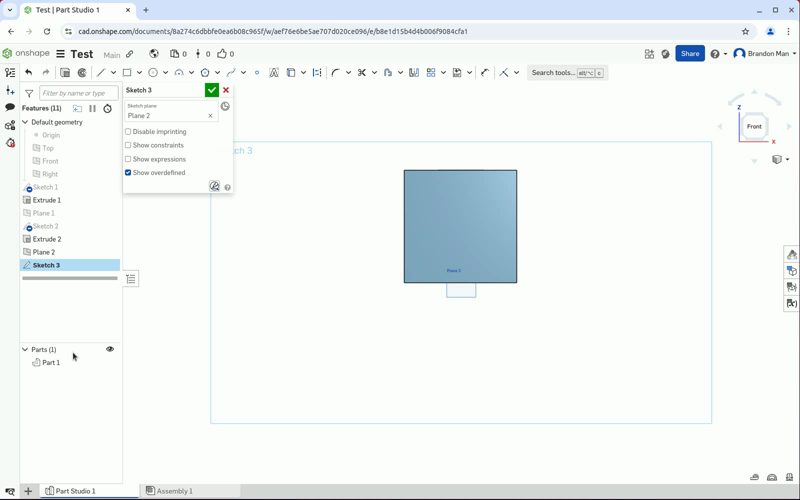
key(y)
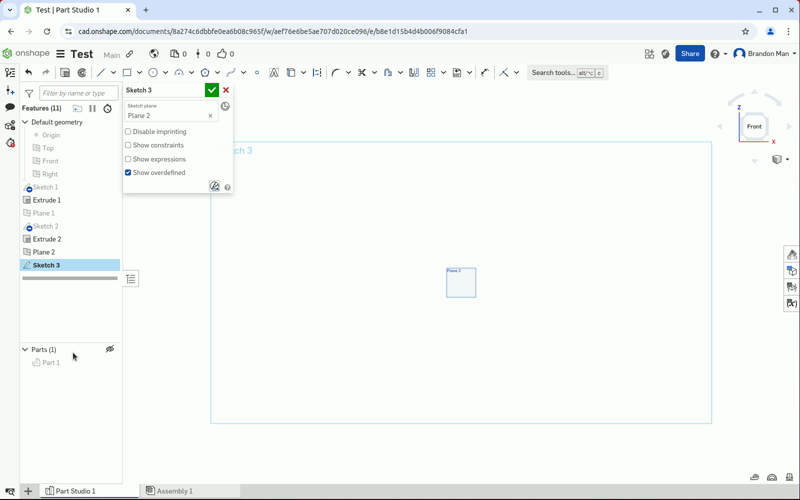
key(c)
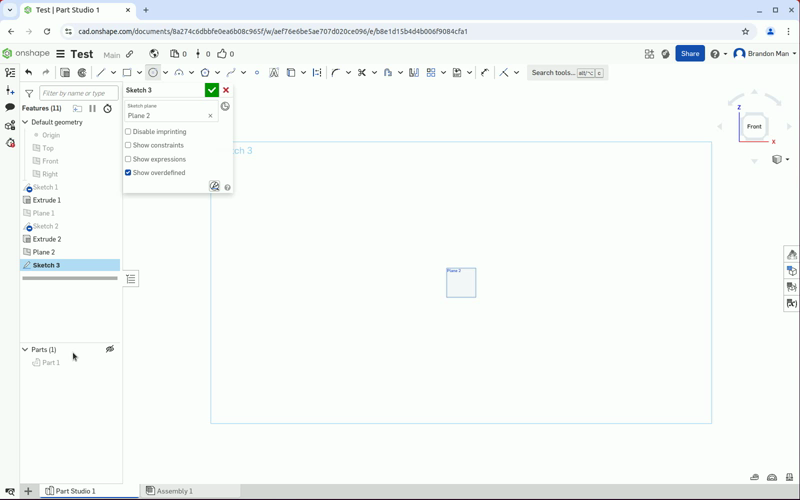
key_down(shift)
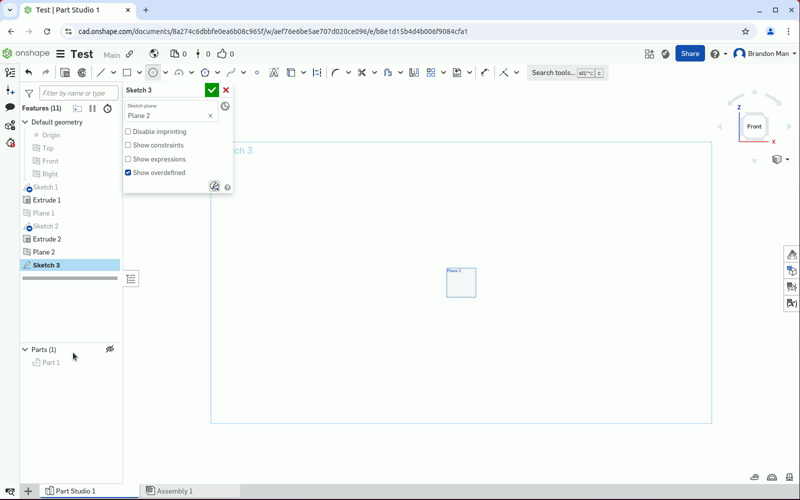
mouse_move(461, 226)
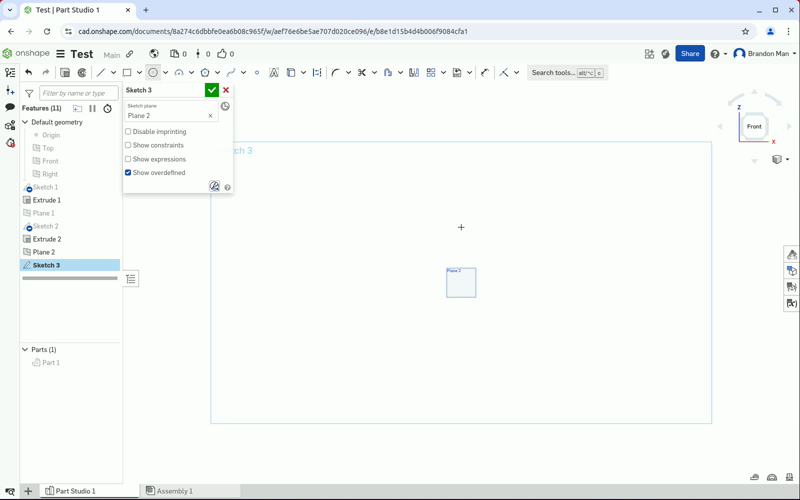
click(461, 226)
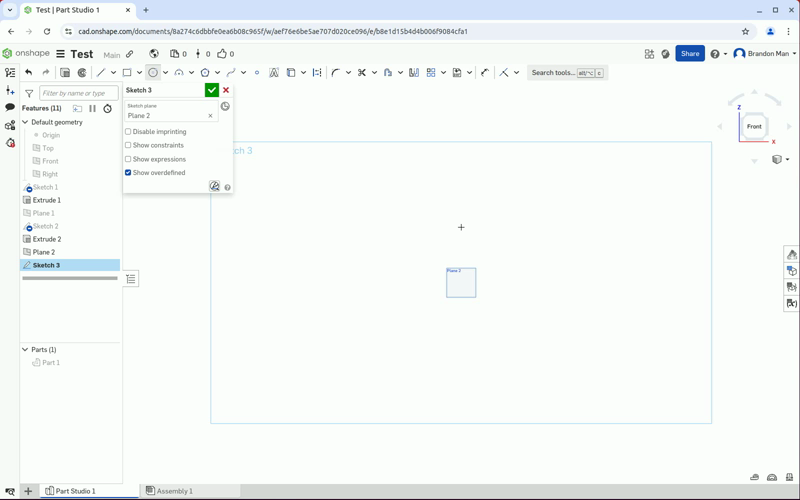
key_up(shift)
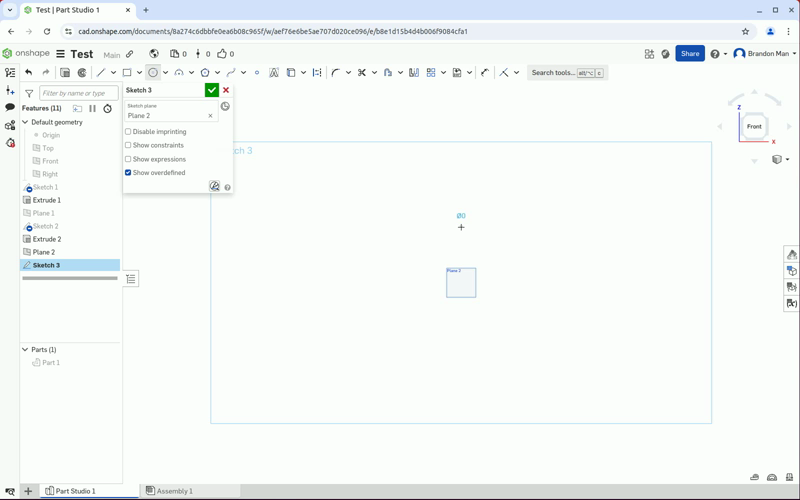
mouse_move(495, 226)
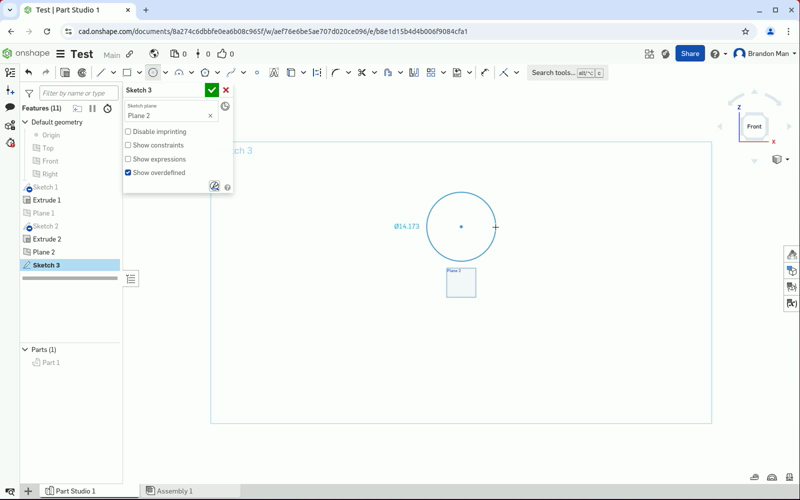
click(495, 226)
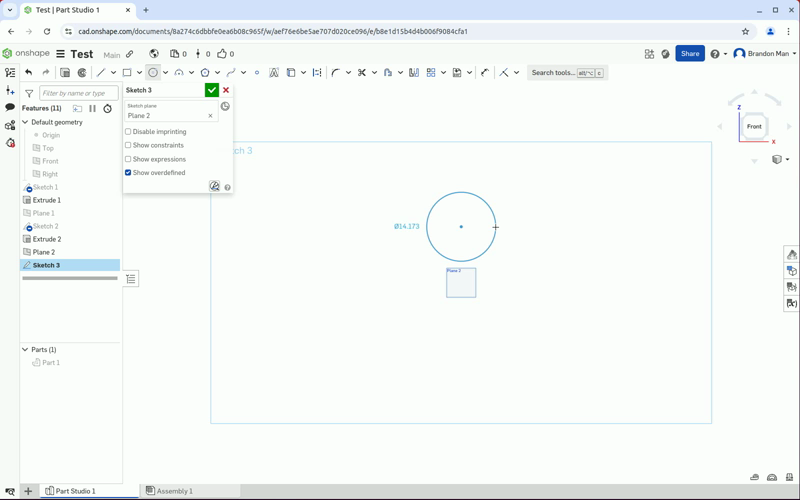
key(esc)
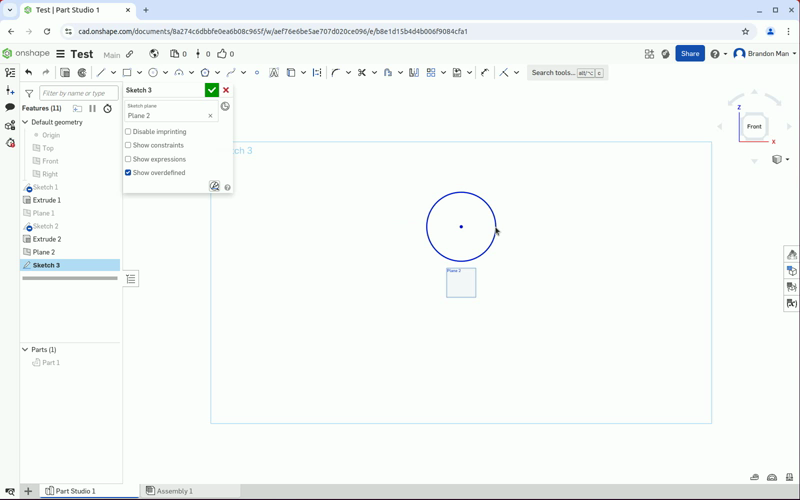
key(c)
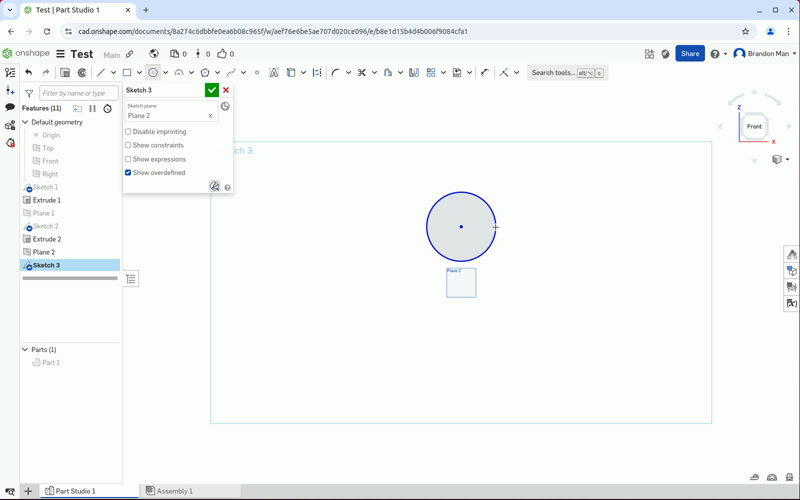
key_down(shift)
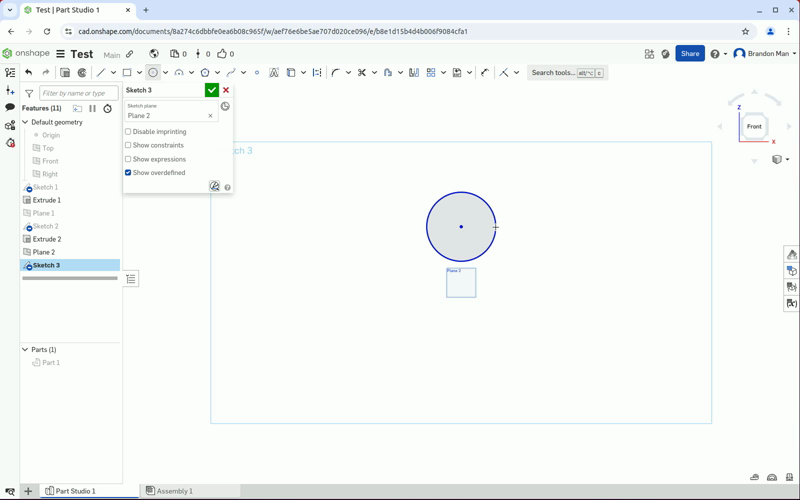
mouse_move(461, 226)
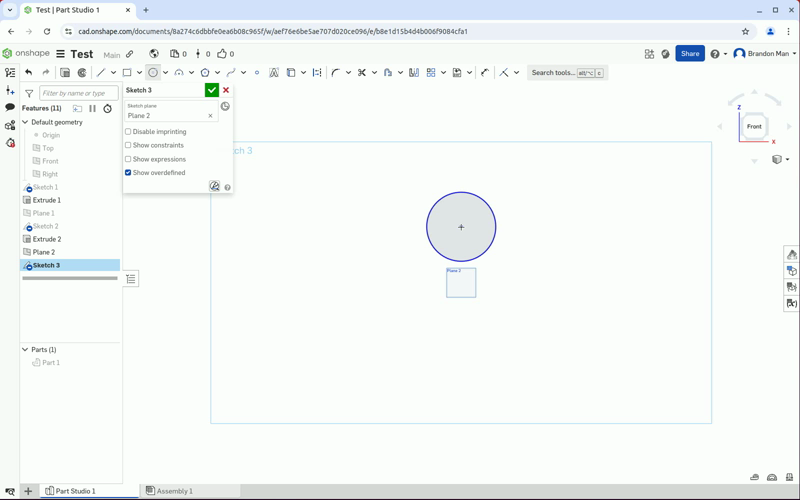
click(461, 226)
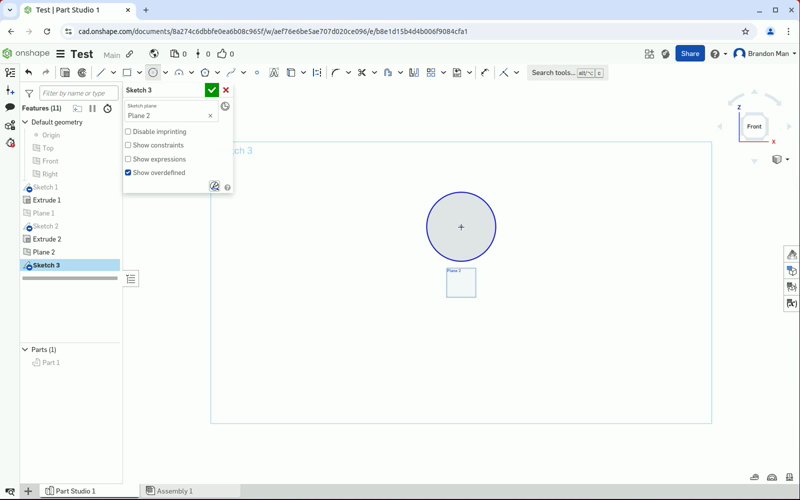
key_up(shift)
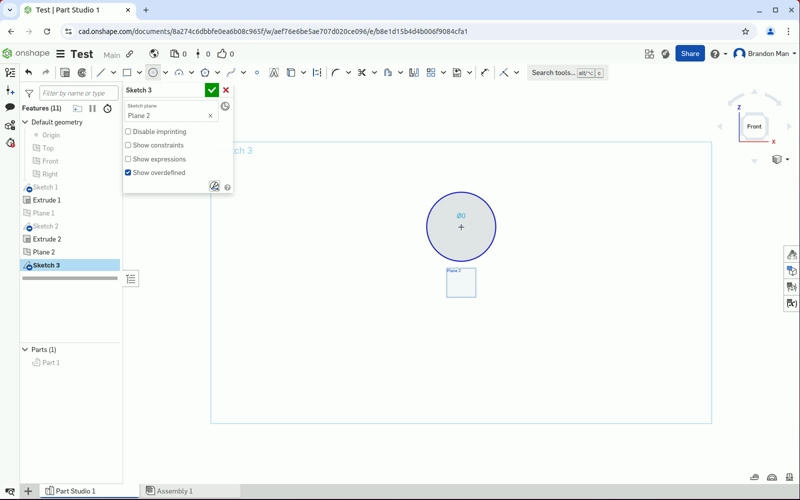
mouse_move(478, 226)
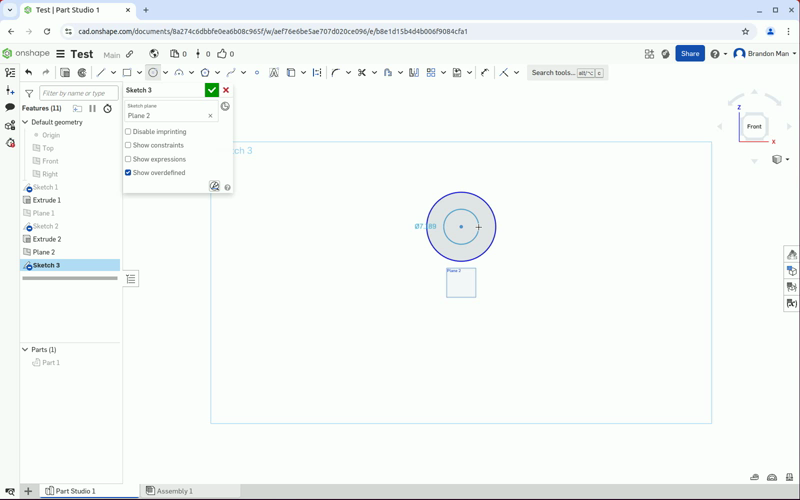
click(478, 226)
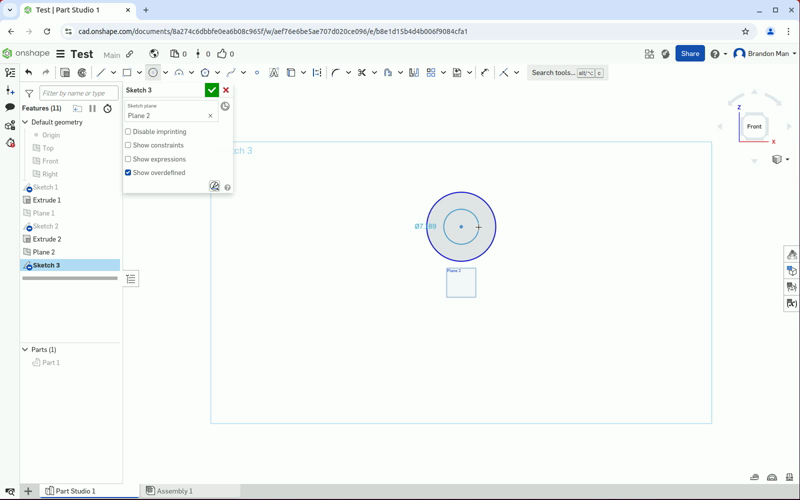
key(esc)
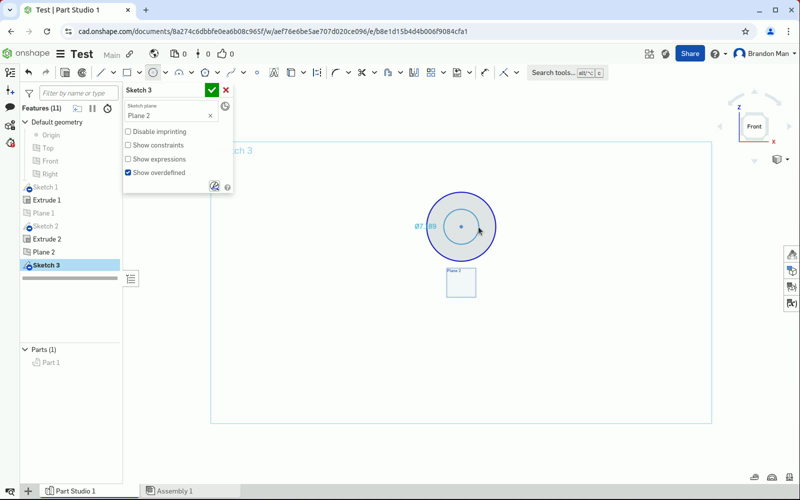
mouse_move(474, 211)
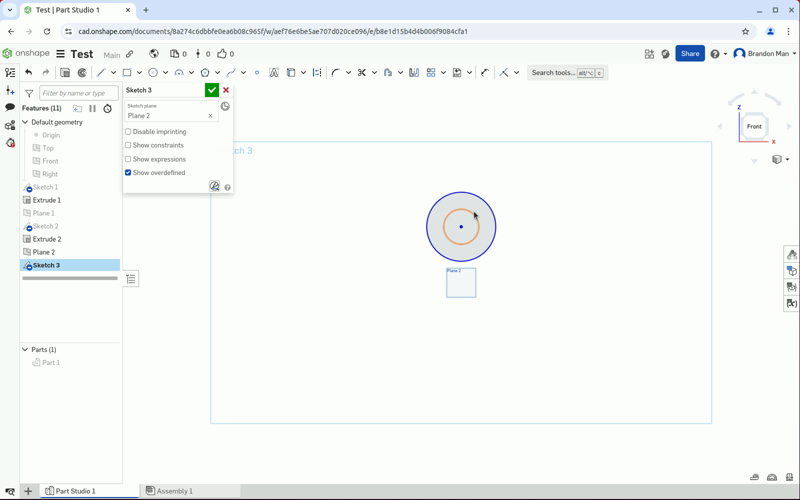
click(474, 211)
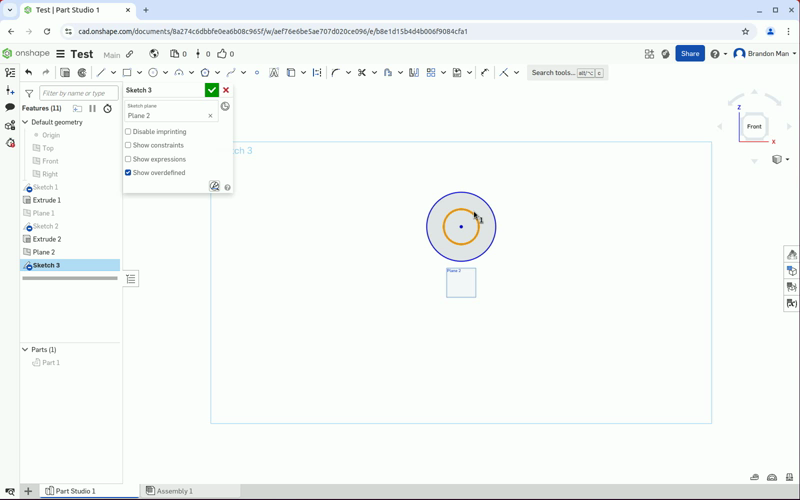
mouse_move(73, 352)
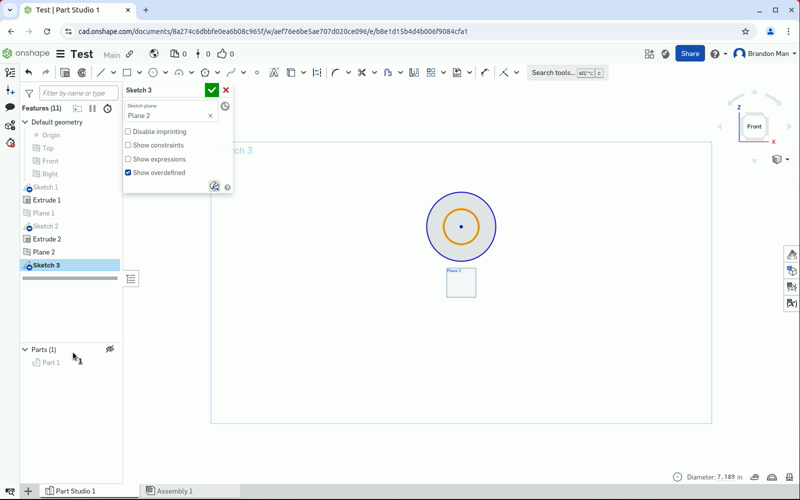
key(shift+y)
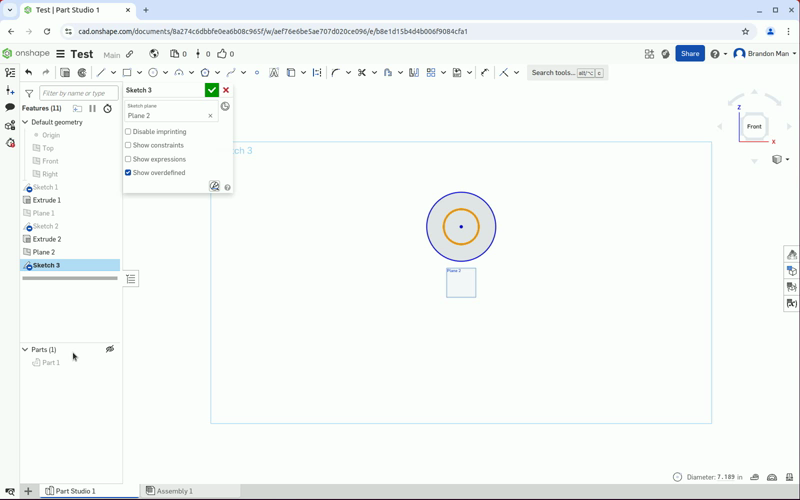
key(shift+e)
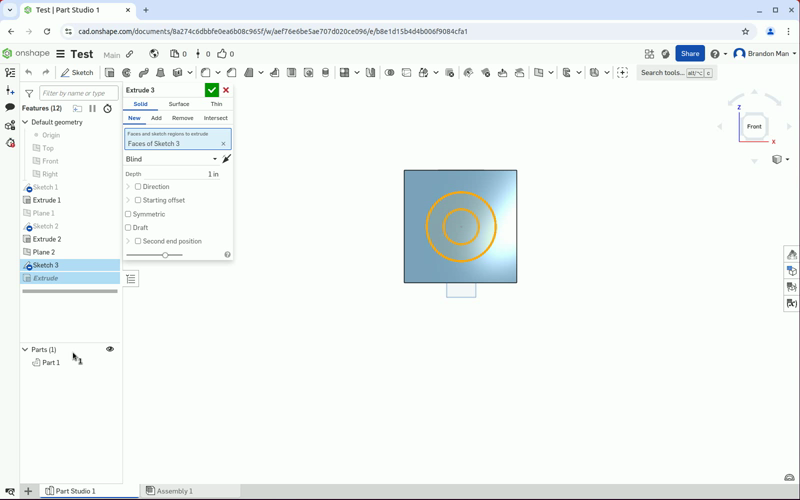
mouse_move(143, 106)
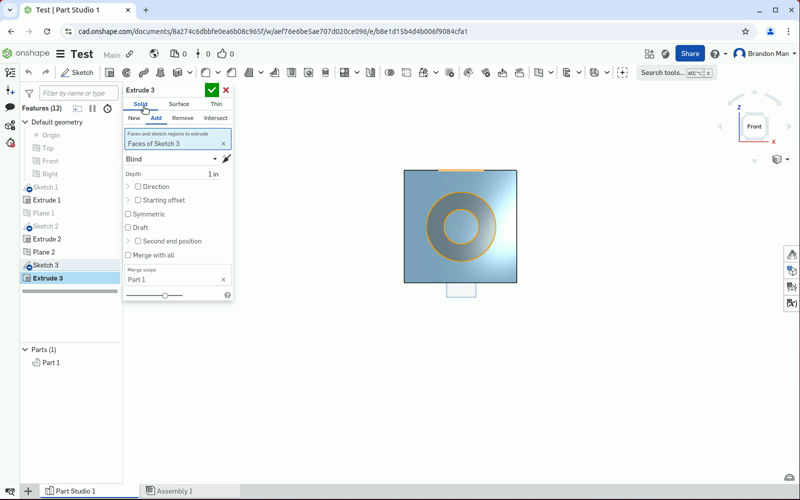
click(143, 106)
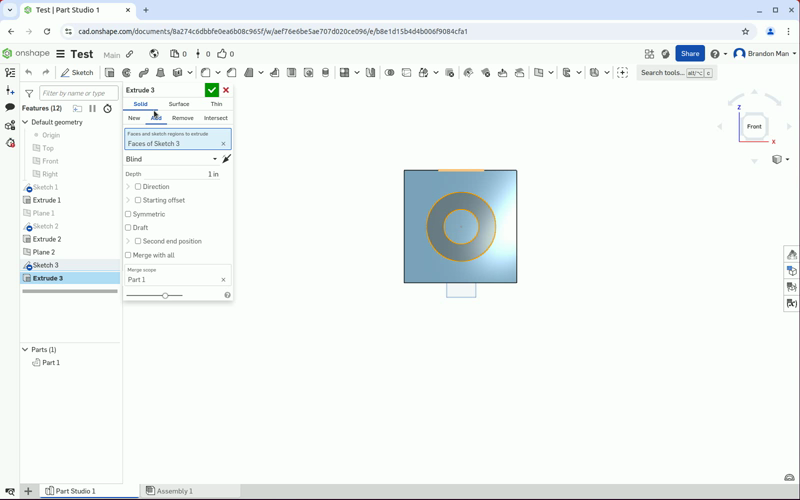
mouse_move(186, 120)
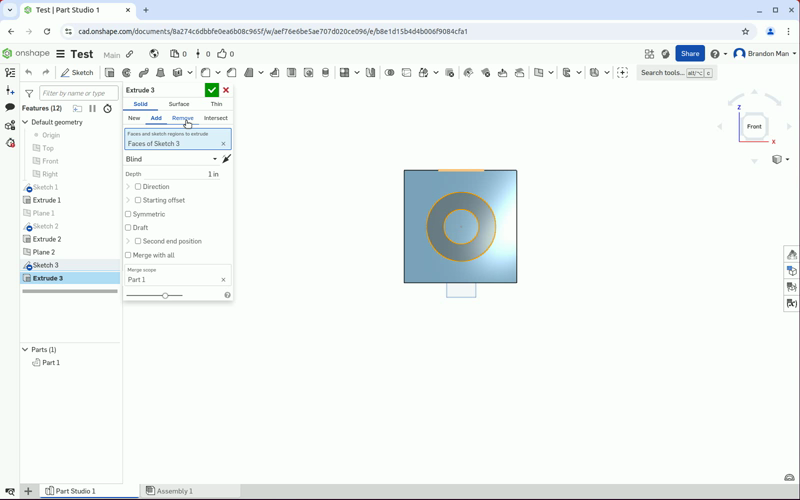
click(186, 120)
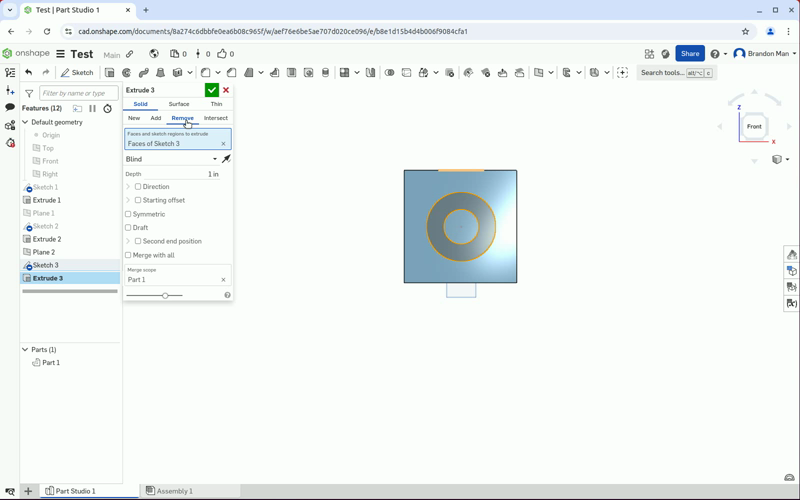
key(tab, 4)
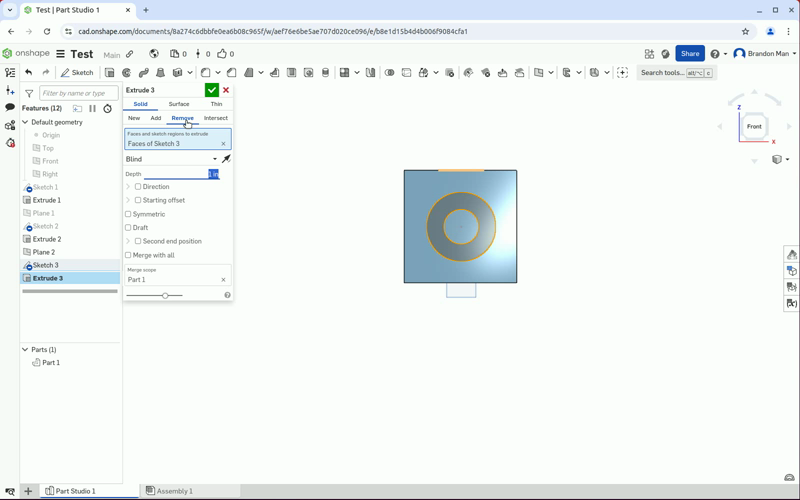
text(2.407)
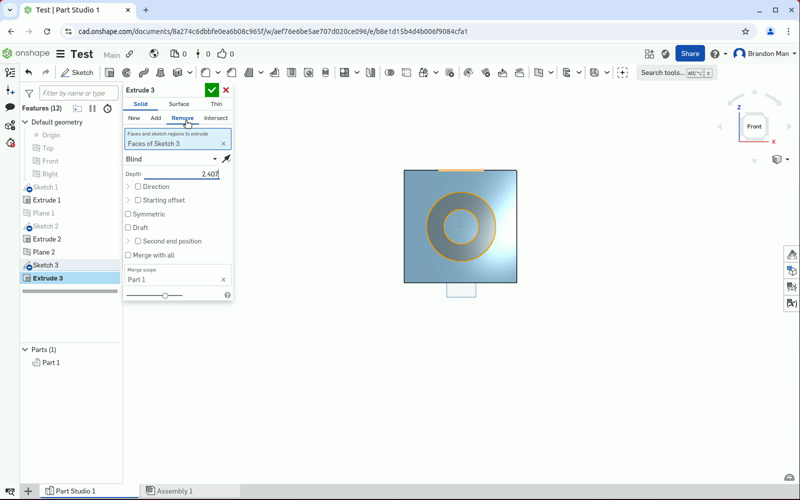
key(tab, 6)
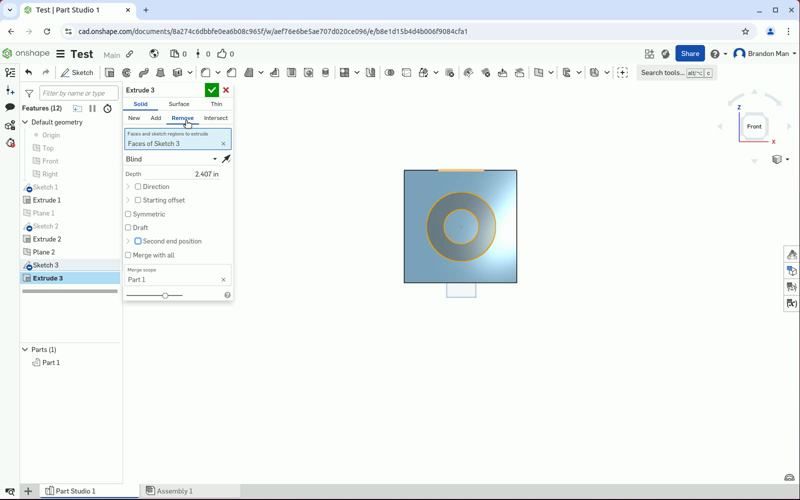
key(space)
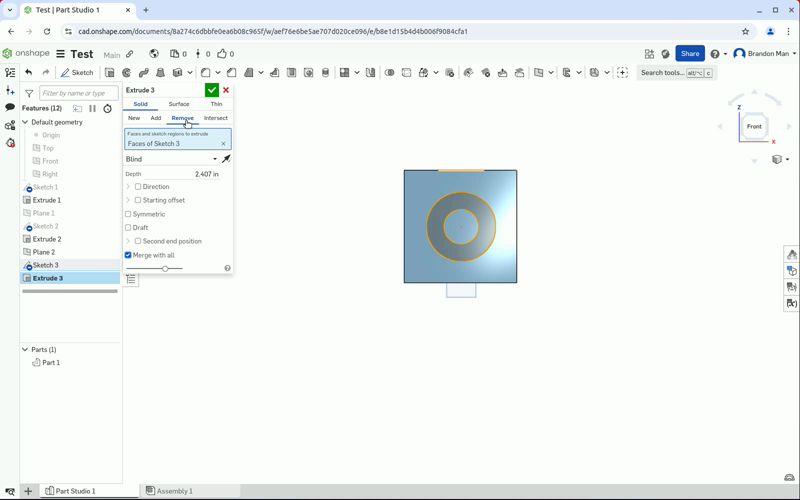
key(enter)
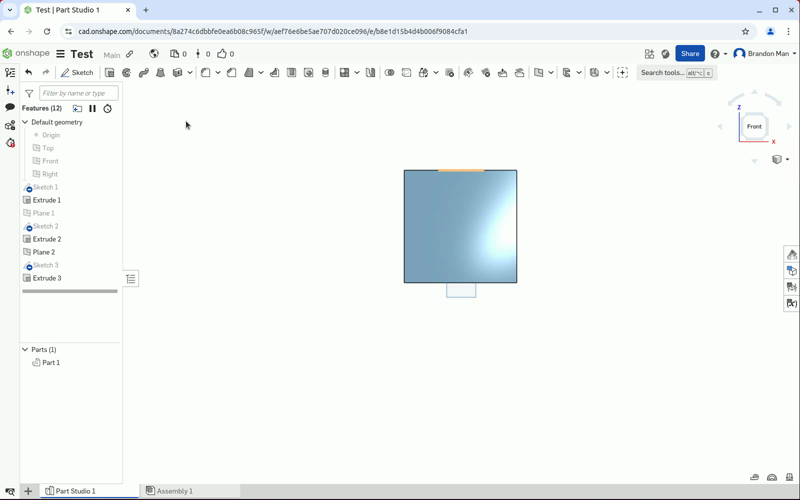
key(shift+h)
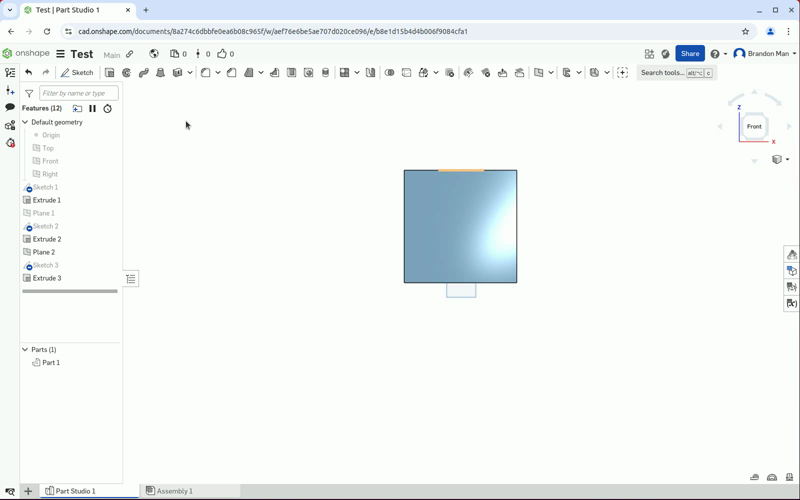
key(shift+h)
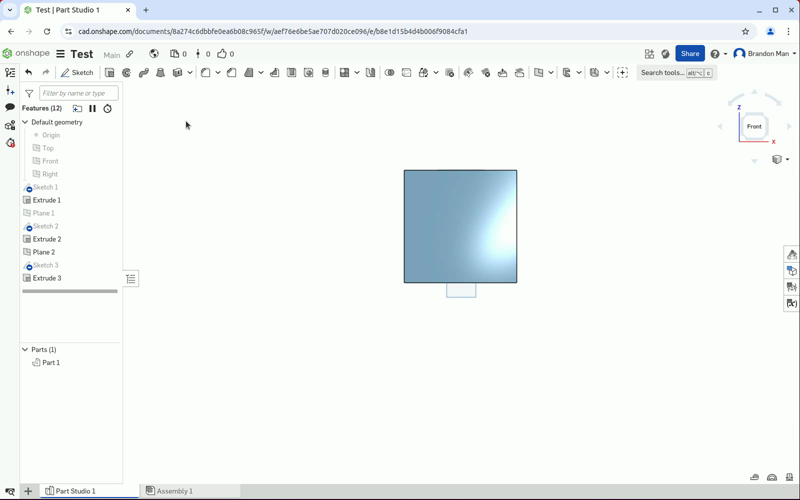
mouse_move(73, 189)
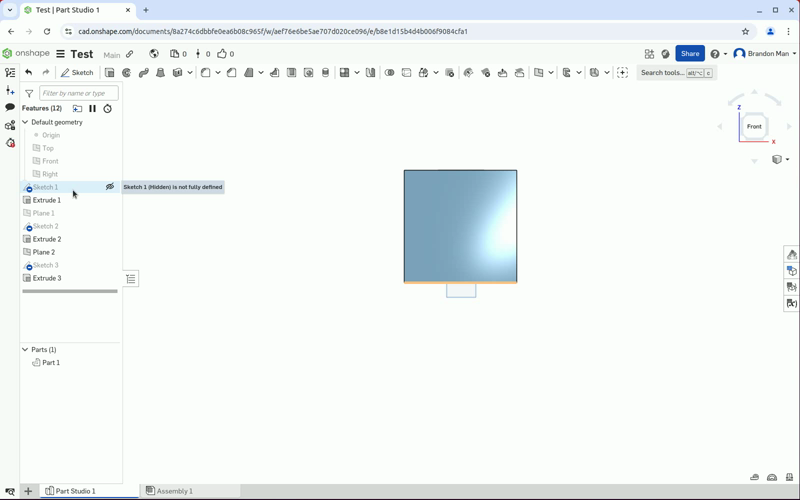
click(73, 189)
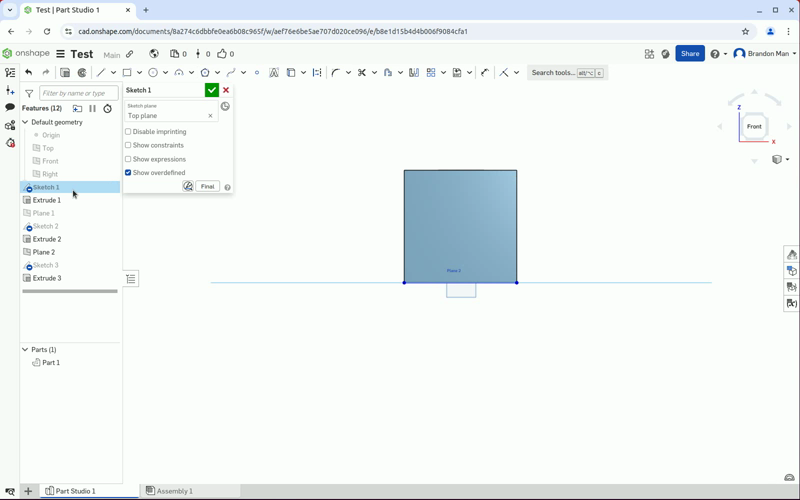
mouse_move(229, 92)
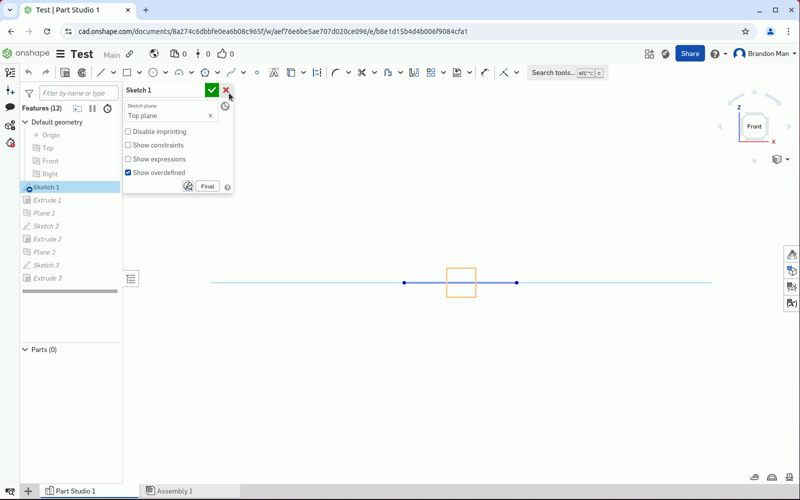
click(229, 92)
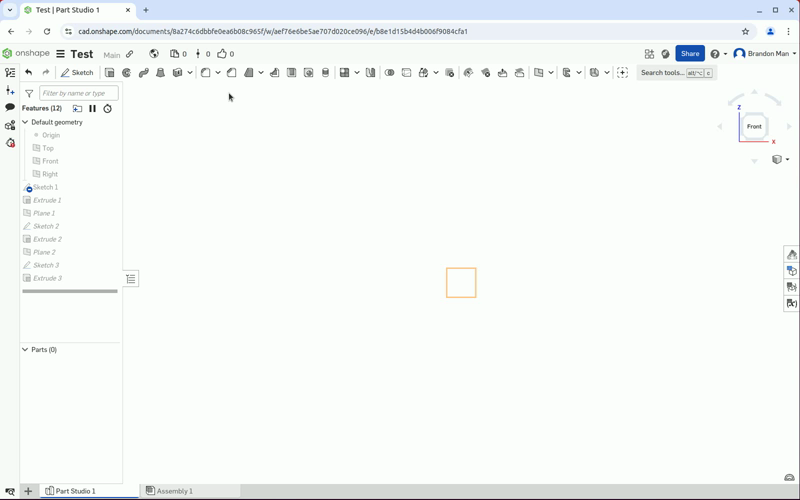
mouse_move(73, 352)
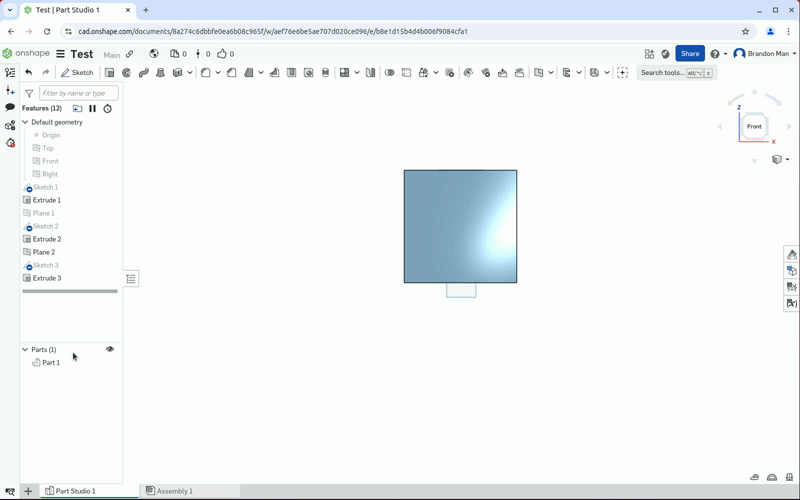
key(y)
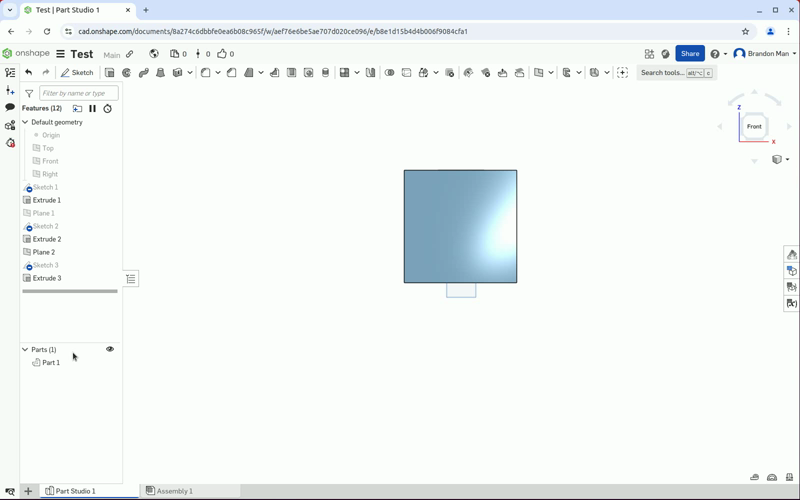
key(shift+p)
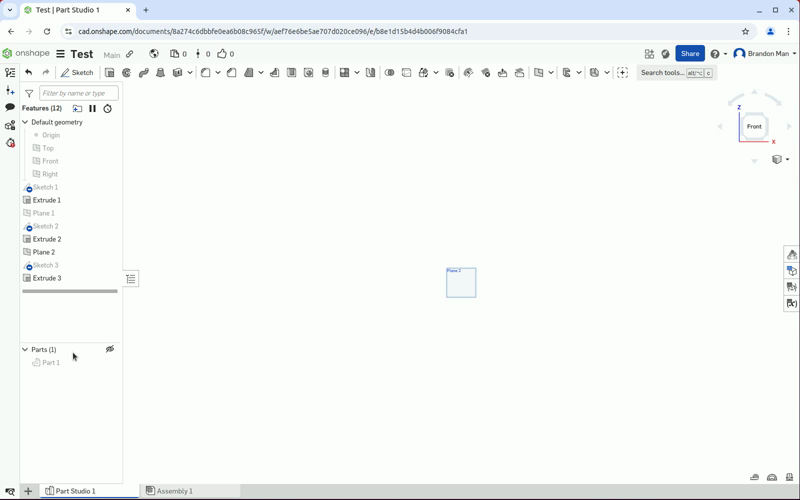
key(space)
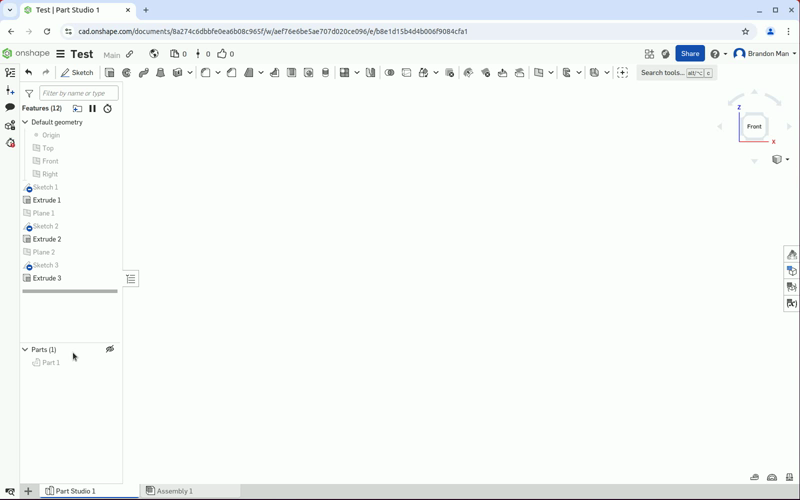
key_down(shift)
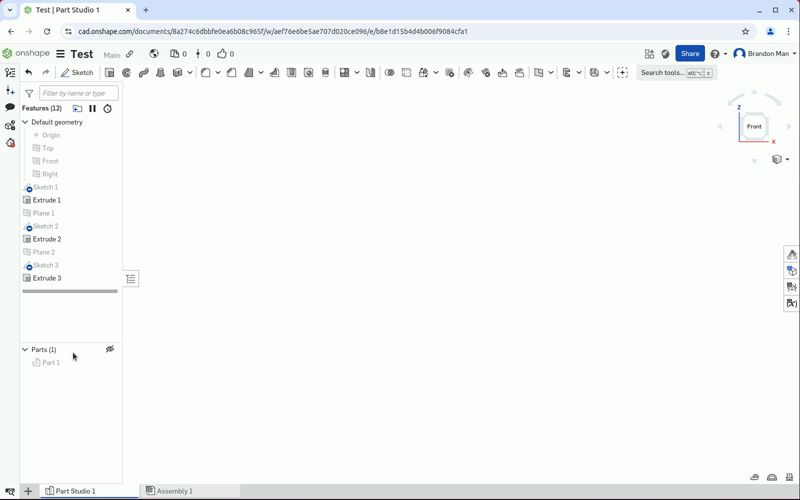
key(left)
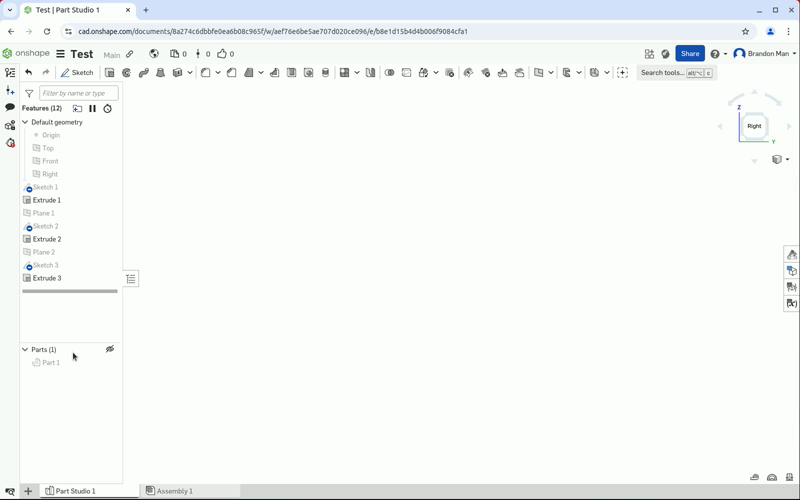
key_up(shift)
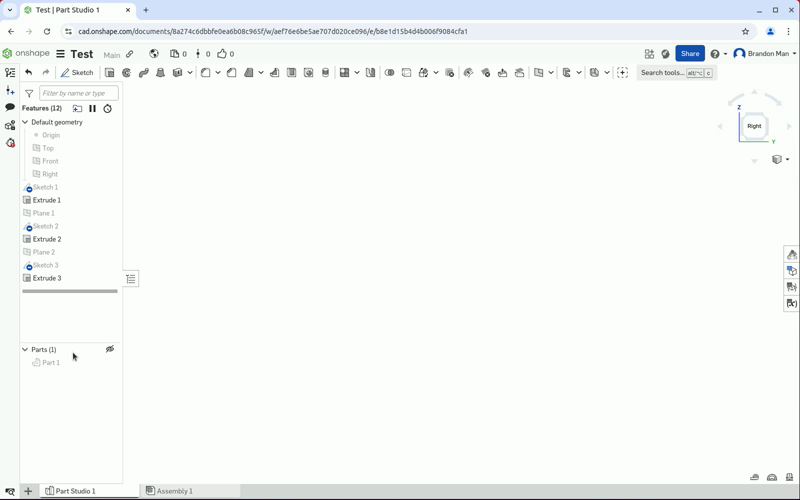
mouse_move(73, 352)
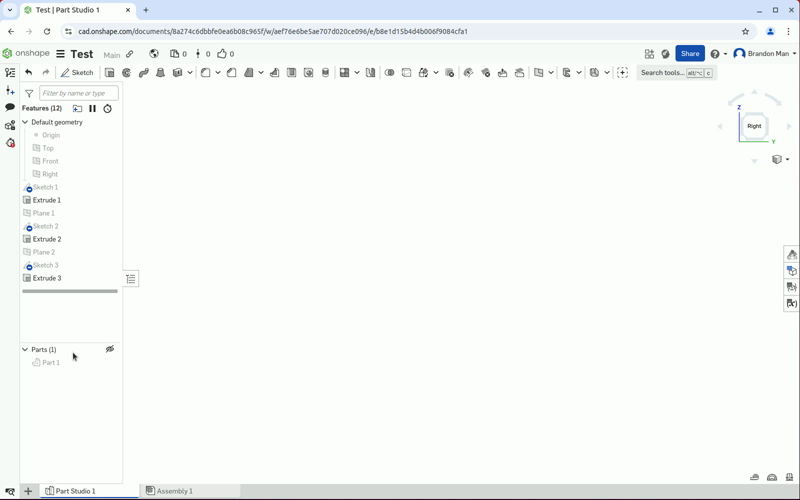
key(shift+y)
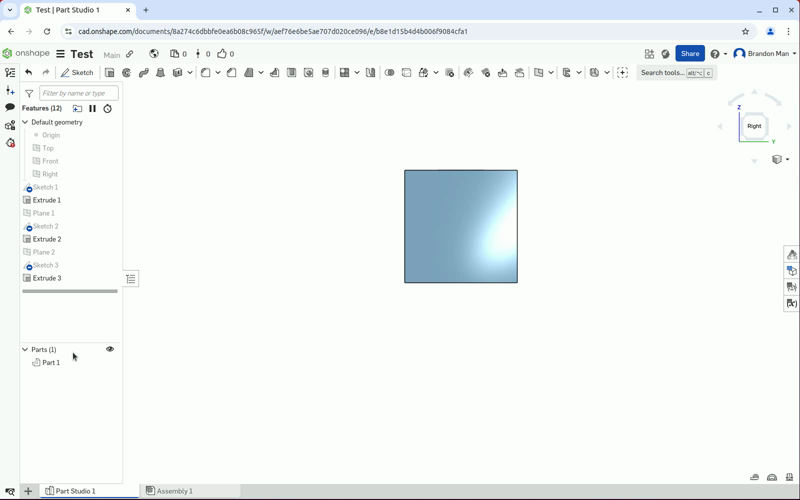
mouse_move(541, 75)
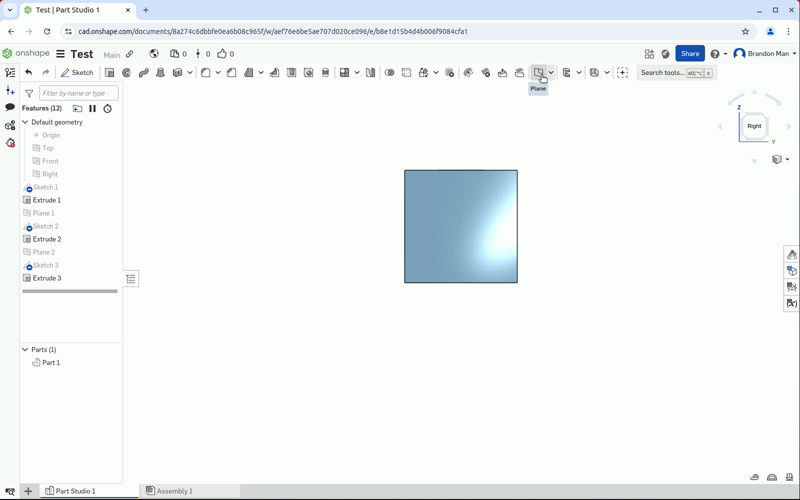
click(541, 75)
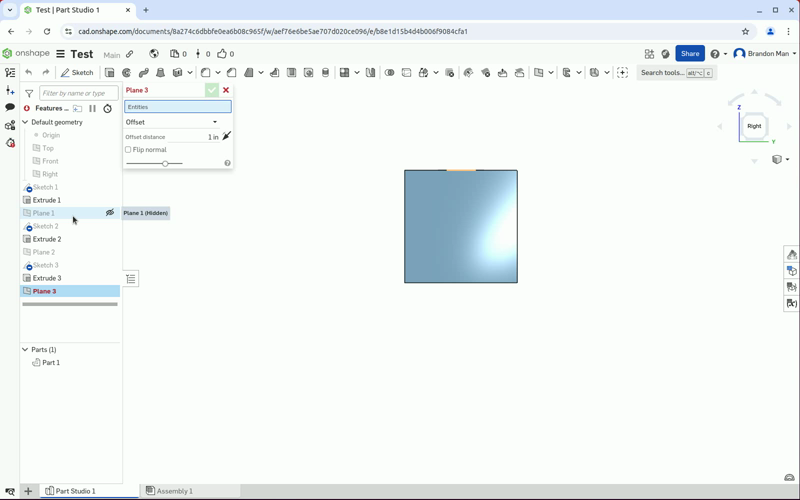
scroll(3)
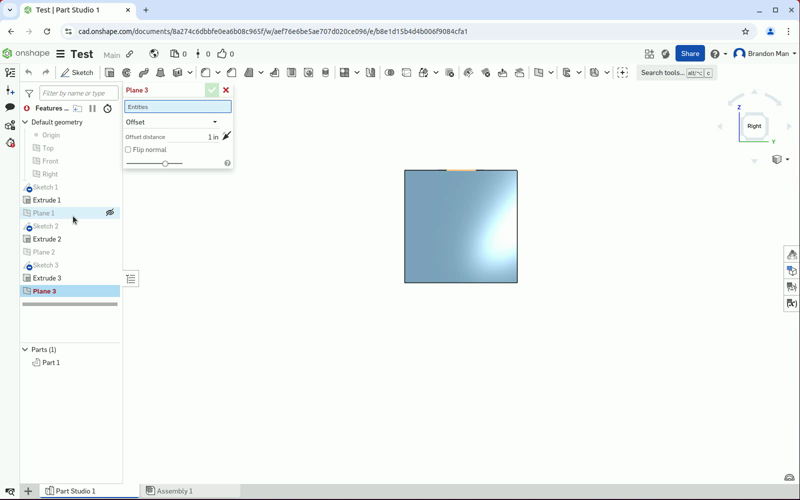
mouse_move(73, 176)
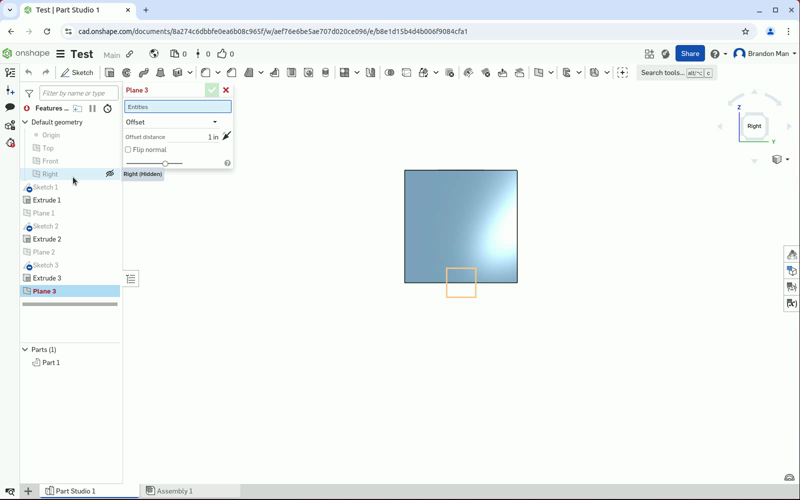
click(73, 176)
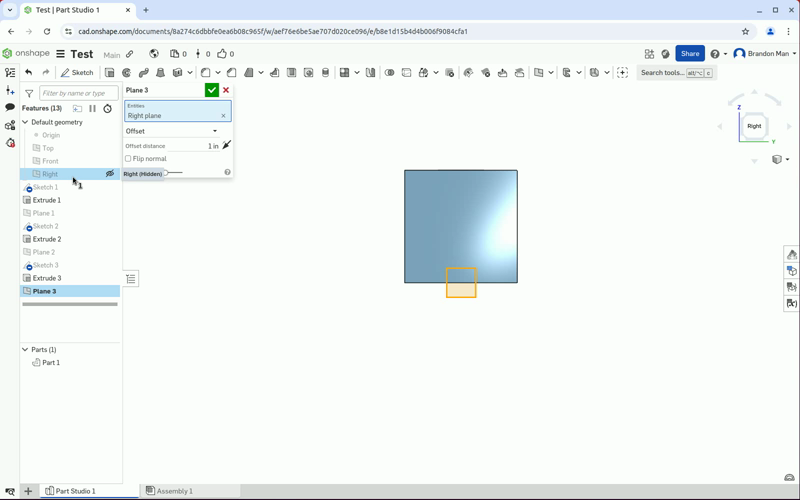
key(tab, 2)
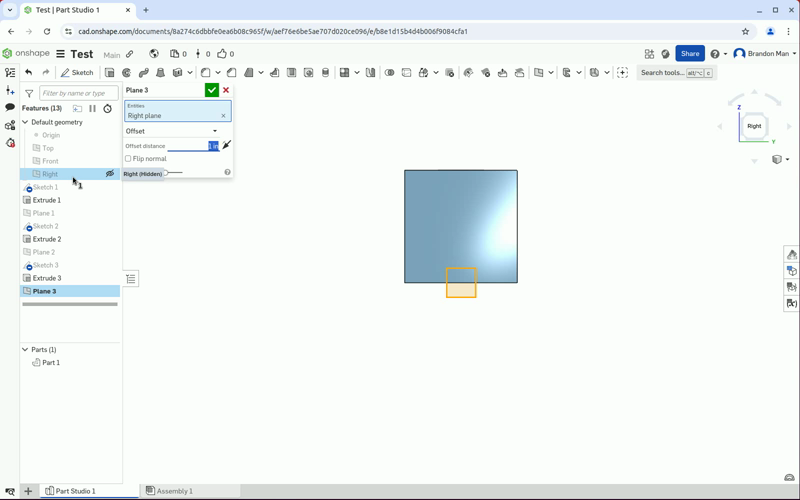
text(11.554)
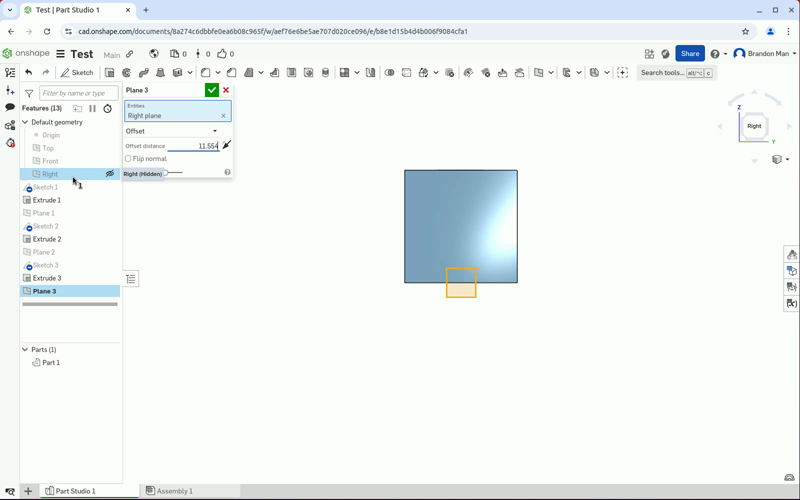
key(enter, 2)
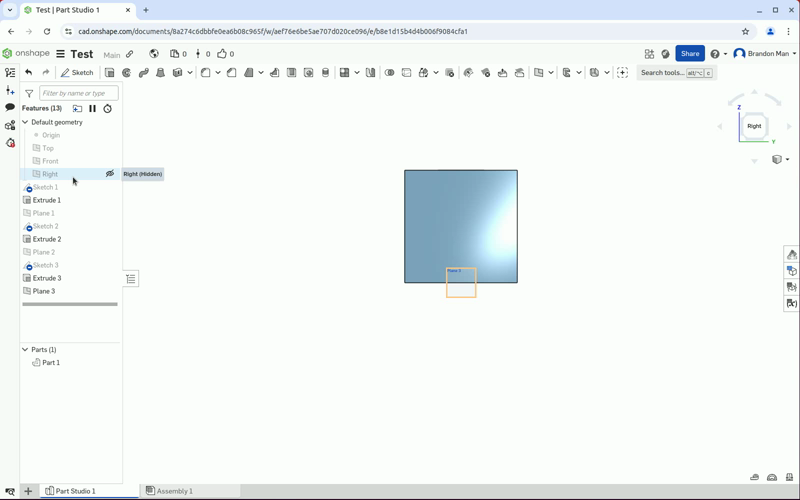
key(shift+s)
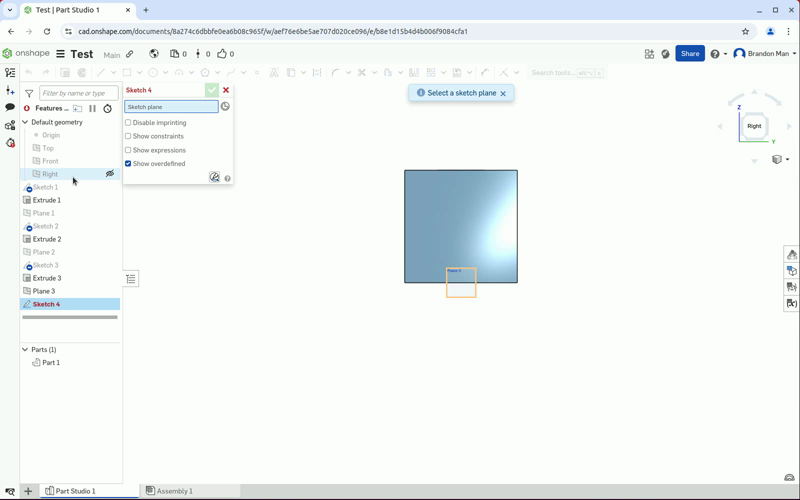
mouse_move(73, 293)
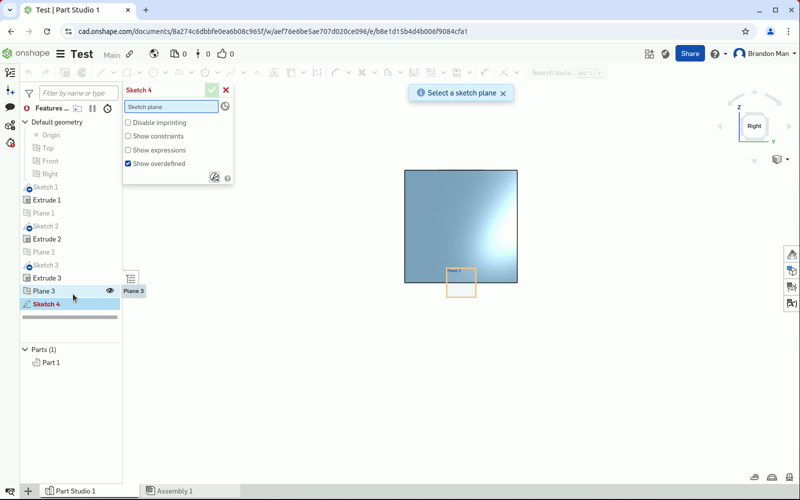
click(73, 293)
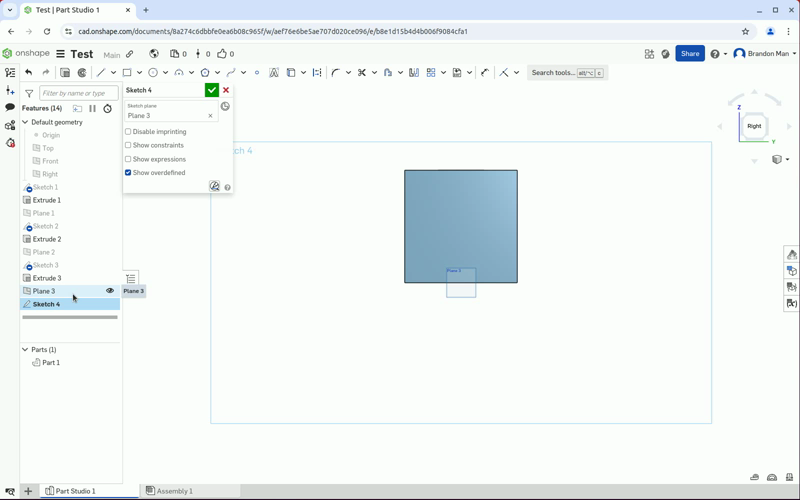
mouse_move(73, 352)
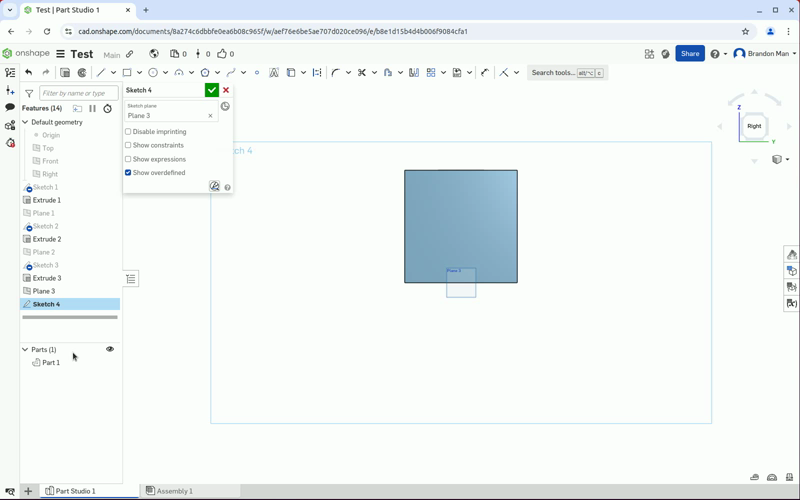
key(y)
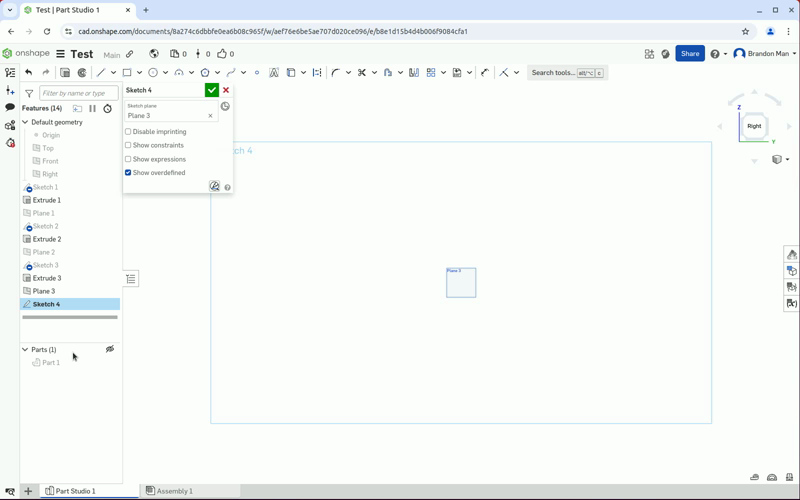
key(l)
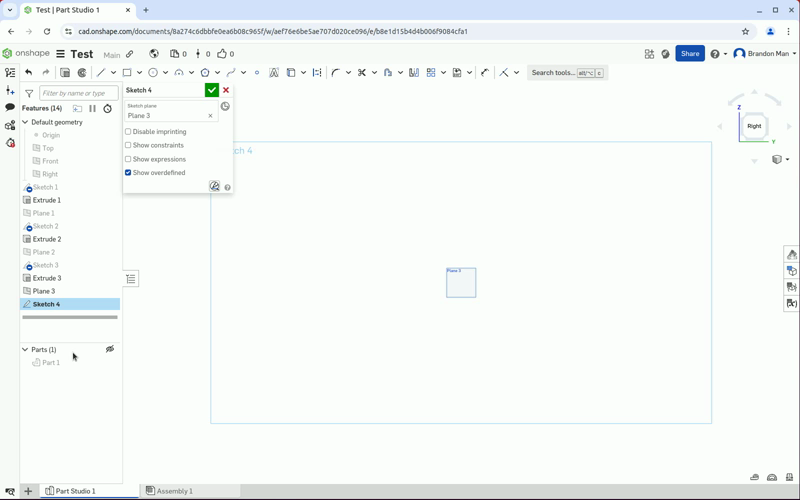
key_down(shift)
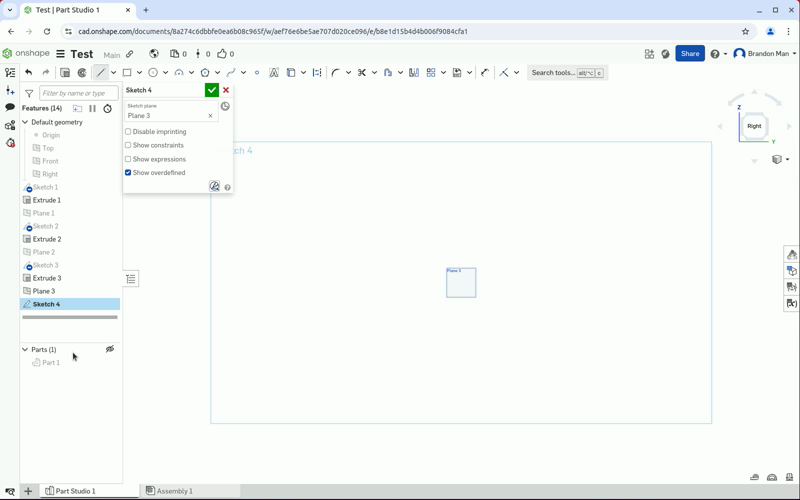
mouse_move(404, 238)
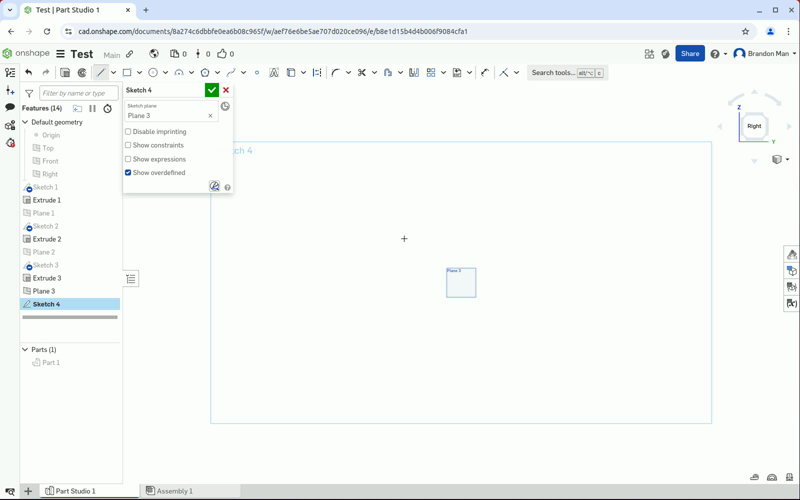
click(404, 238)
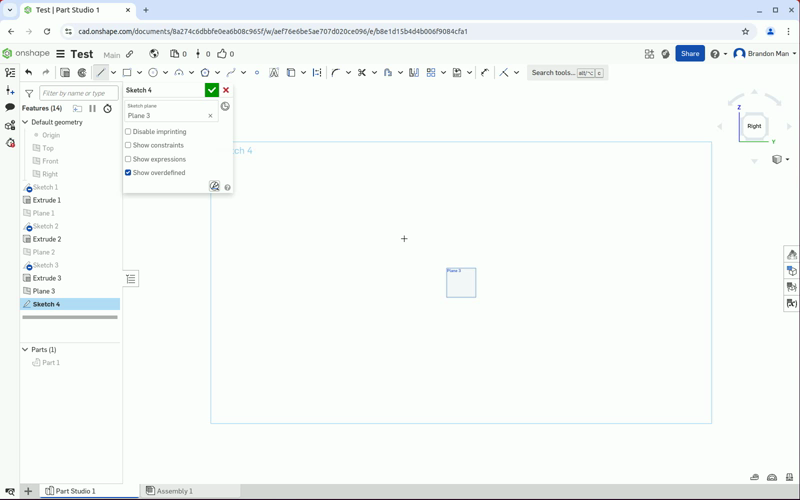
key_up(shift)
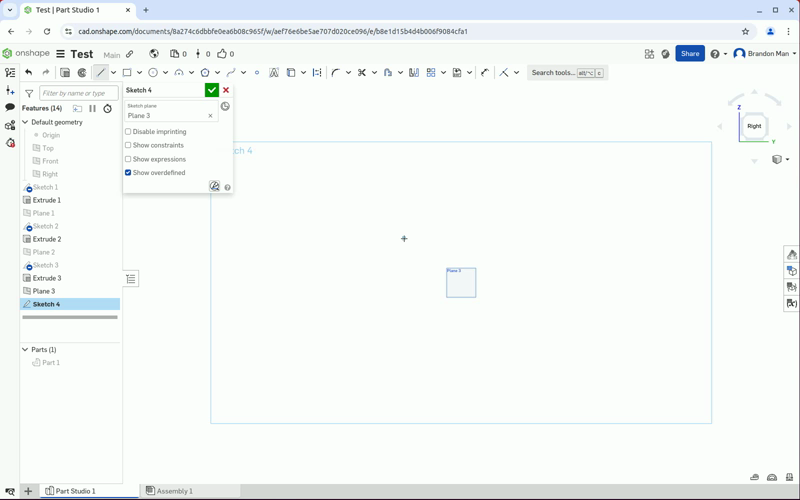
key_down(shift)
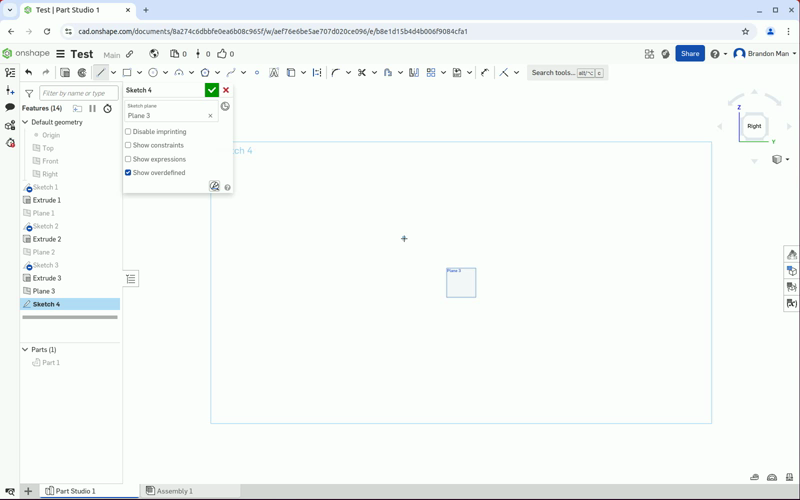
mouse_move(516, 238)
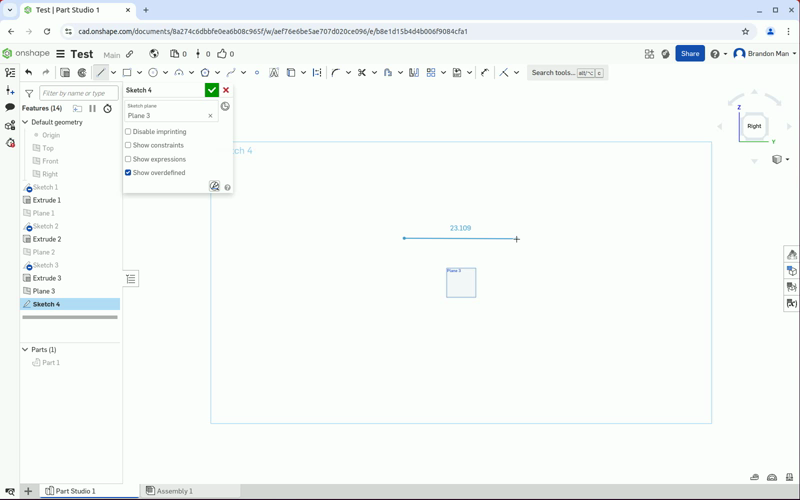
click(516, 238)
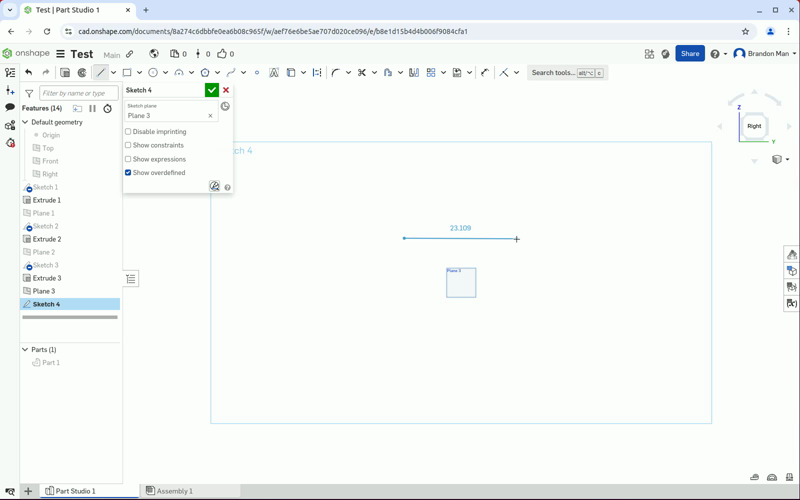
key_up(shift)
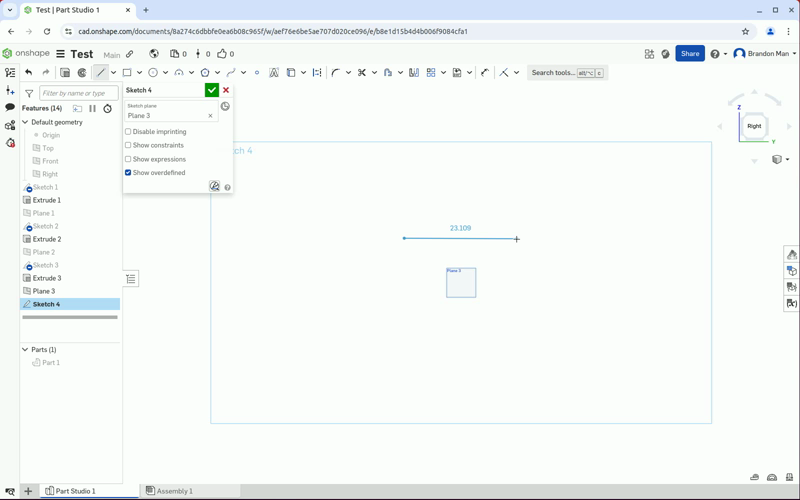
key_down(shift)
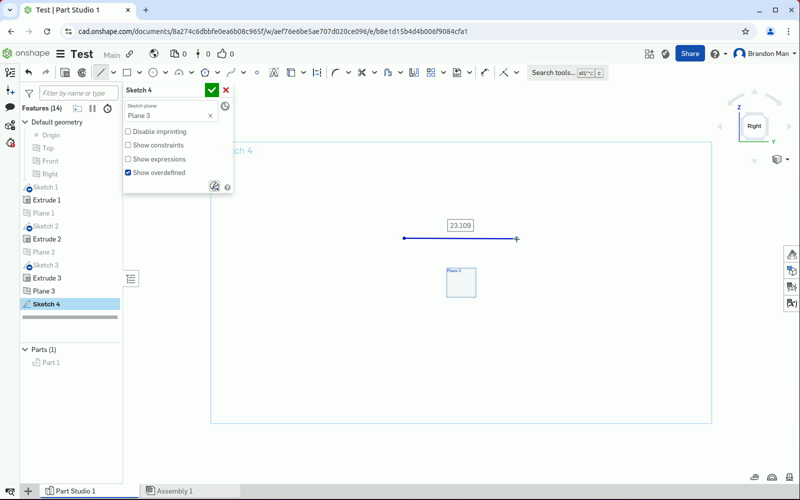
mouse_move(546, 238)
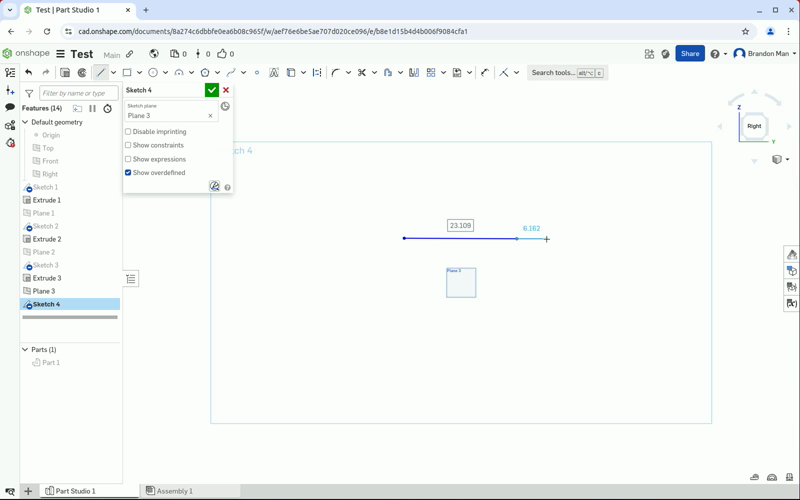
mouse_move(516, 205)
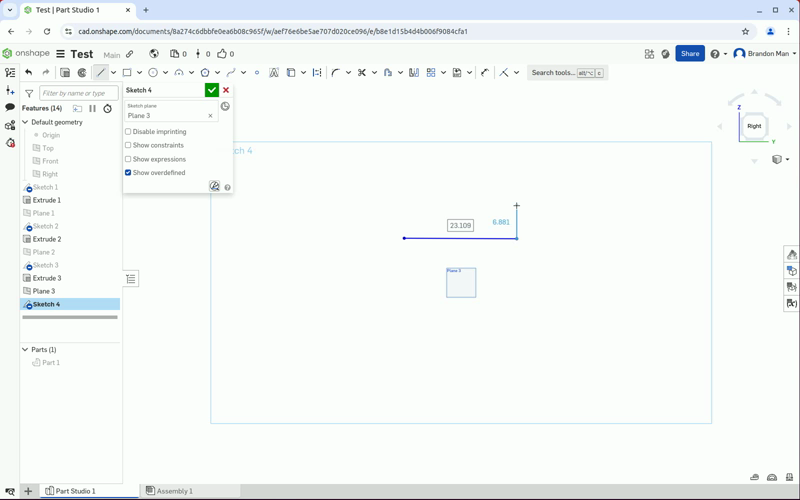
click(516, 205)
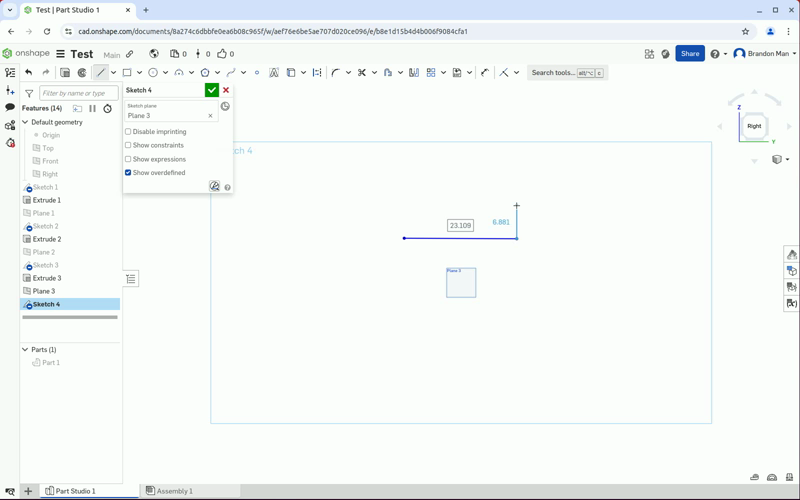
key_up(shift)
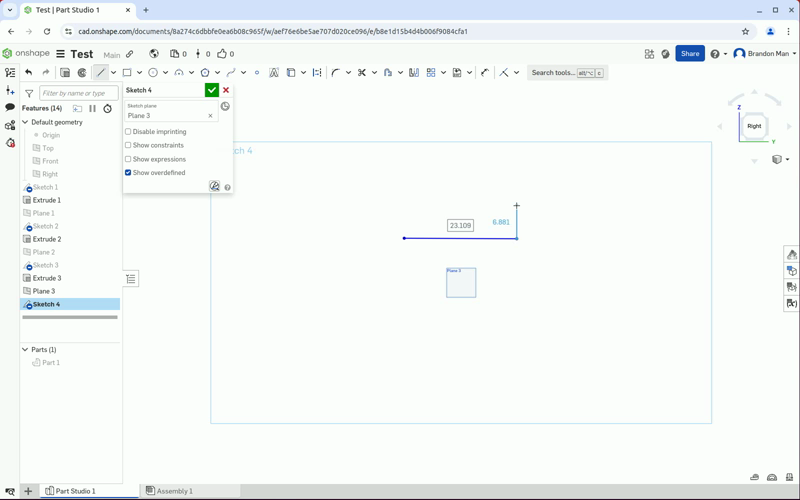
key_down(shift)
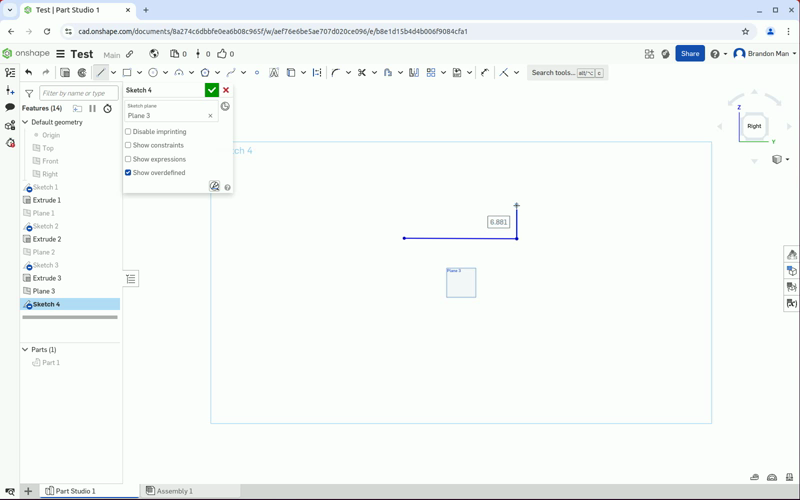
mouse_move(404, 193)
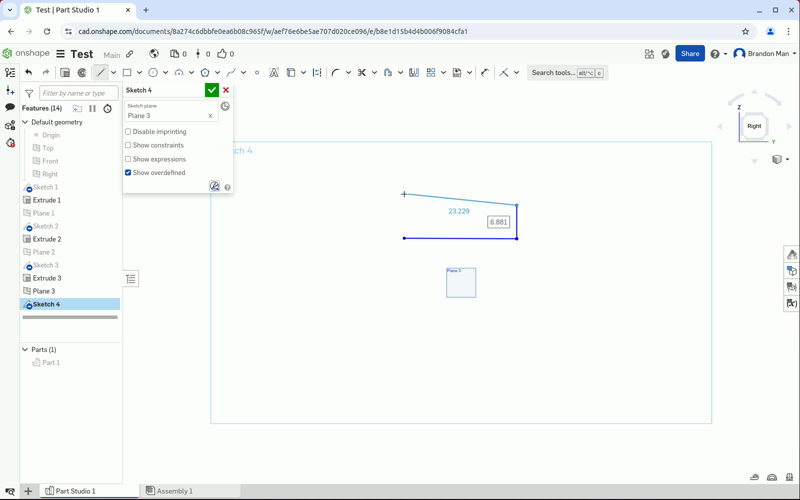
click(404, 193)
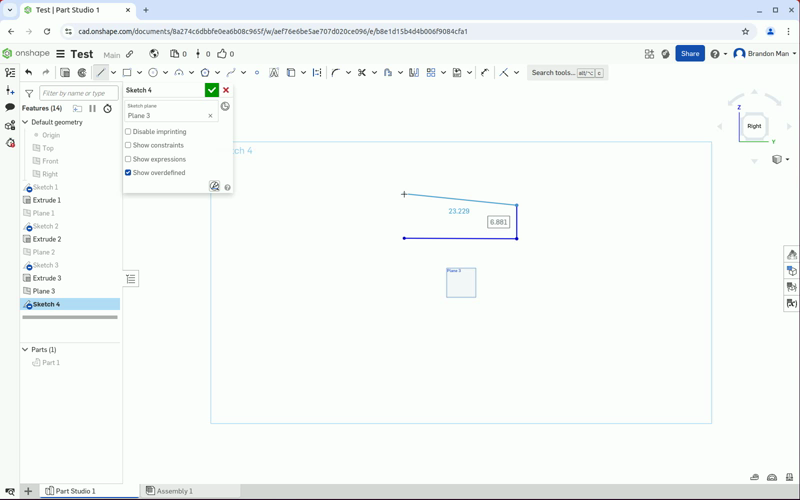
key_up(shift)
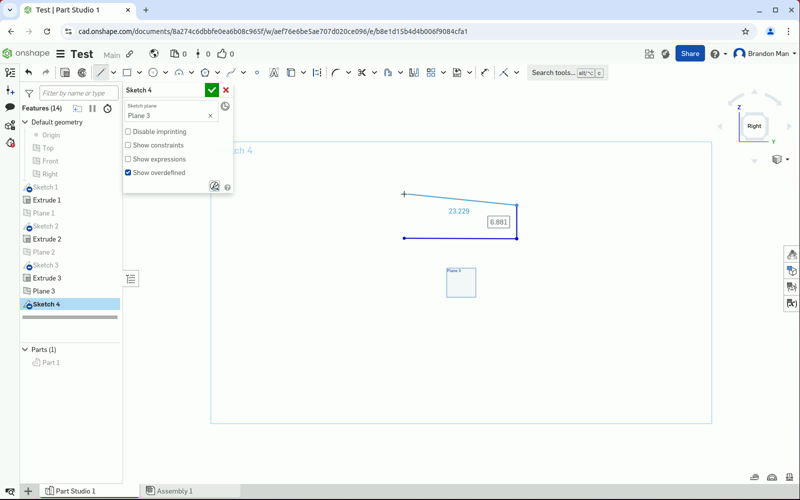
mouse_move(434, 193)
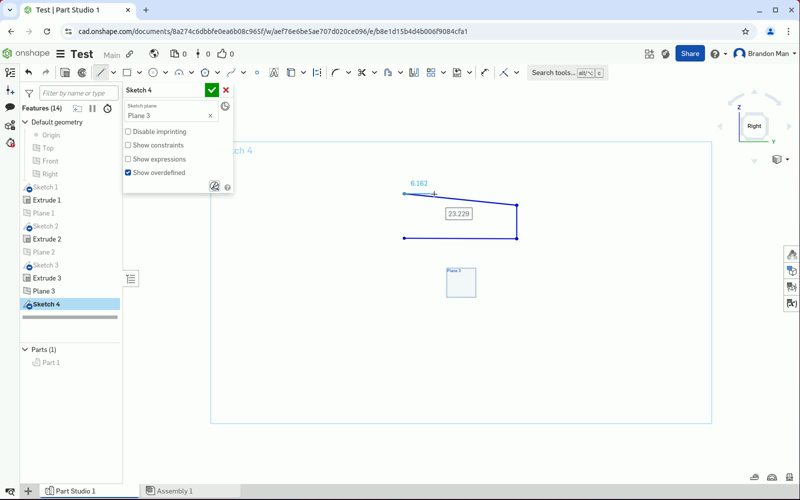
key_down(shift)
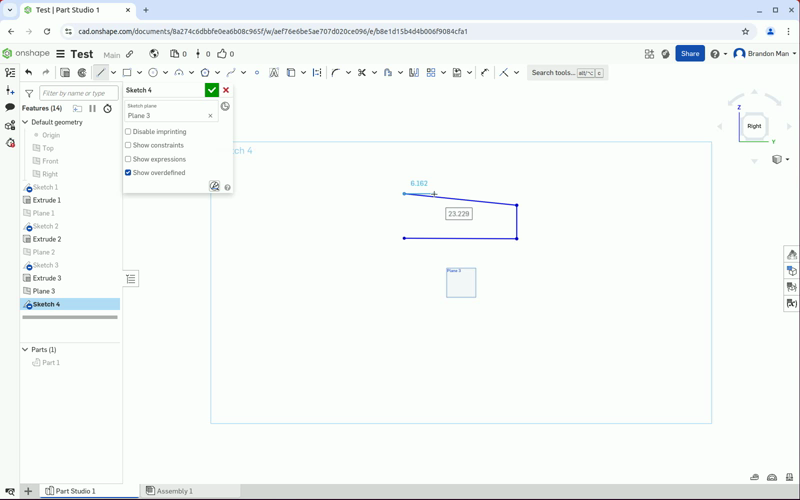
mouse_move(404, 238)
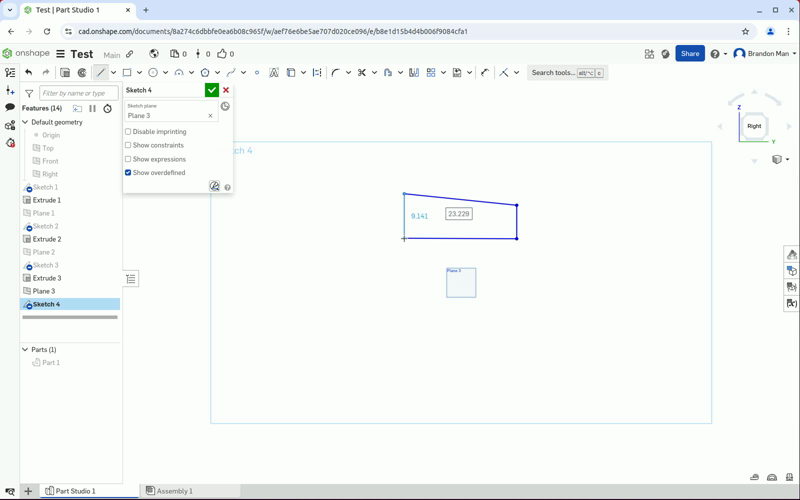
key_up(shift)
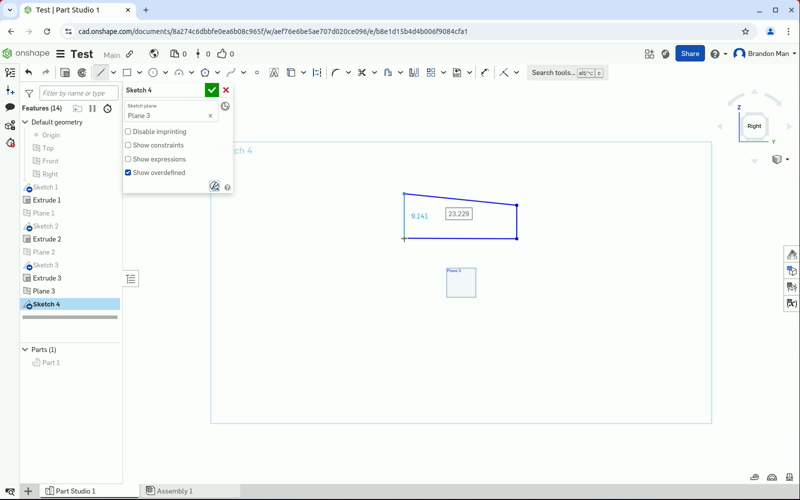
click(404, 238)
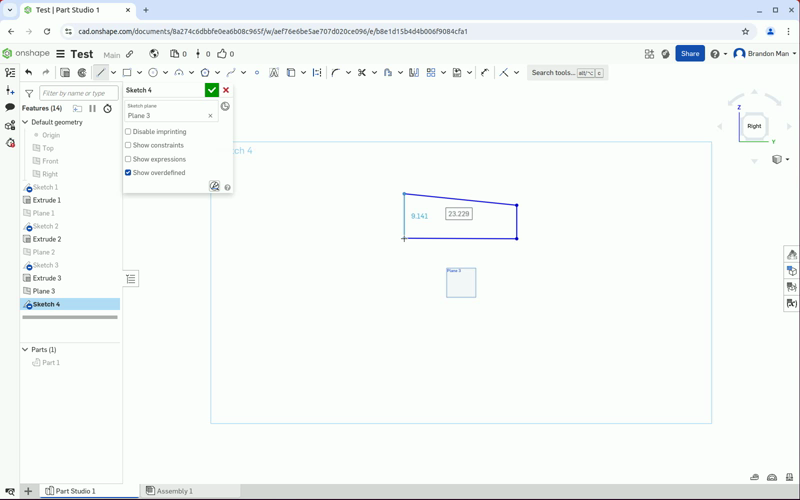
key(esc)
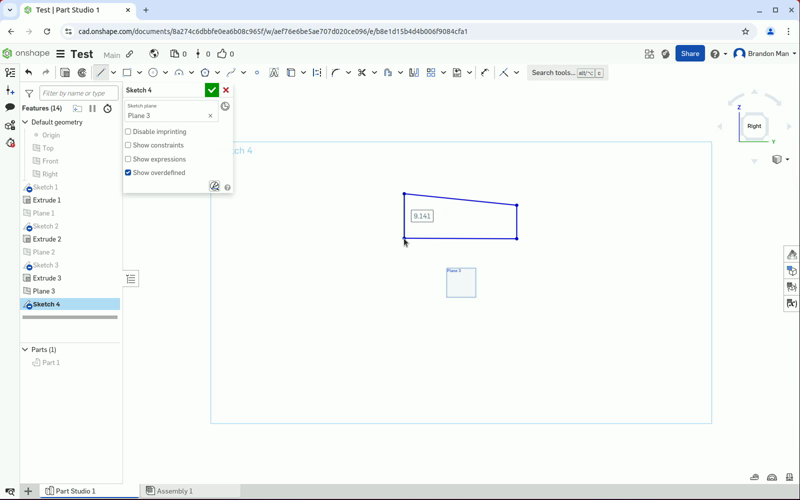
mouse_move(479, 229)
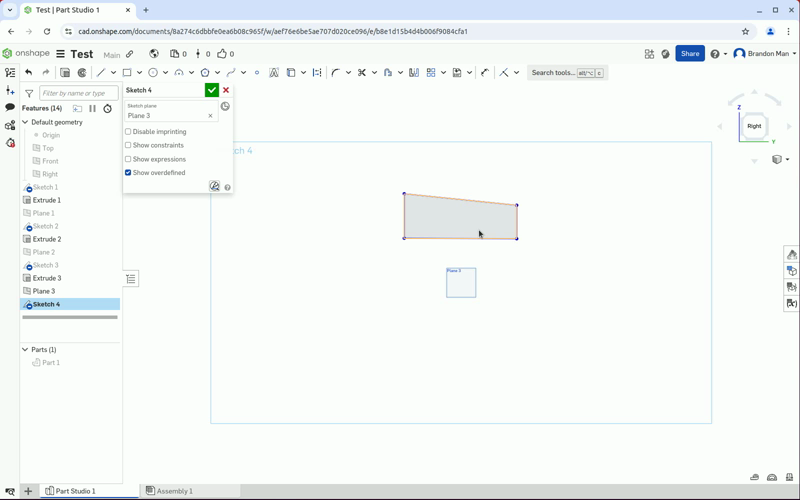
click(479, 229)
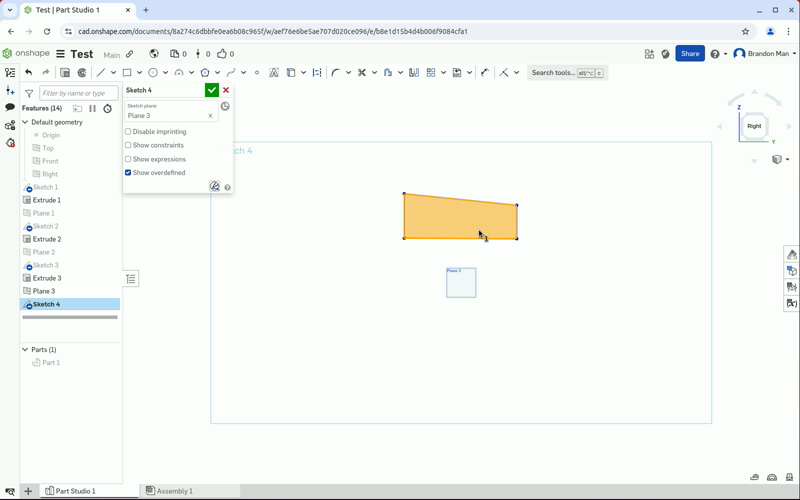
mouse_move(73, 352)
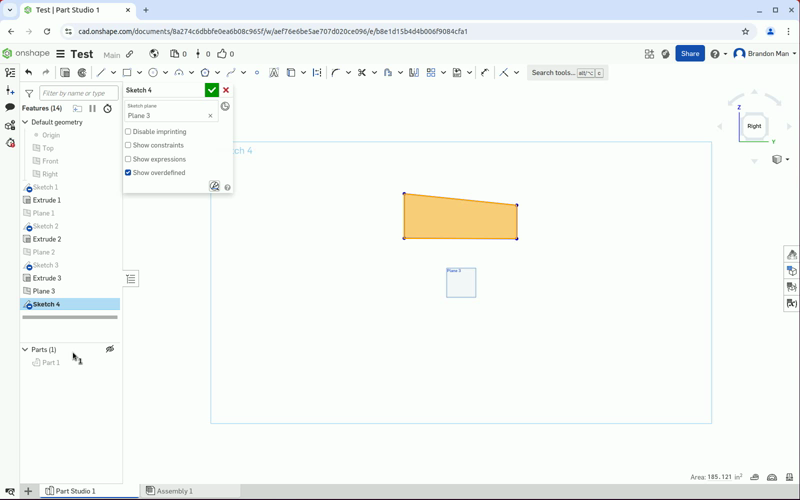
key(shift+y)
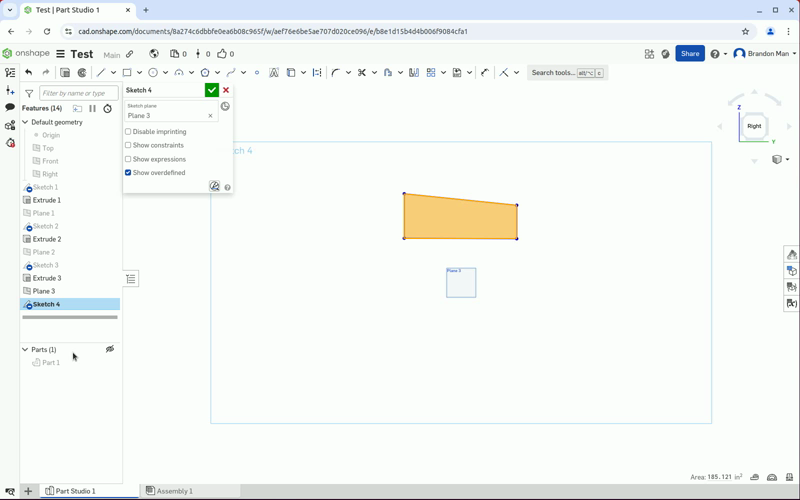
key(shift+e)
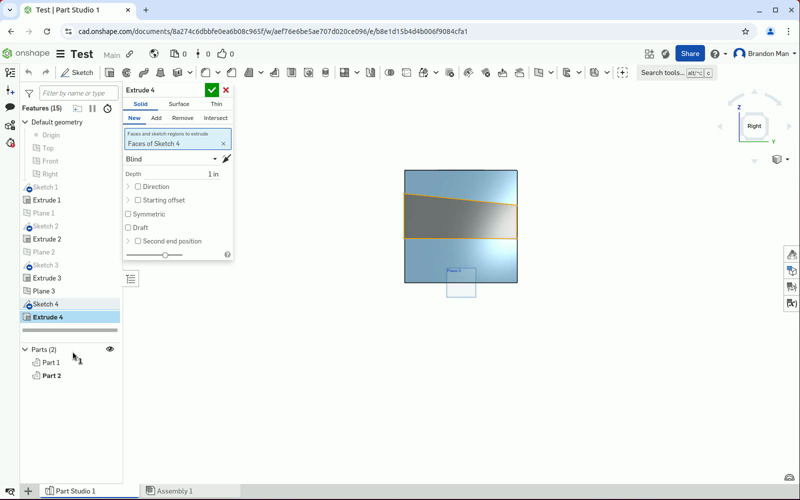
mouse_move(143, 106)
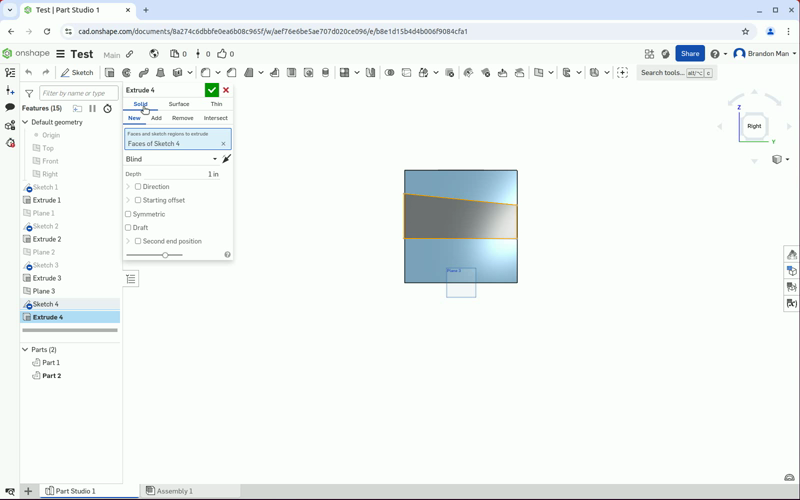
click(143, 106)
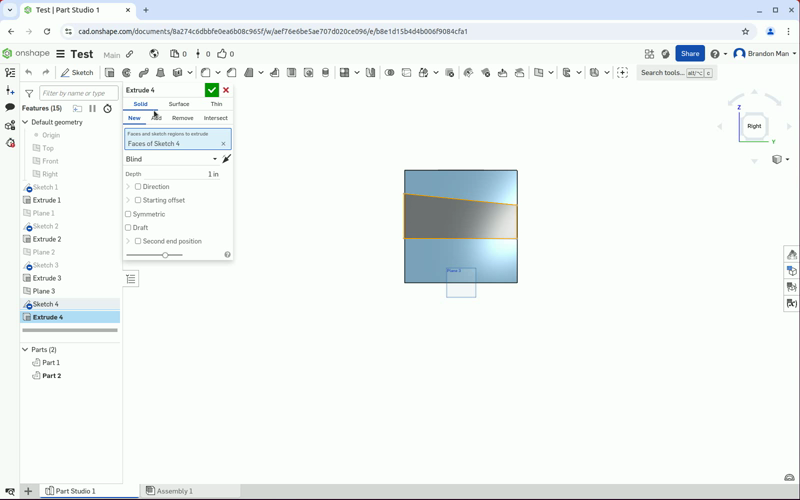
mouse_move(186, 120)
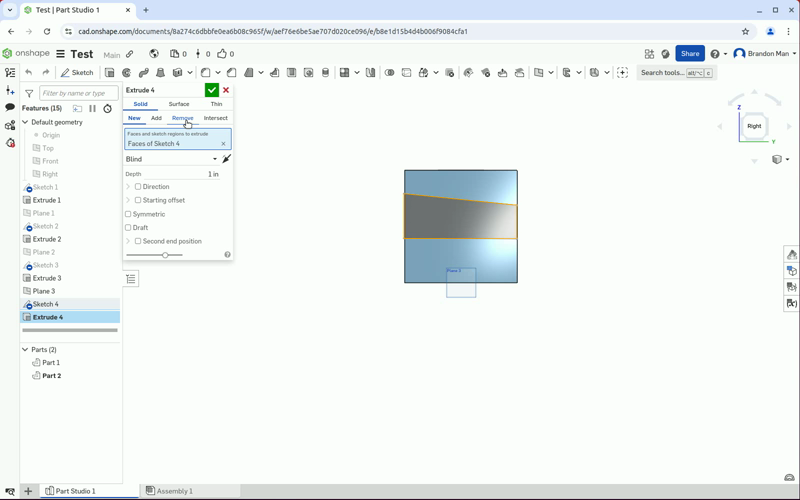
click(186, 120)
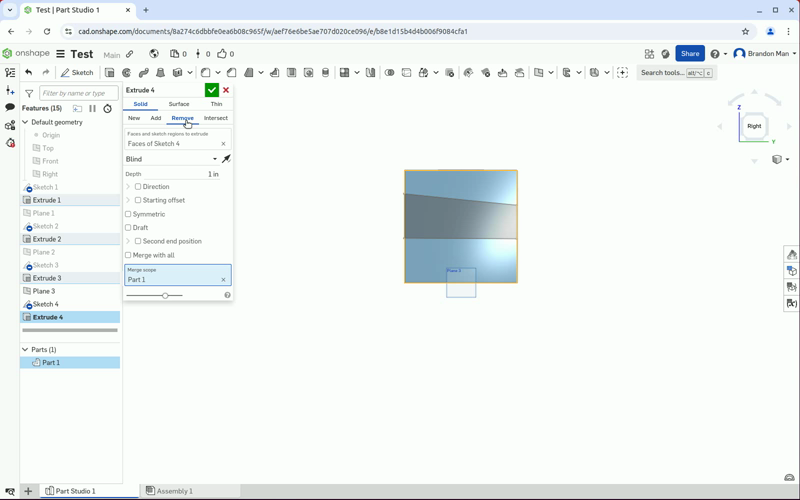
key(tab, 4)
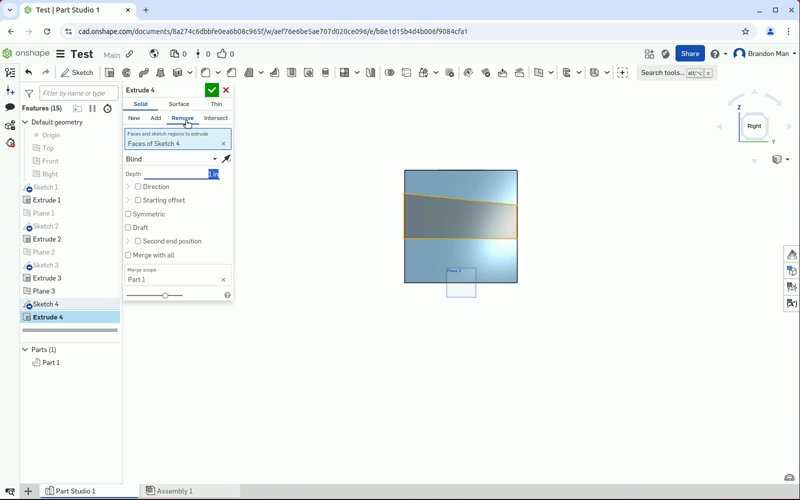
text(1.444)
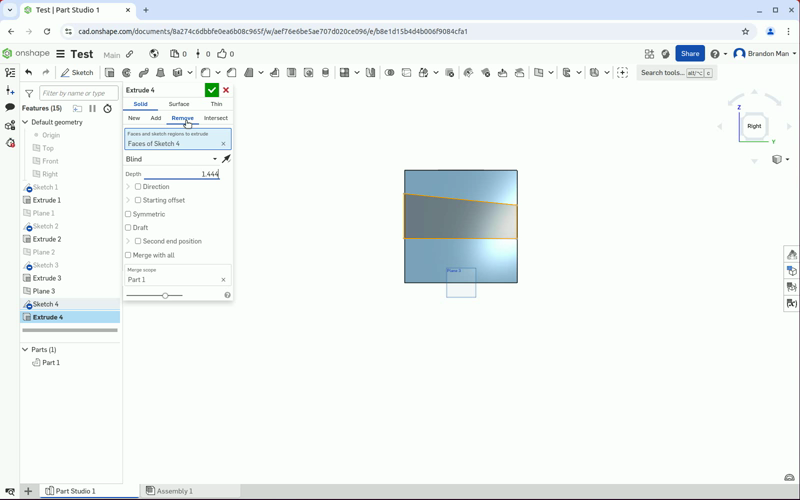
key(tab, 6)
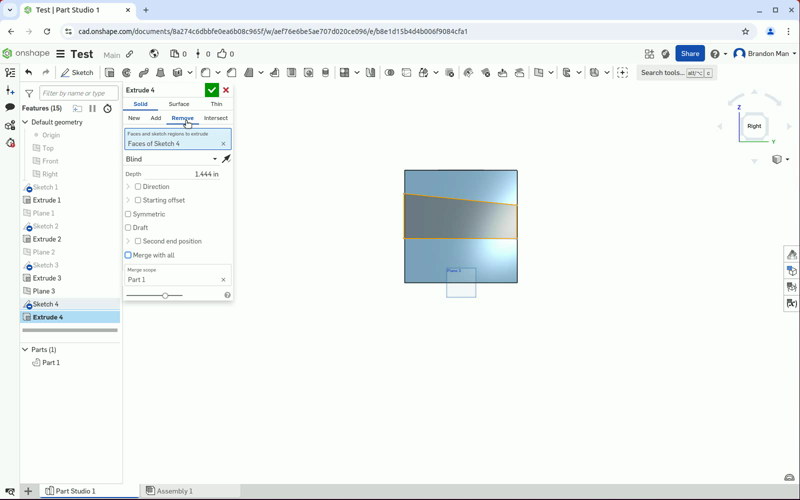
key(space)
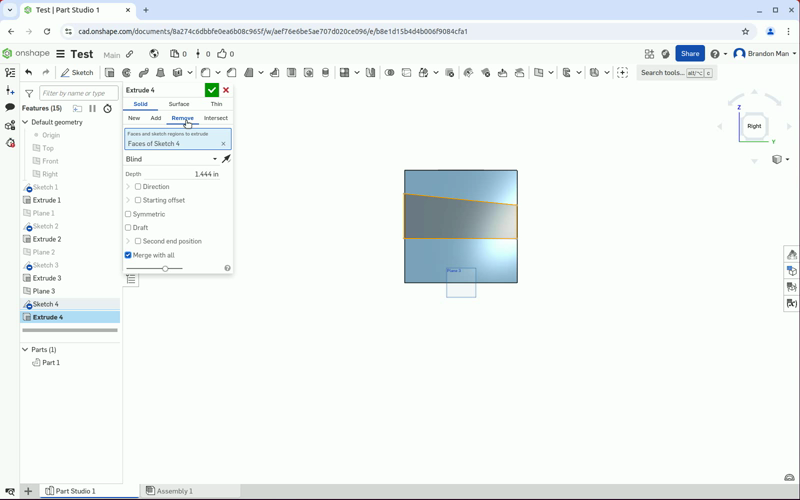
key(enter)
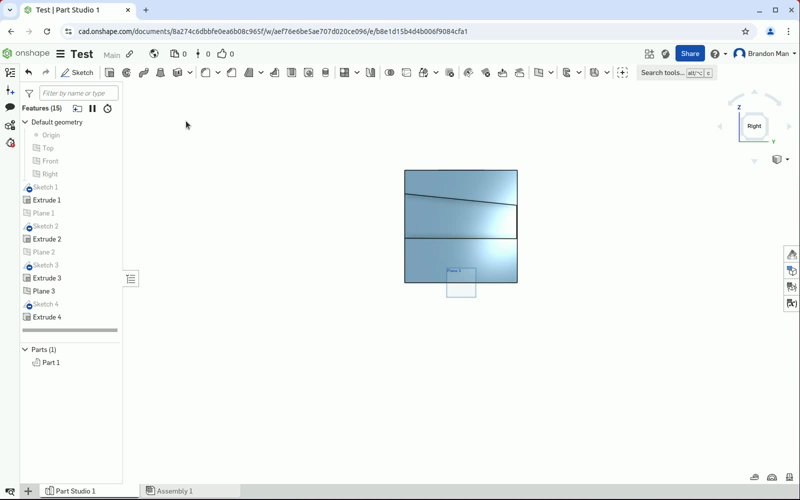
key(shift+h)
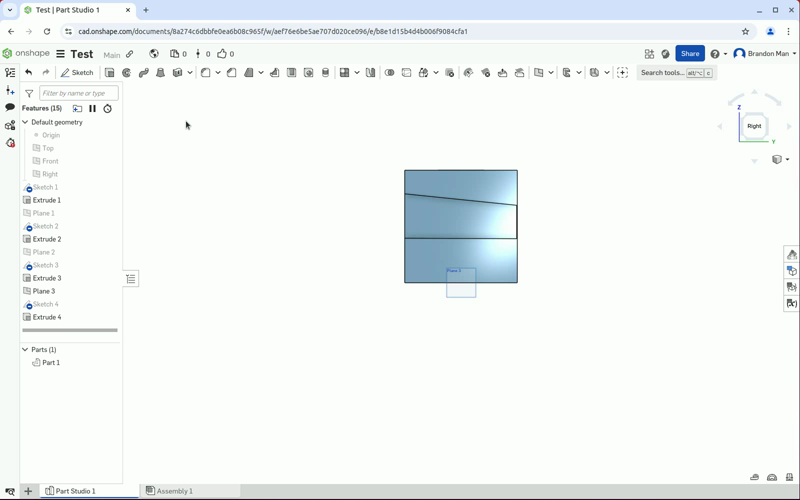
key(shift+h)
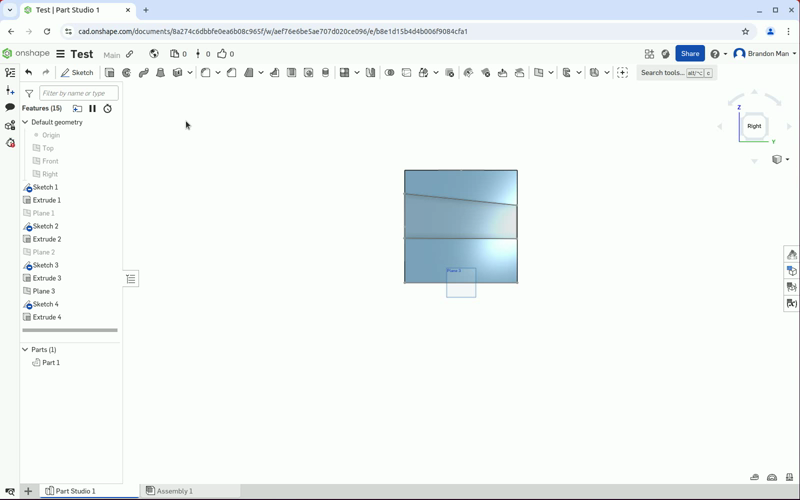
key(shift+7)
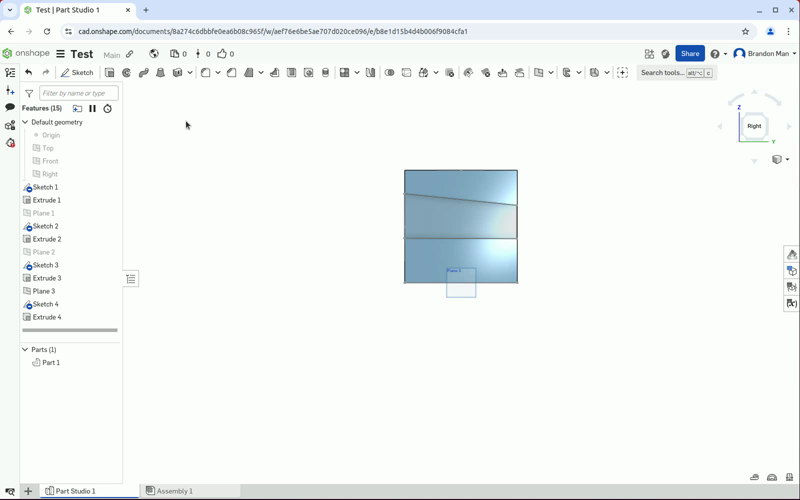
key(right, 2)
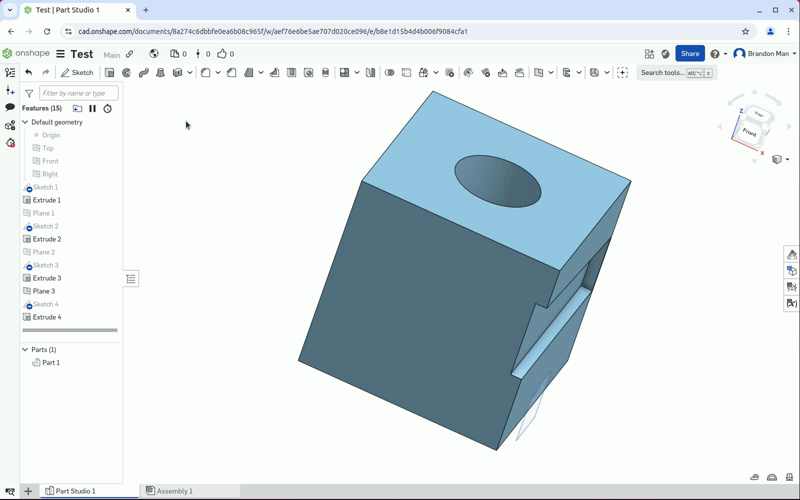
key(down, 2)
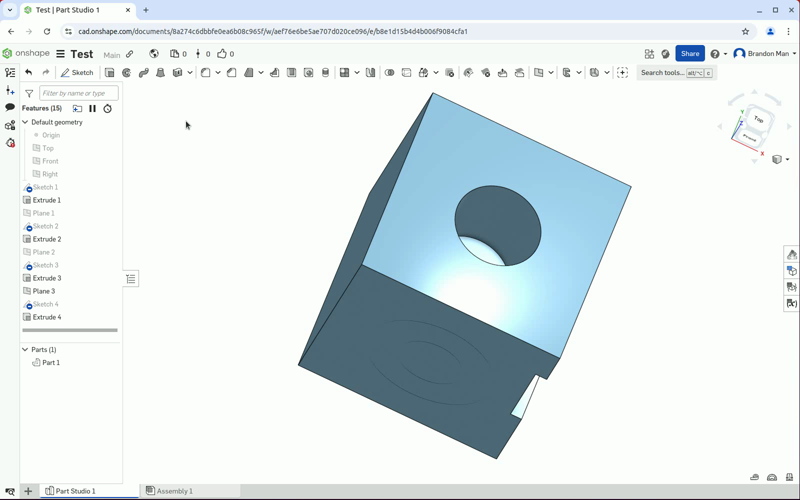
key(up, 2)
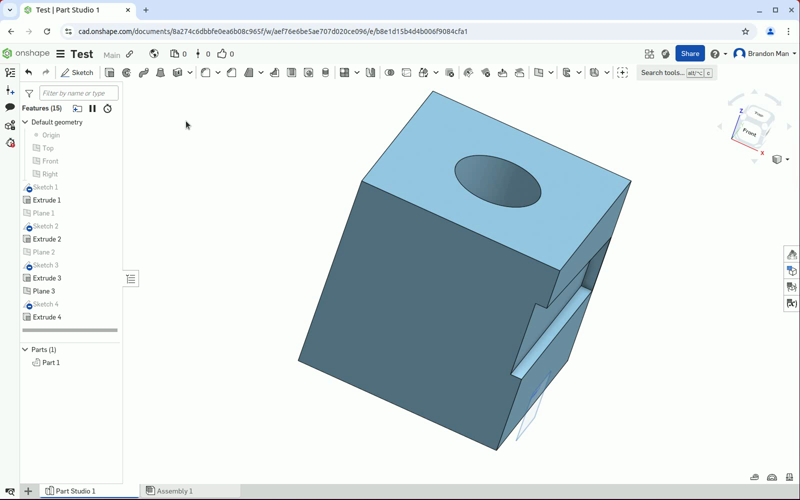
key(left, 2)
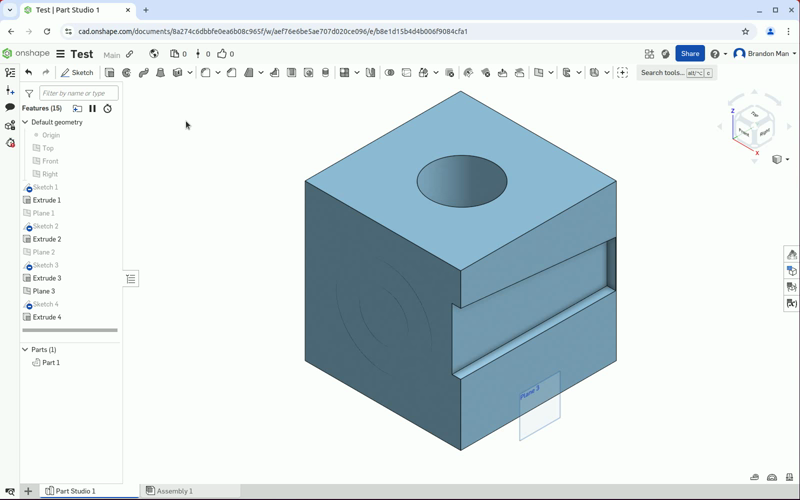
mouse_move(73, 189)
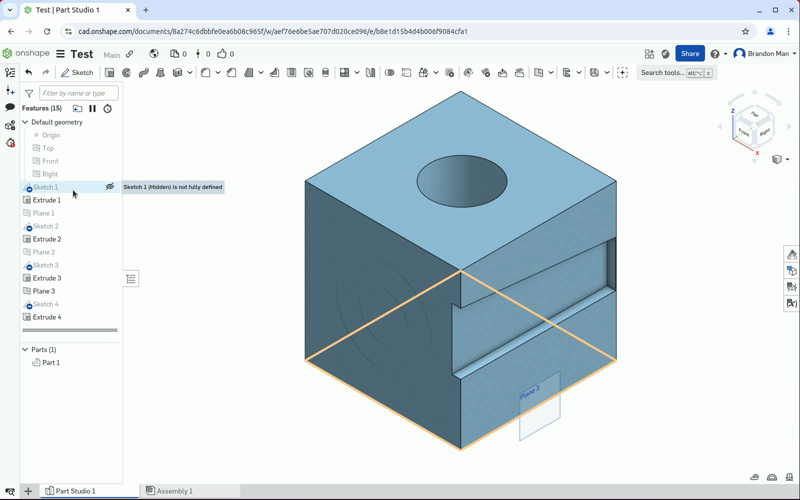
click(73, 189)